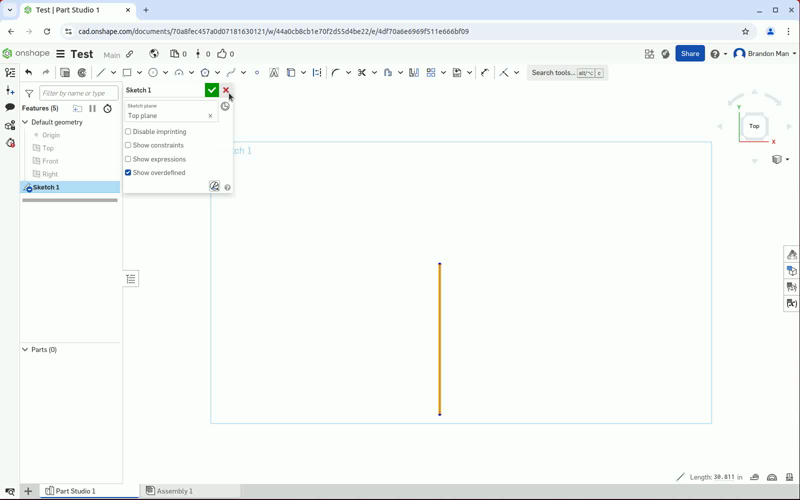
key(shift+h)
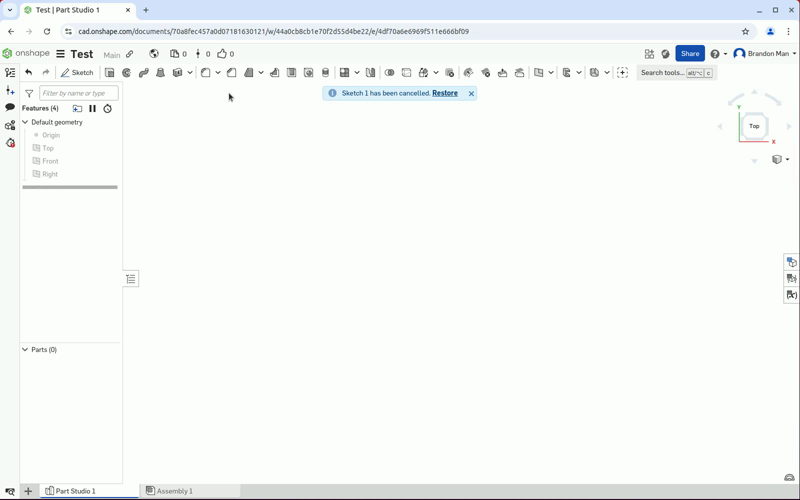
mouse_move(73, 352)
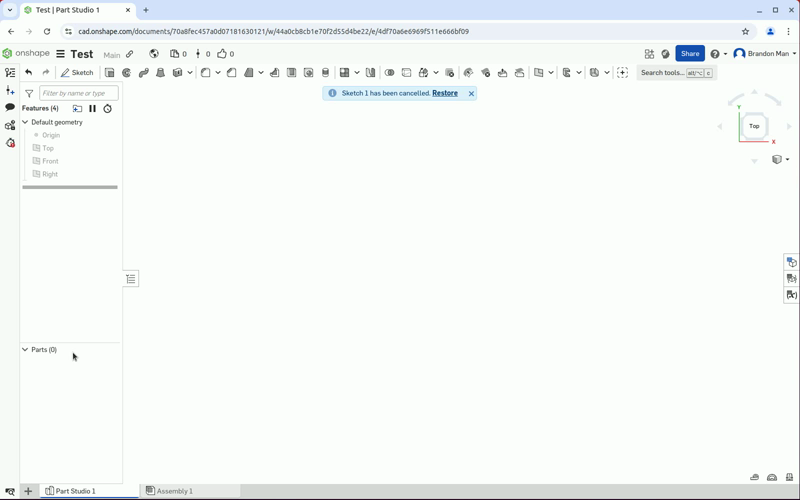
key(y)
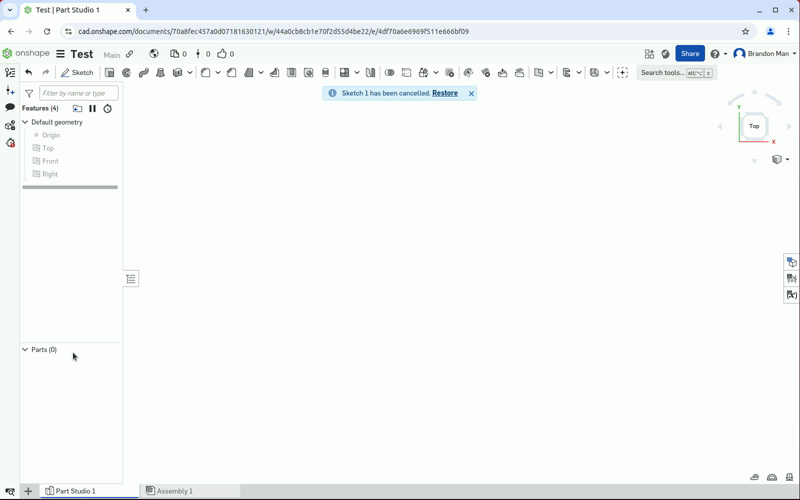
key(shift+p)
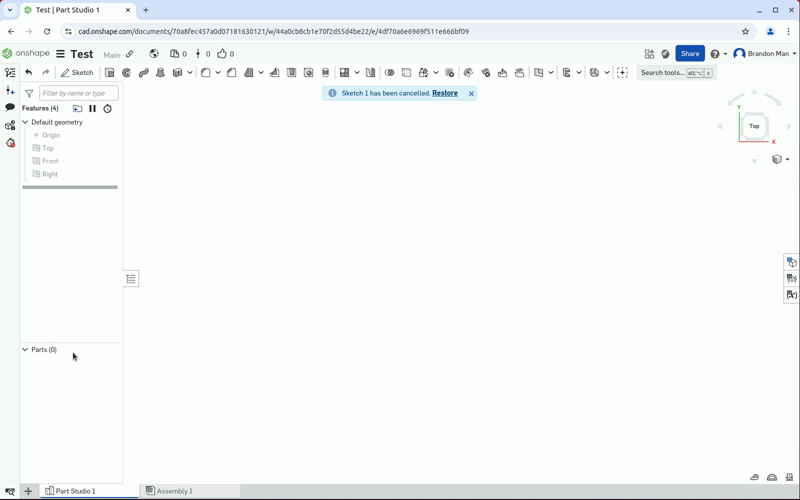
key(space)
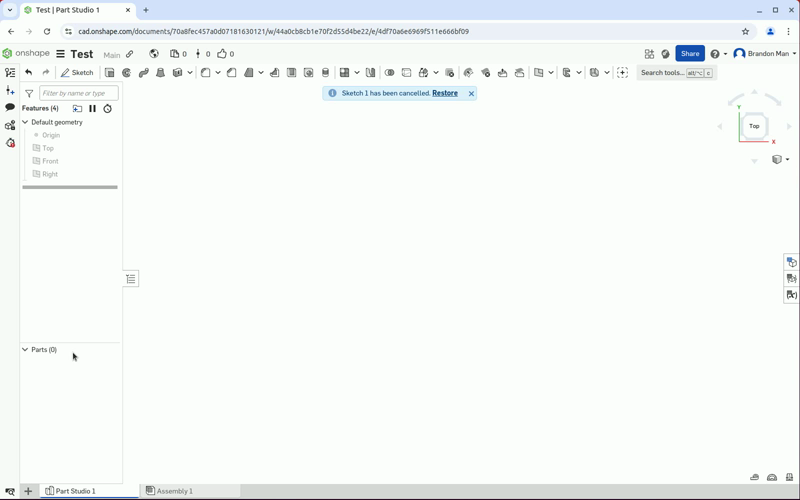
key_down(shift)
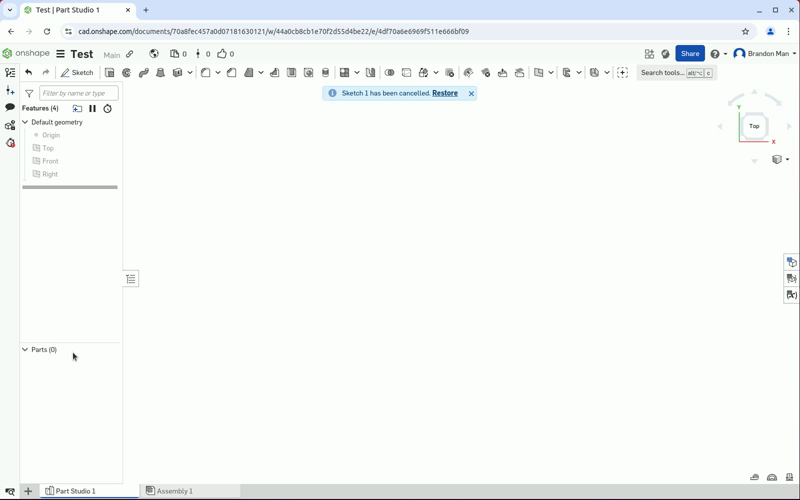
key(up)
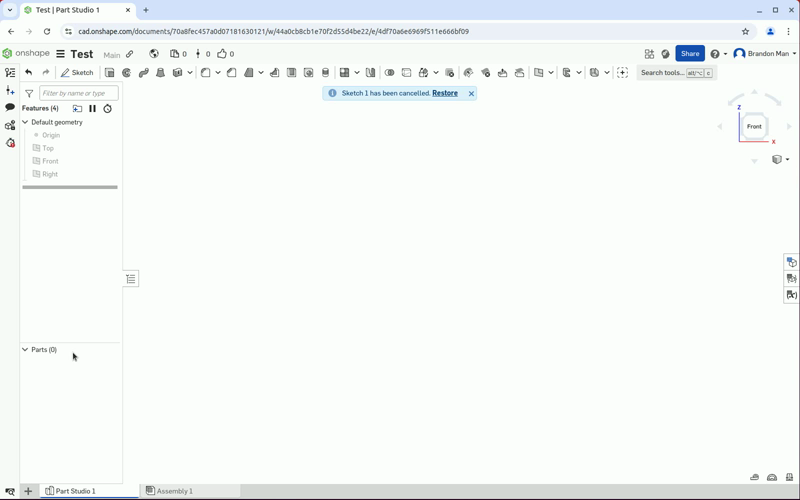
key_up(shift)
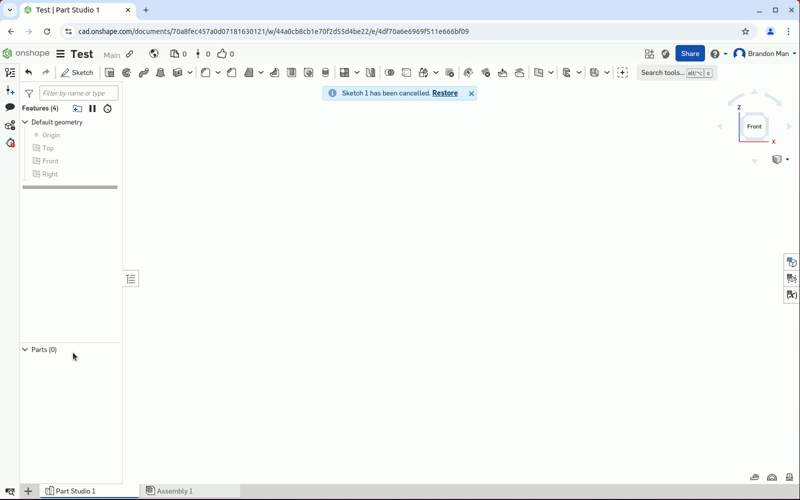
mouse_move(73, 352)
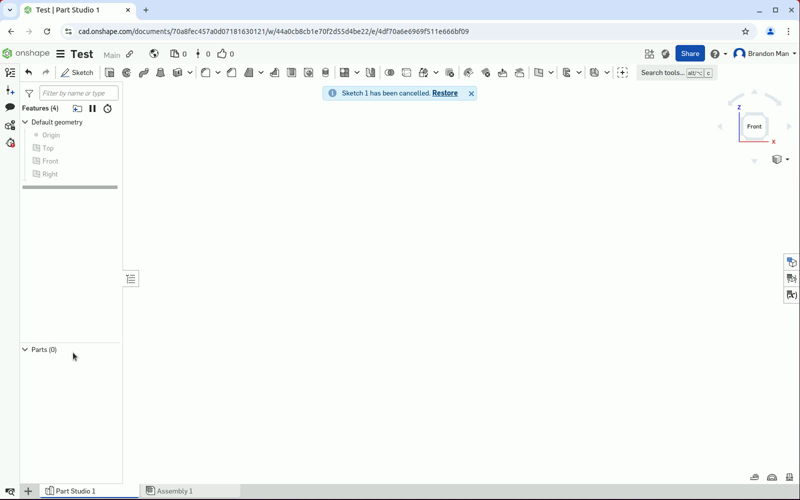
key(shift+y)
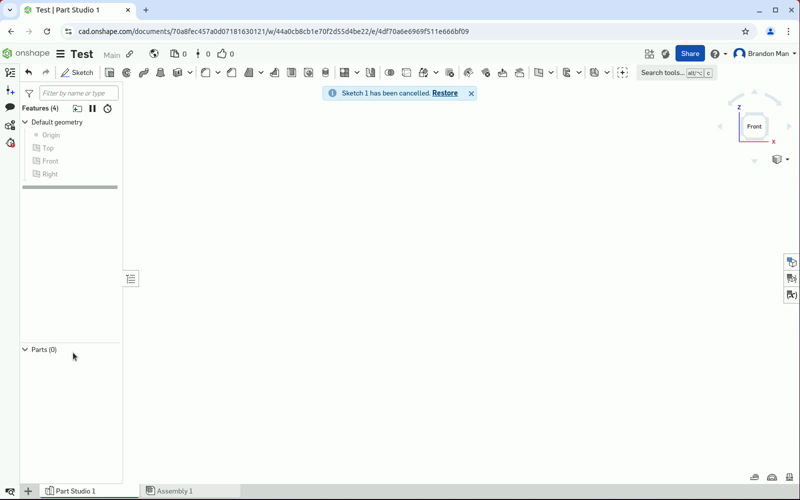
key(shift+s)
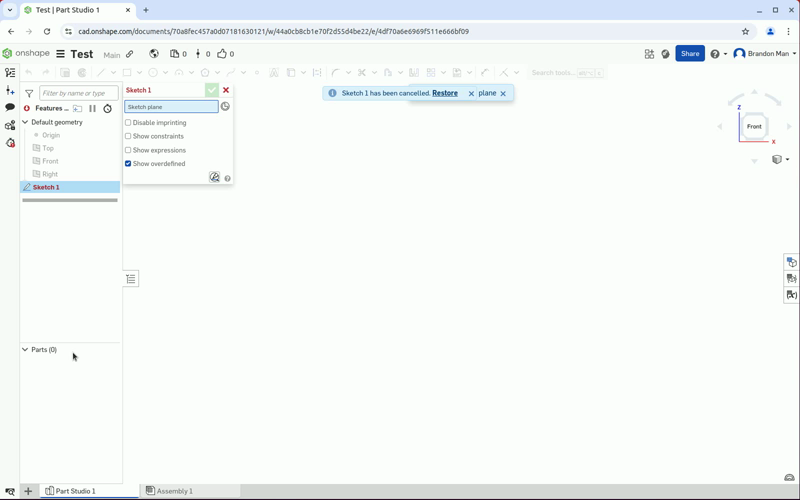
mouse_move(73, 163)
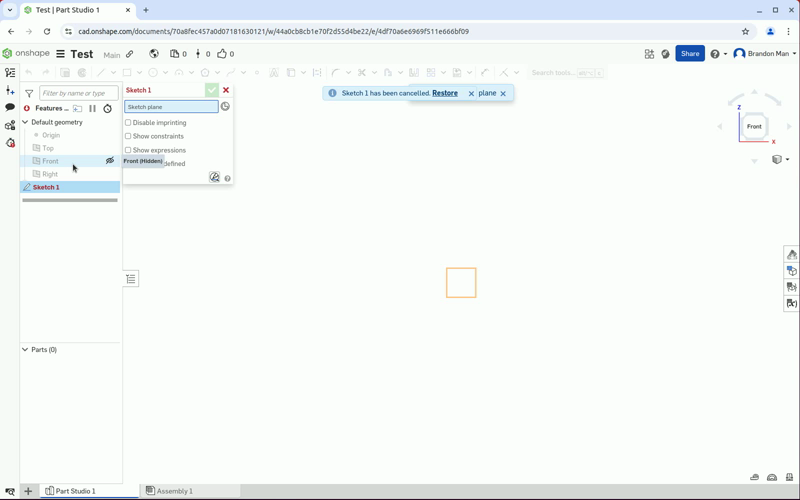
click(73, 163)
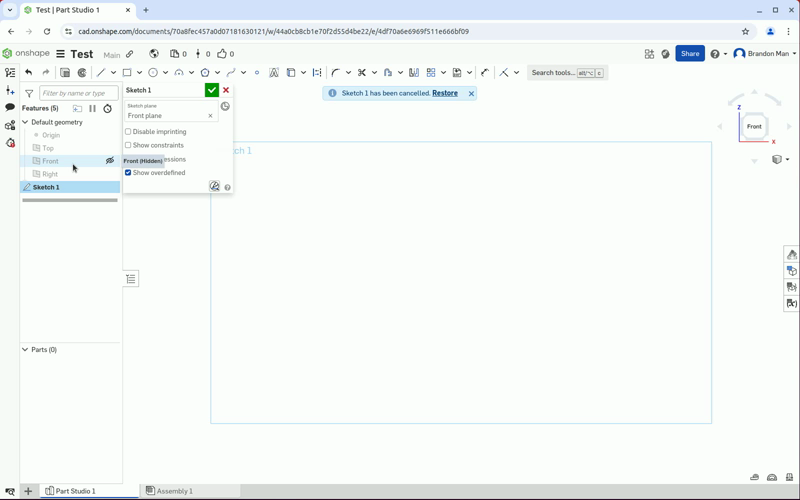
mouse_move(73, 352)
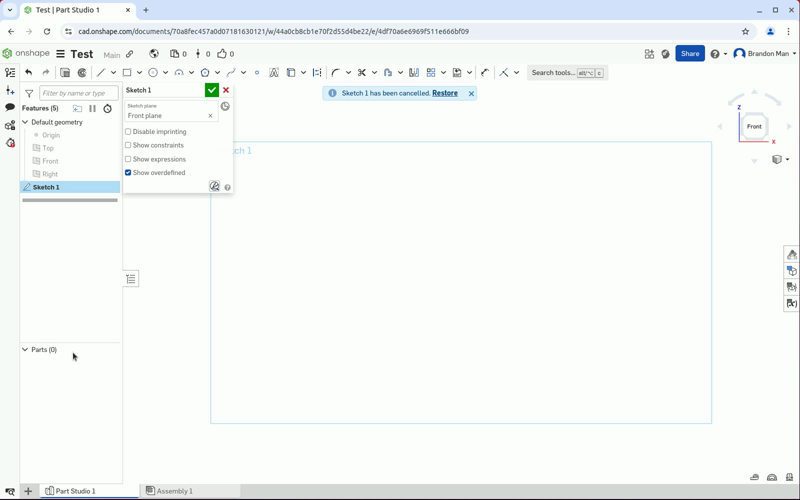
key(y)
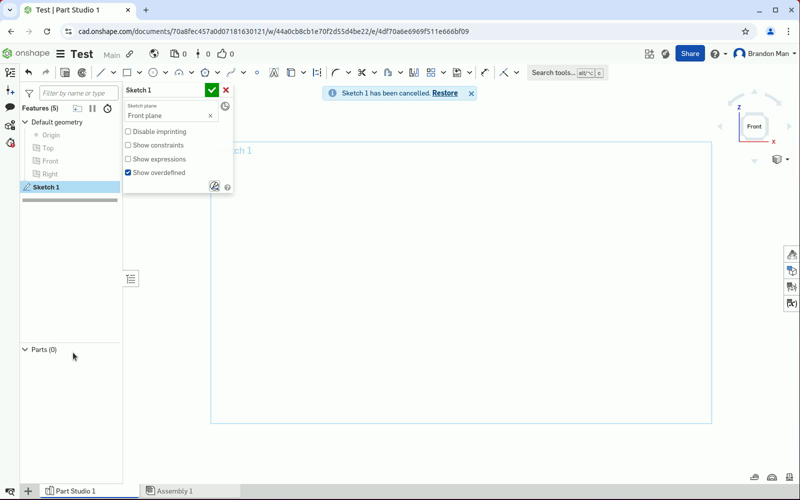
key(a)
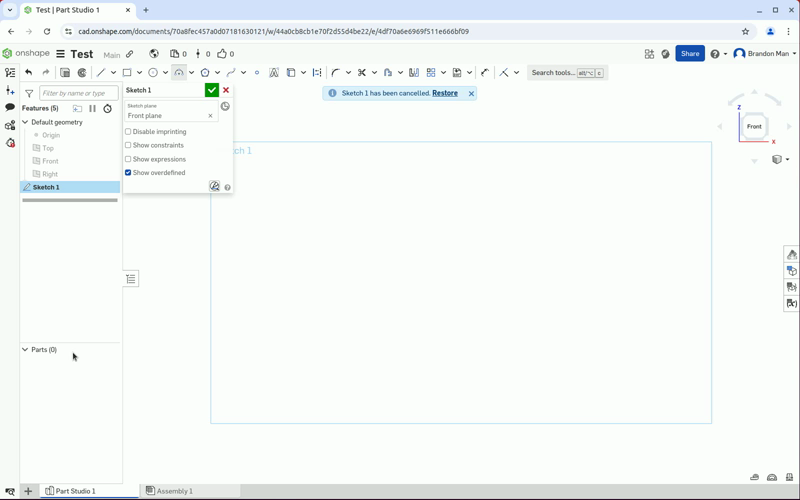
key_down(shift)
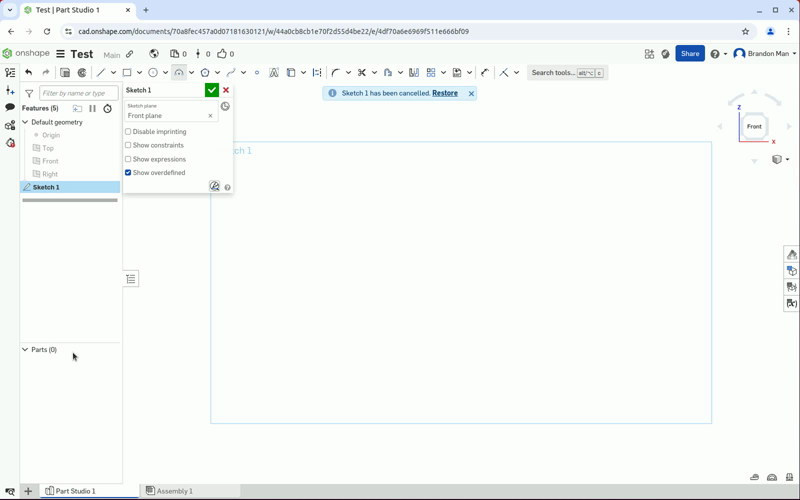
mouse_move(378, 211)
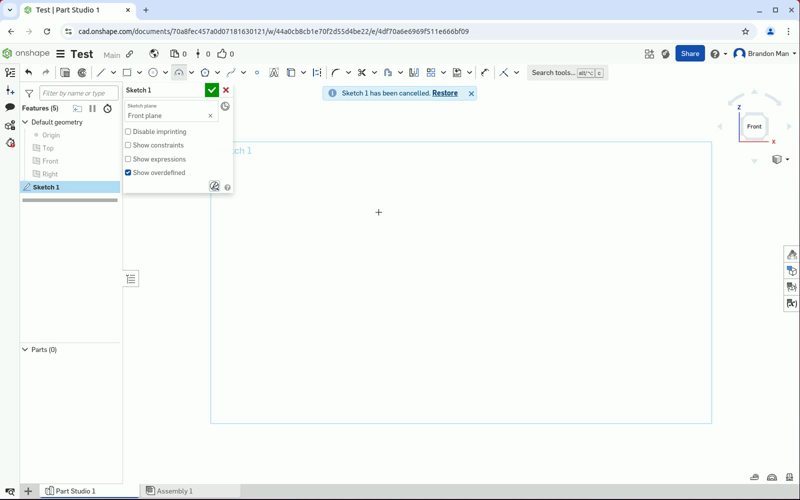
click(378, 211)
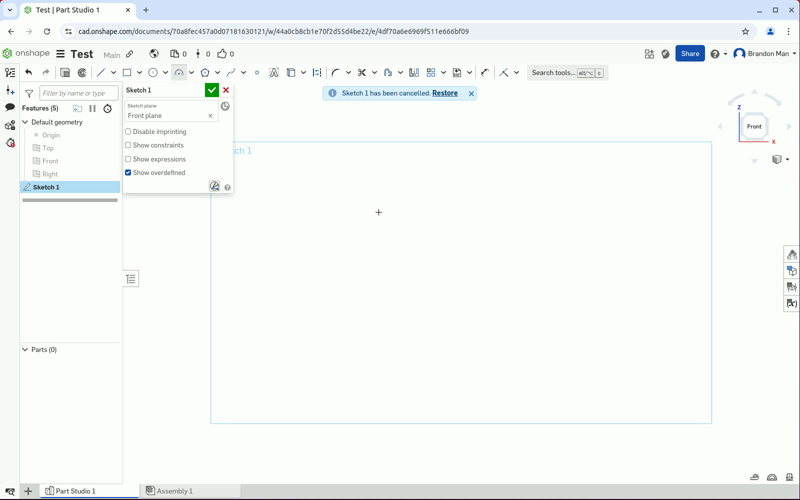
key_up(shift)
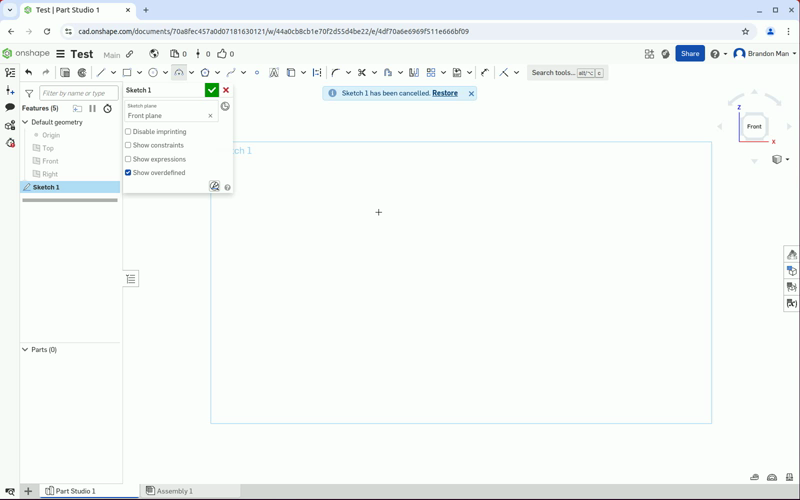
key_down(shift)
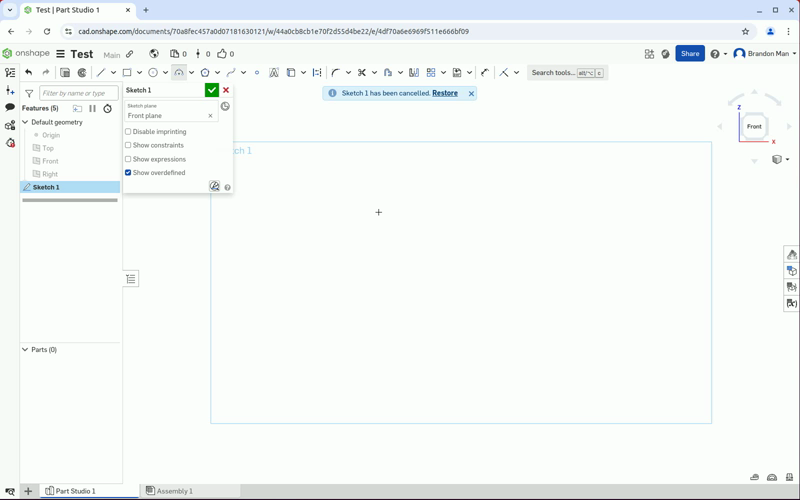
mouse_move(389, 319)
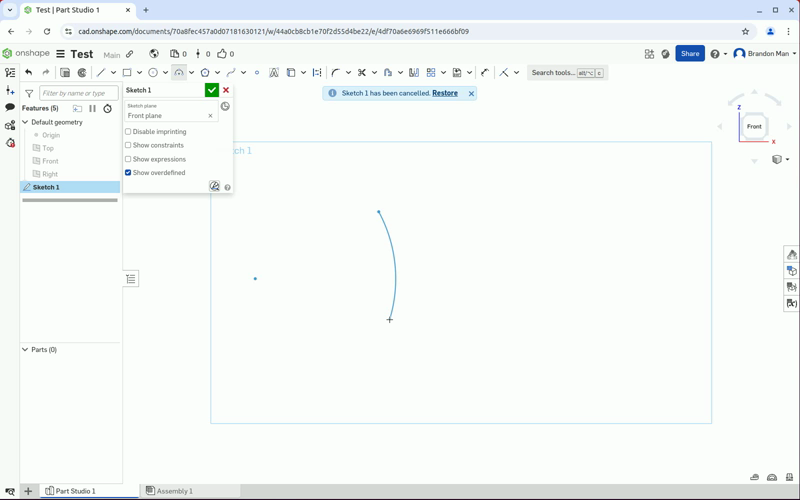
click(389, 319)
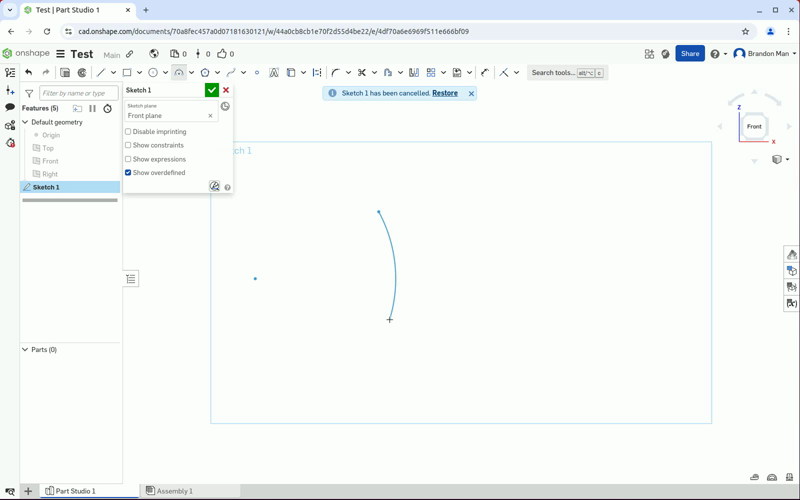
mouse_move(396, 264)
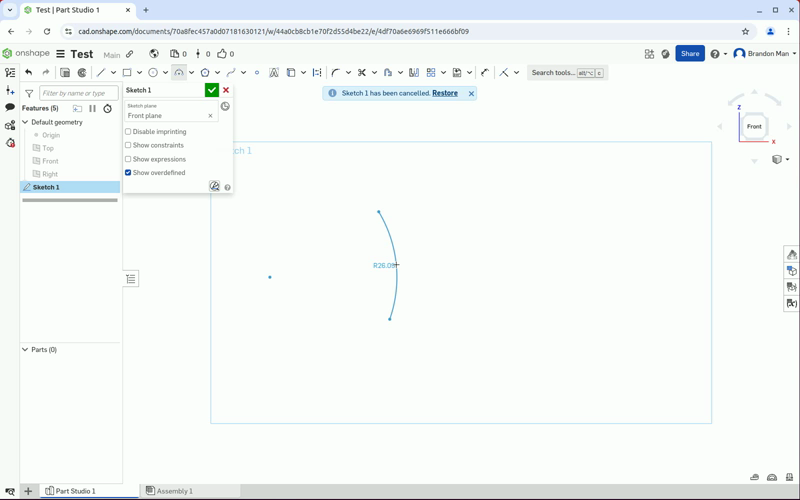
click(396, 264)
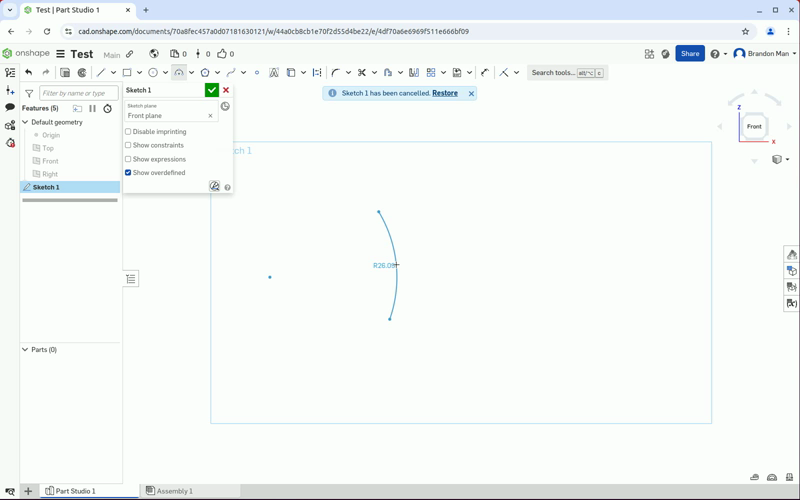
key_up(shift)
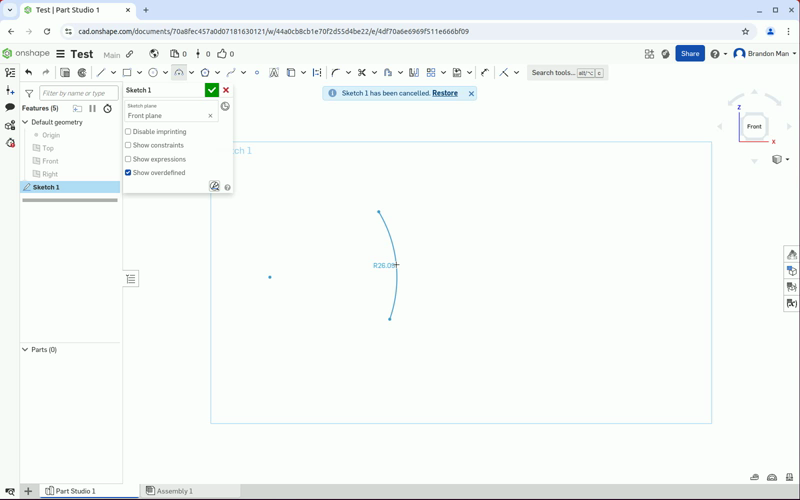
mouse_move(389, 319)
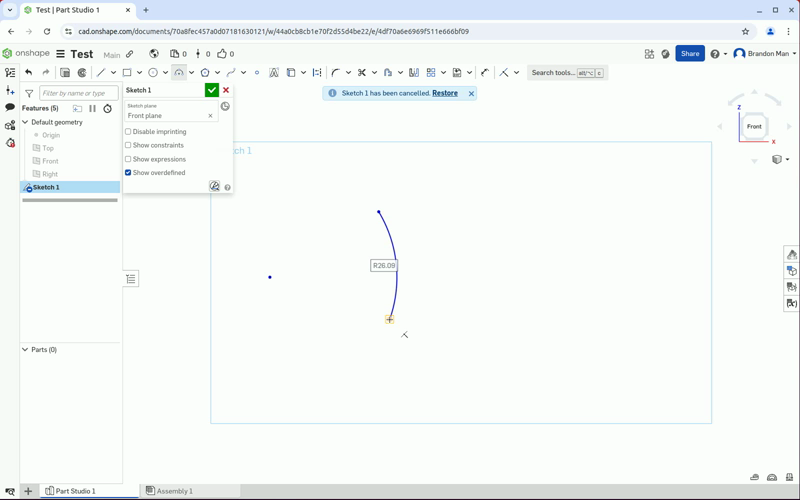
click(389, 319)
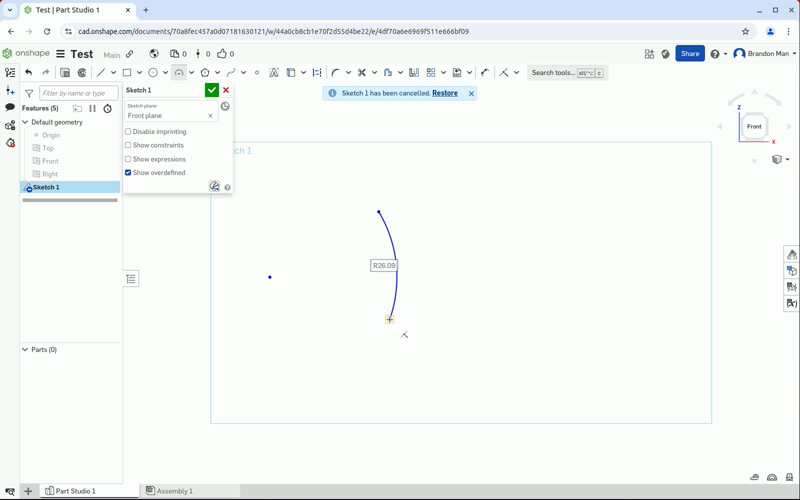
key_down(shift)
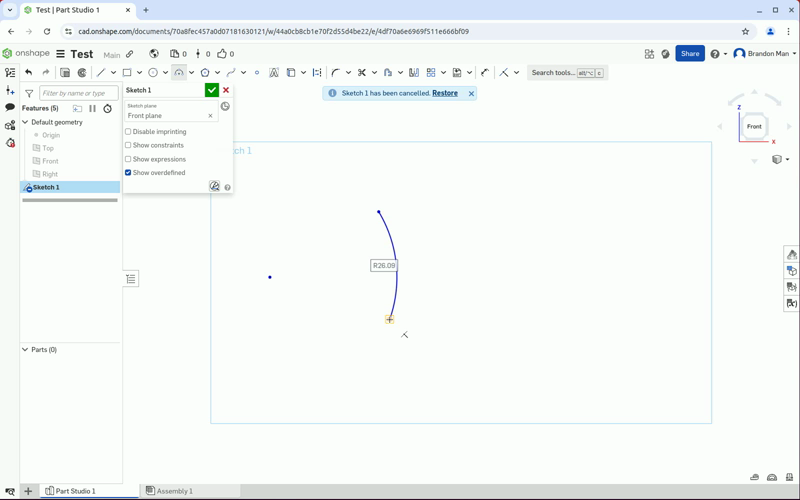
mouse_move(416, 246)
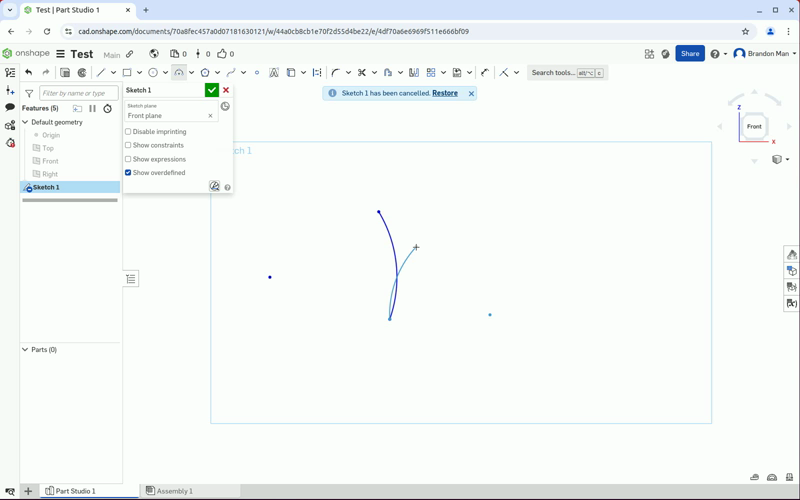
click(416, 246)
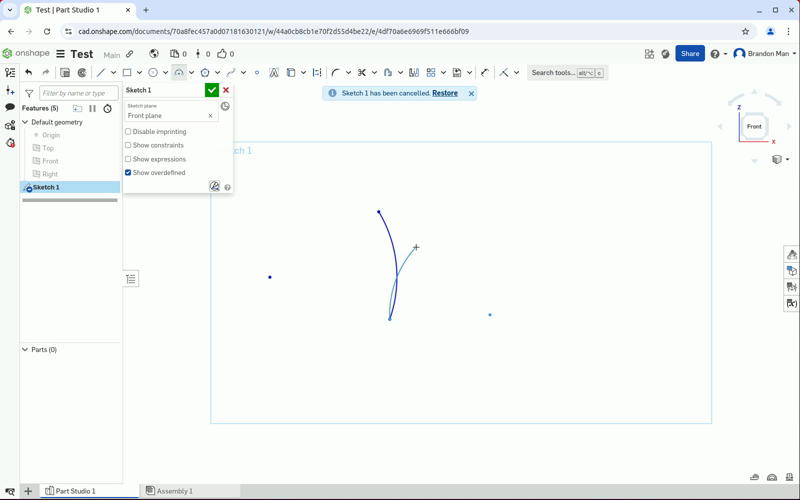
mouse_move(411, 286)
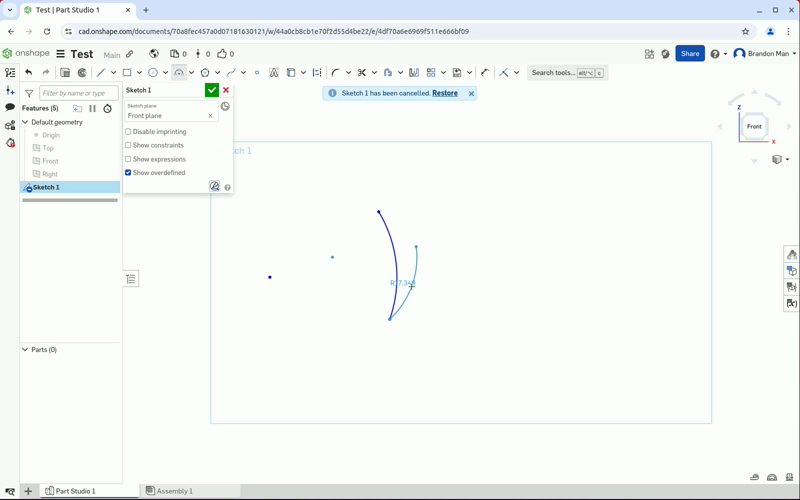
click(411, 286)
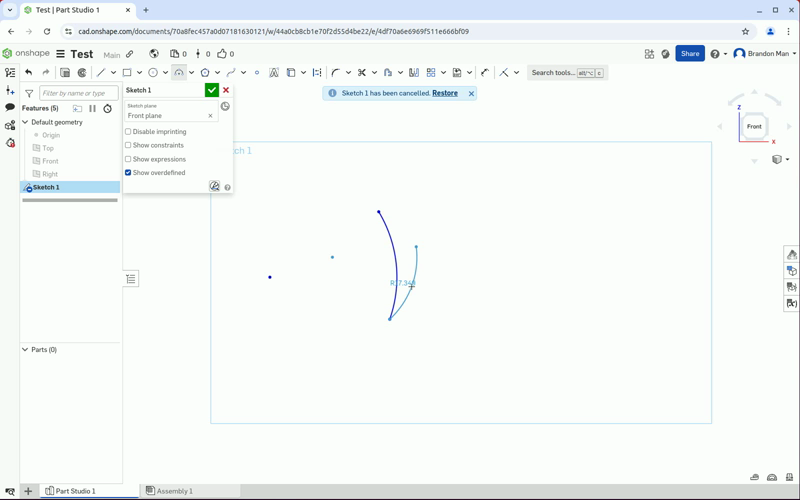
key_up(shift)
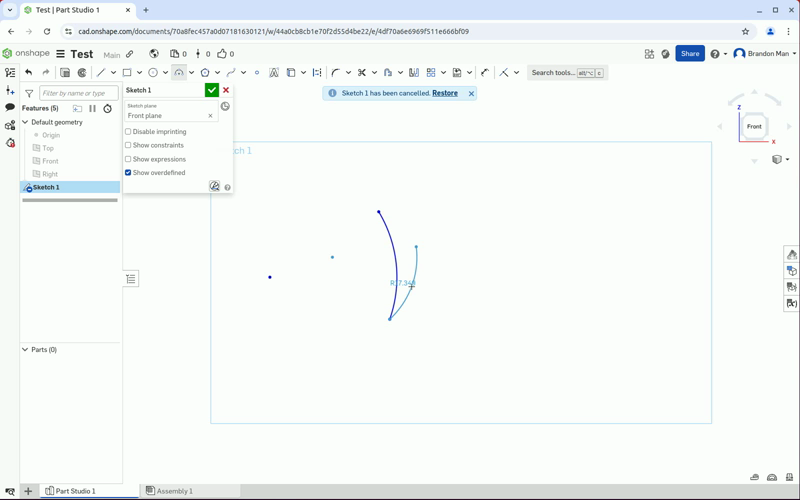
mouse_move(416, 246)
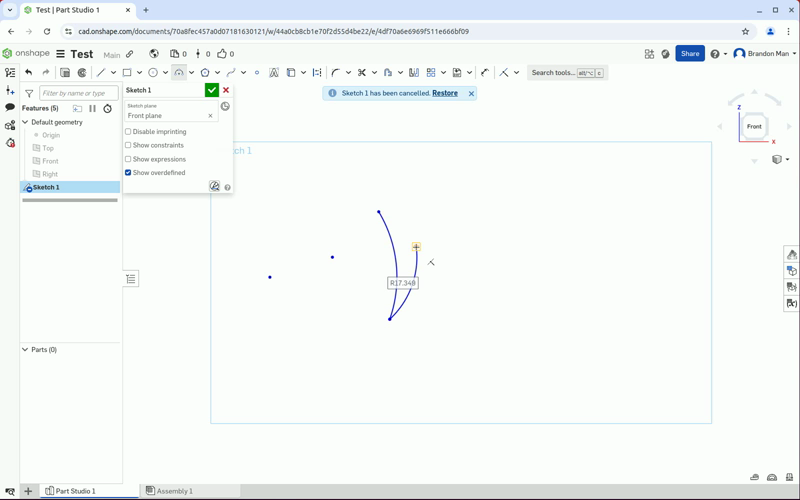
click(416, 246)
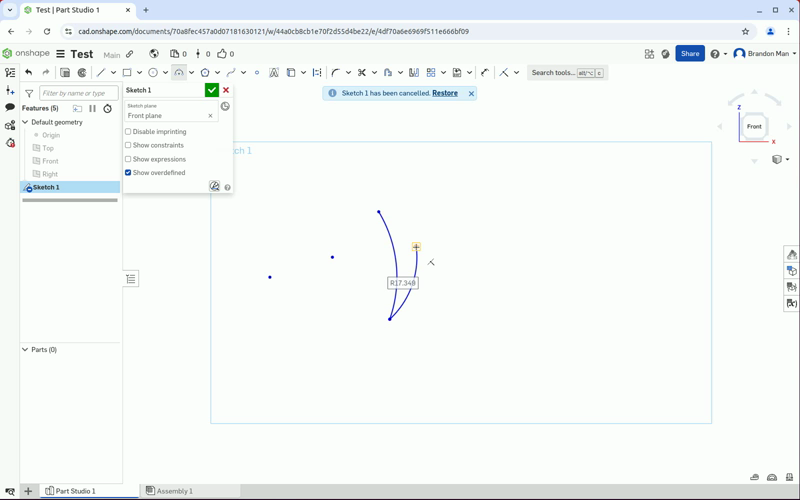
mouse_move(378, 211)
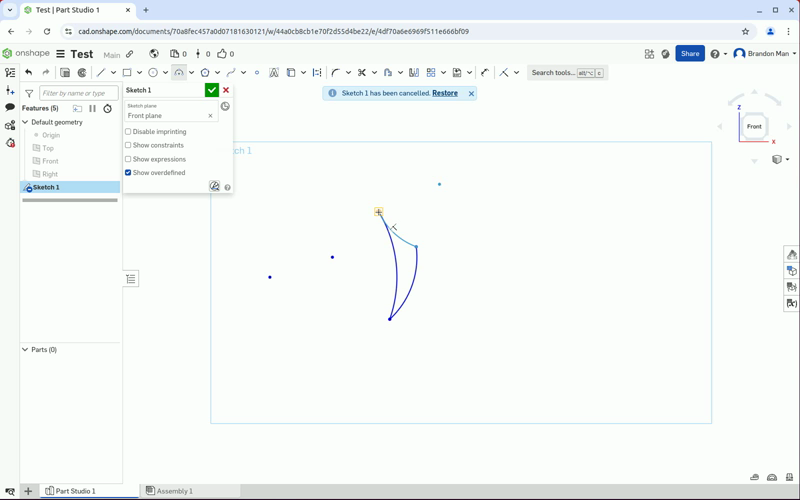
click(378, 211)
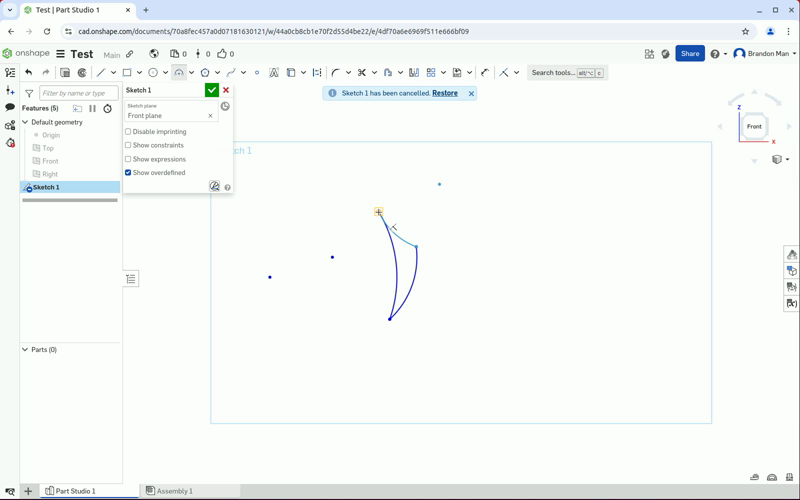
key_down(shift)
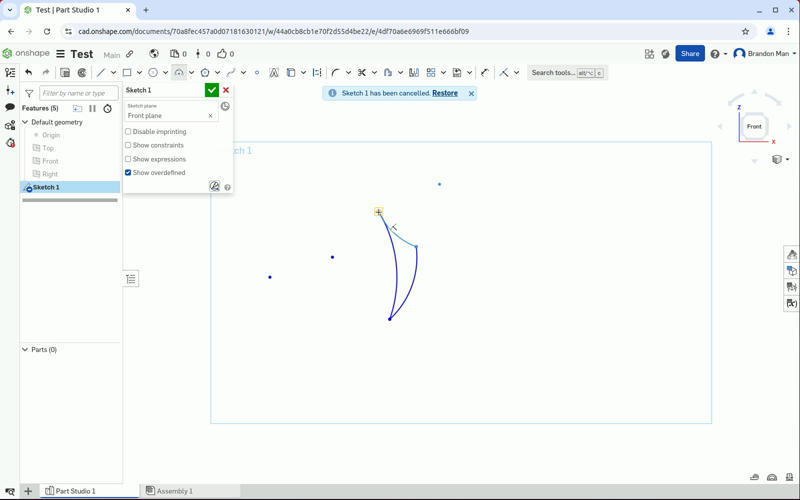
mouse_move(398, 228)
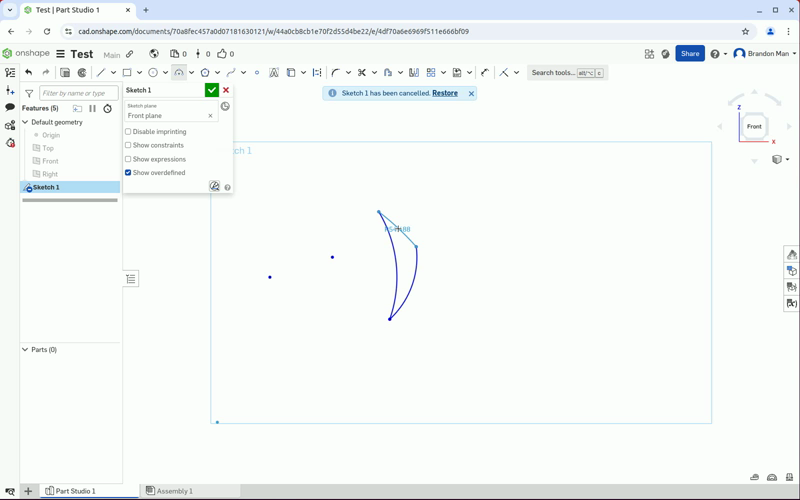
click(398, 228)
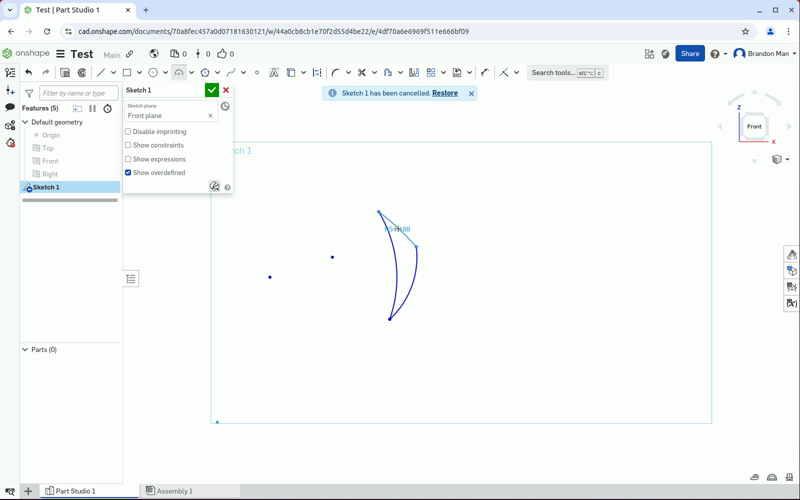
key_up(shift)
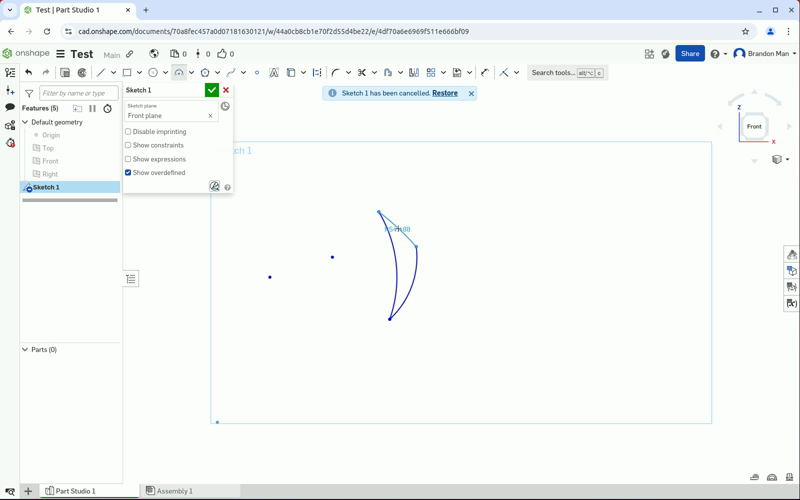
key(esc)
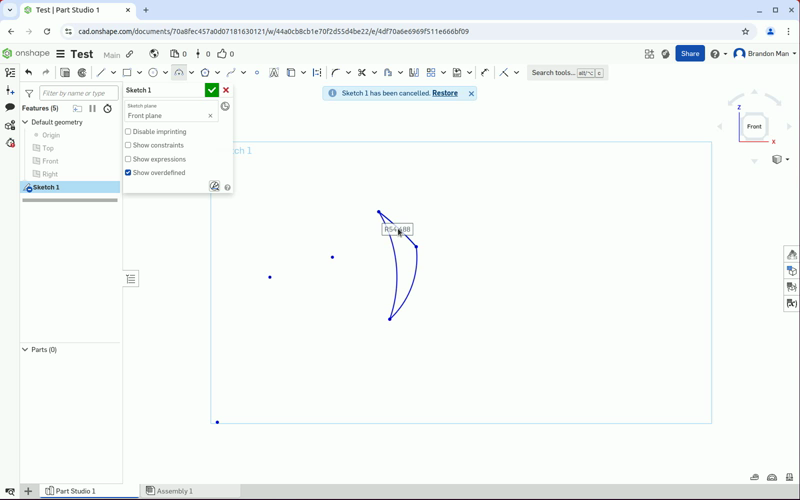
mouse_move(411, 277)
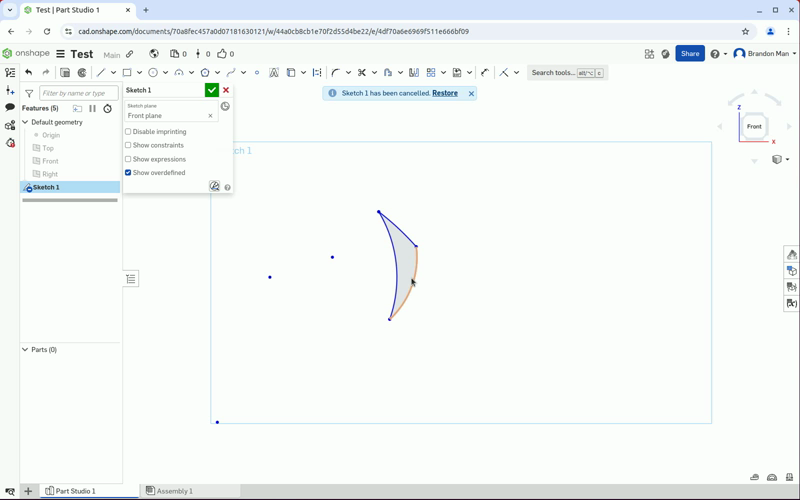
scroll(6)
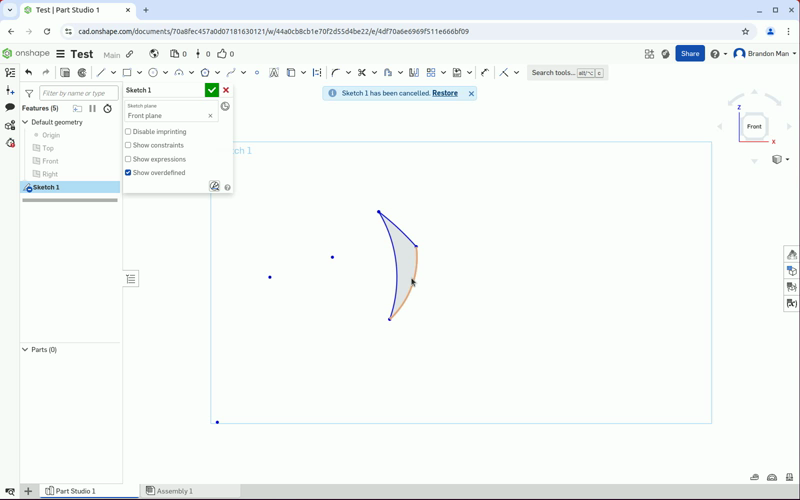
scroll(6)
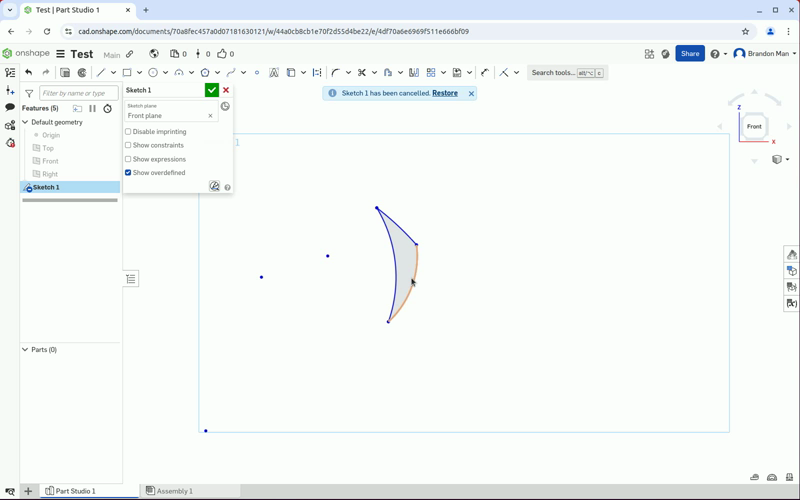
scroll(6)
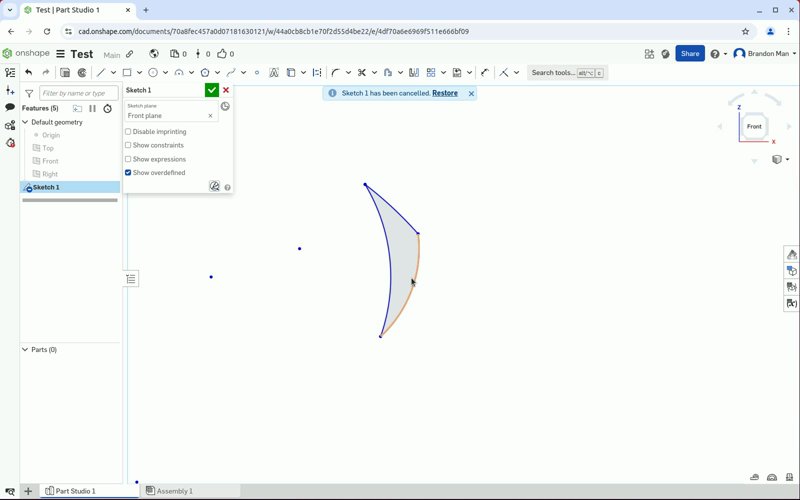
scroll(6)
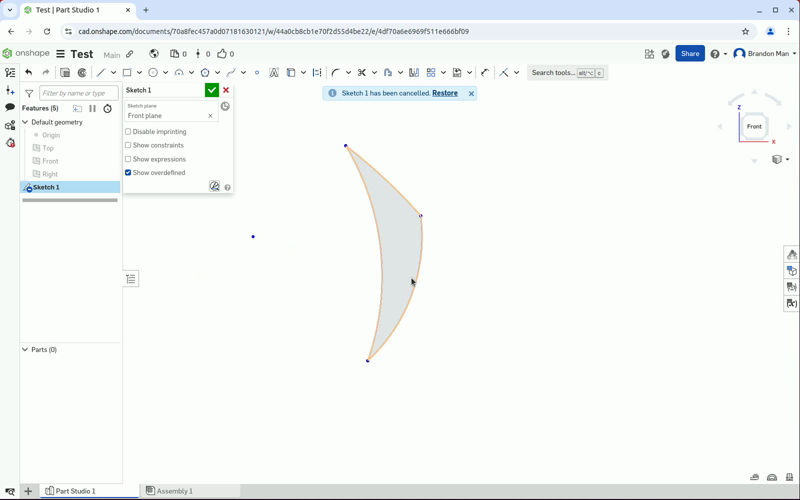
scroll(6)
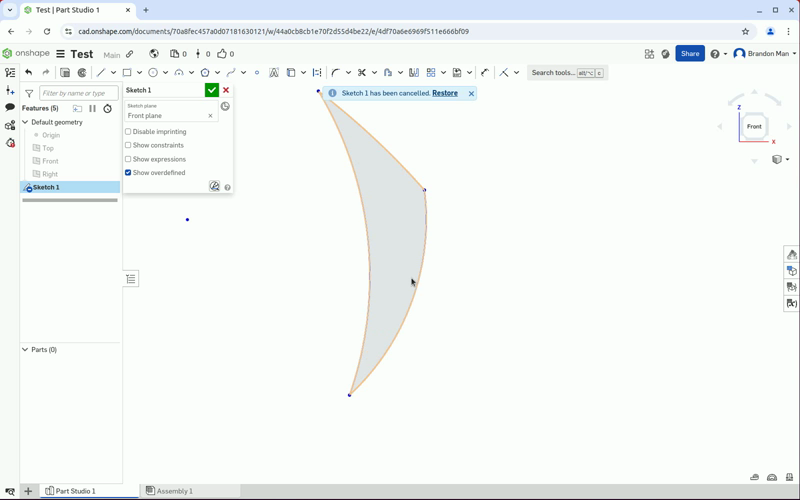
scroll(6)
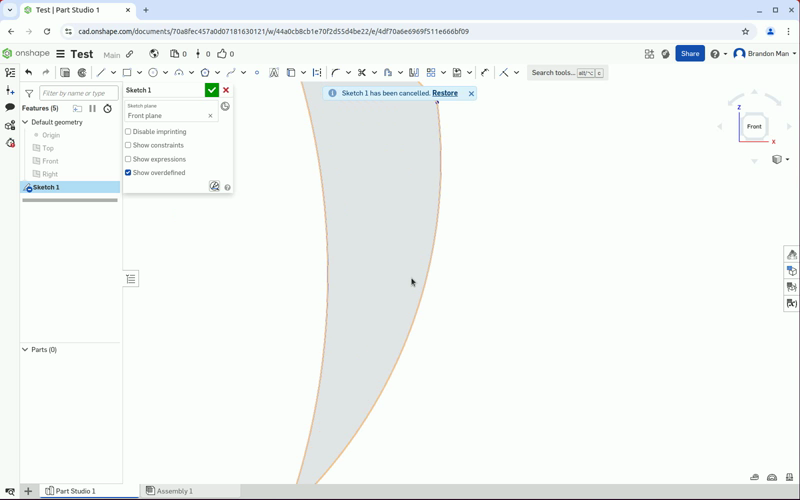
scroll(6)
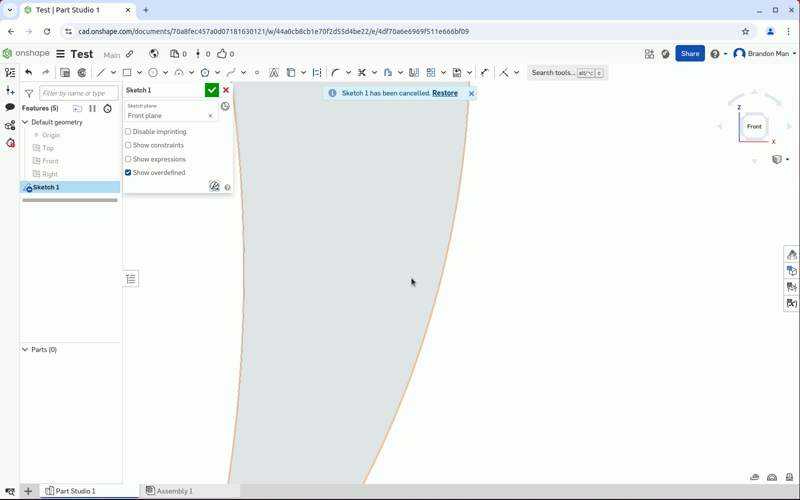
click(411, 277)
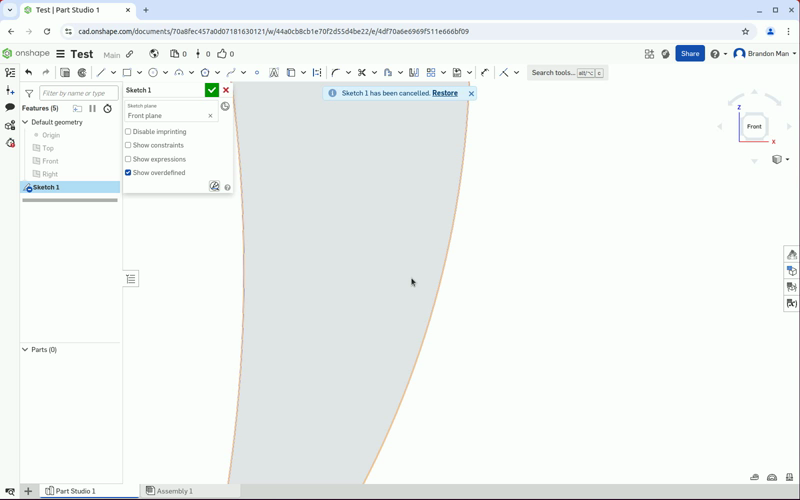
scroll(-6)
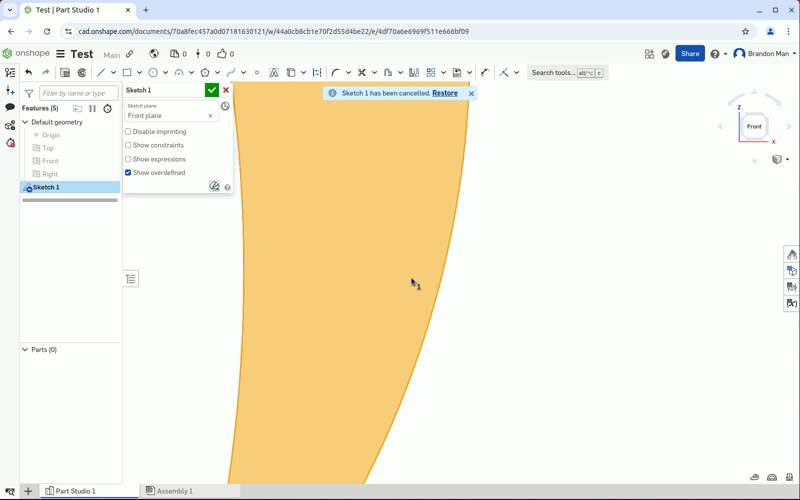
scroll(-6)
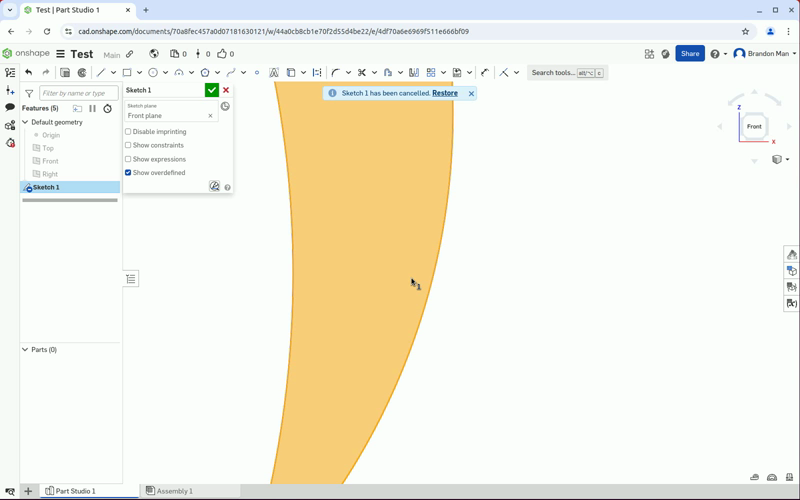
scroll(-6)
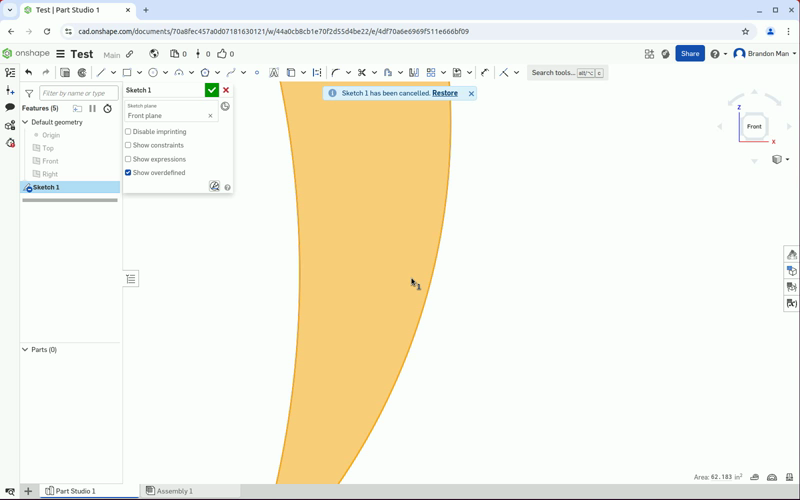
scroll(-6)
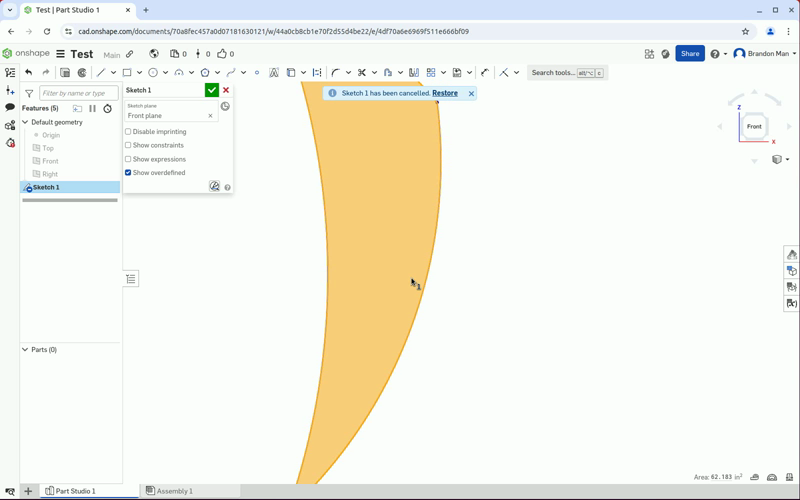
scroll(-6)
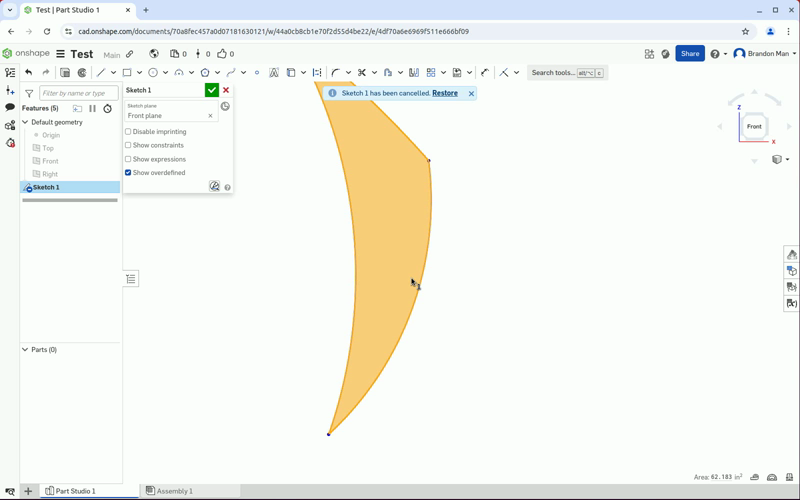
scroll(-6)
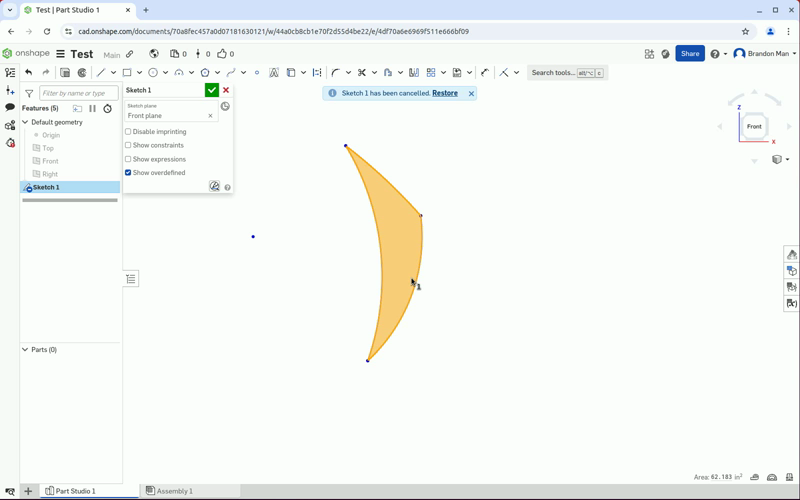
scroll(-6)
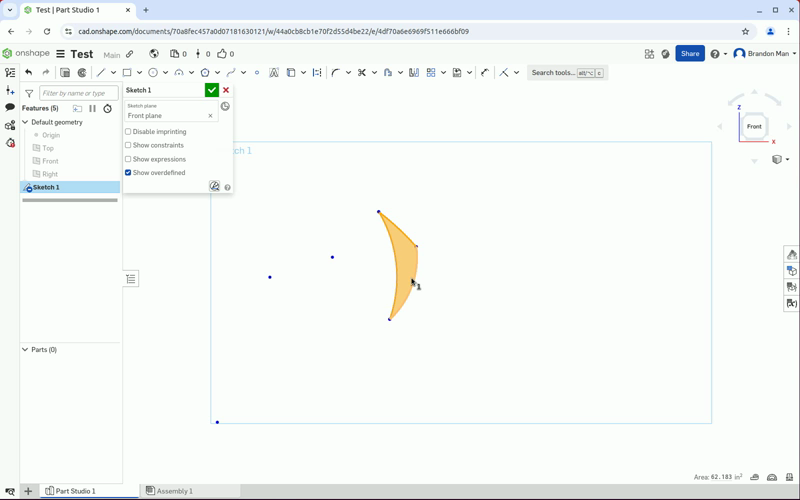
mouse_move(73, 352)
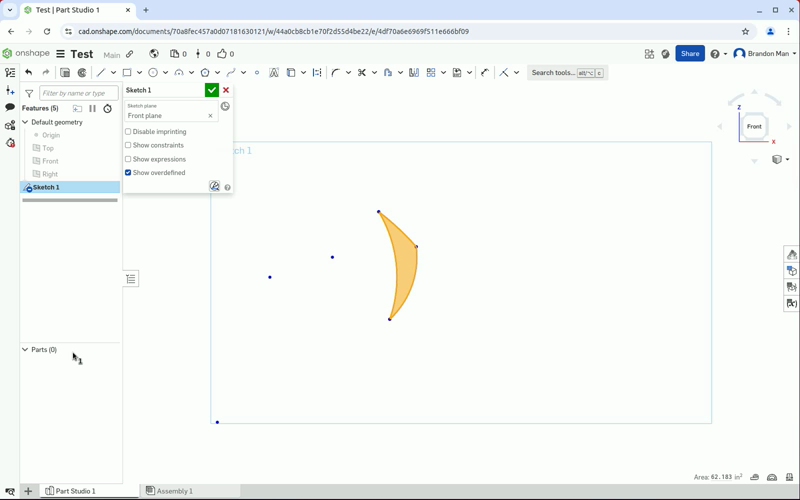
key(shift+y)
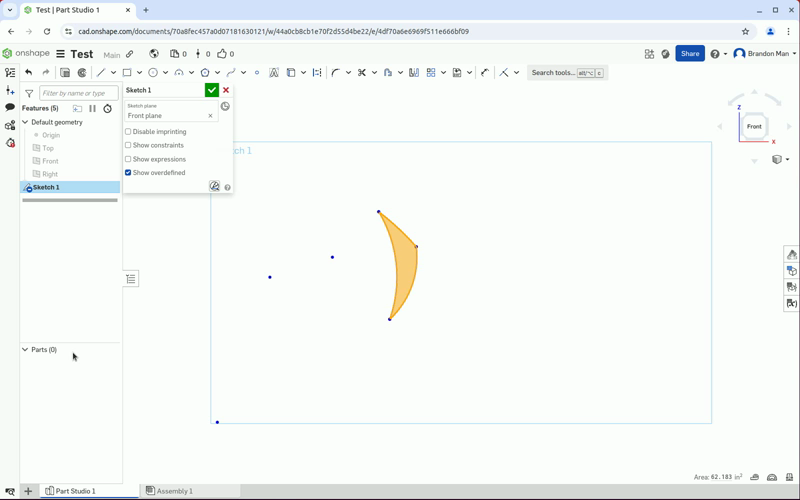
key(shift+e)
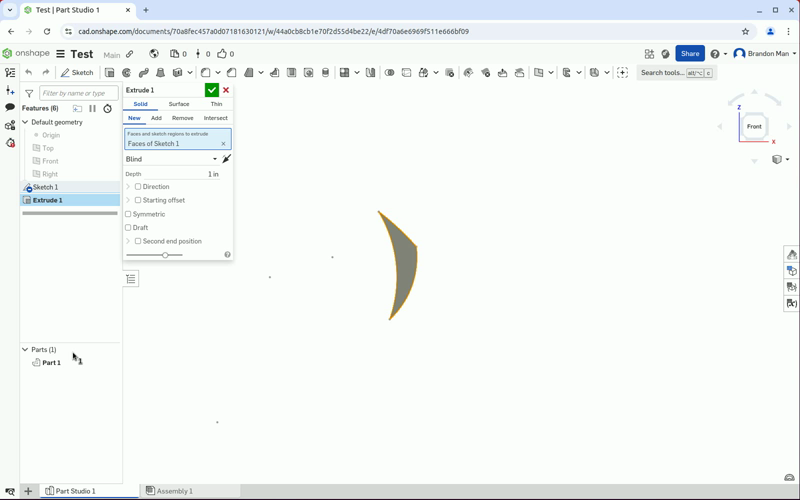
mouse_move(143, 106)
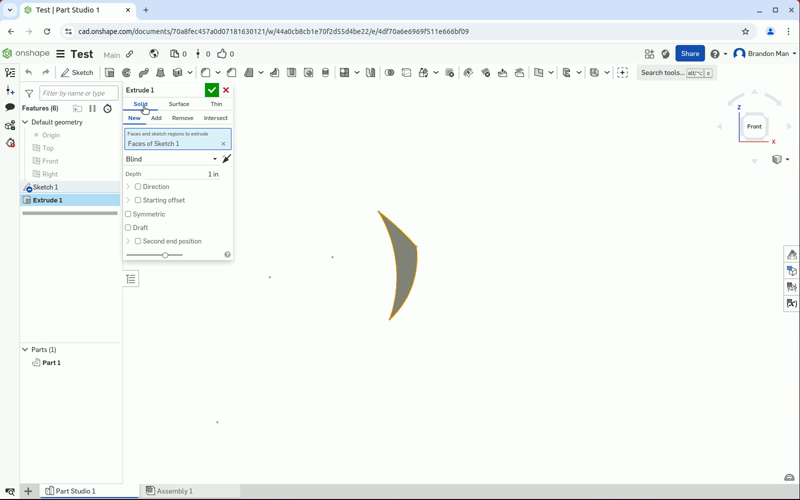
click(143, 106)
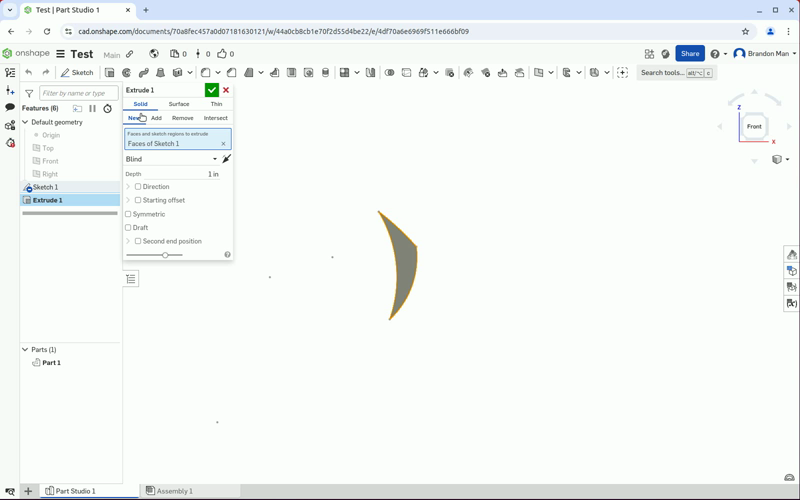
mouse_move(137, 120)
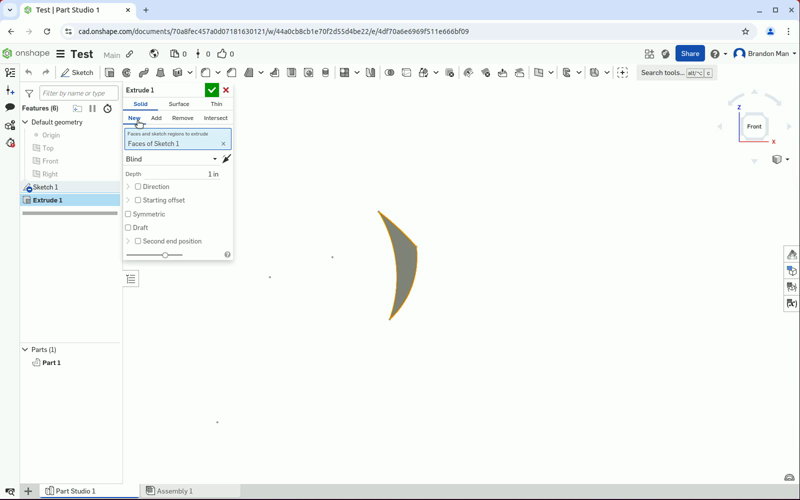
click(137, 120)
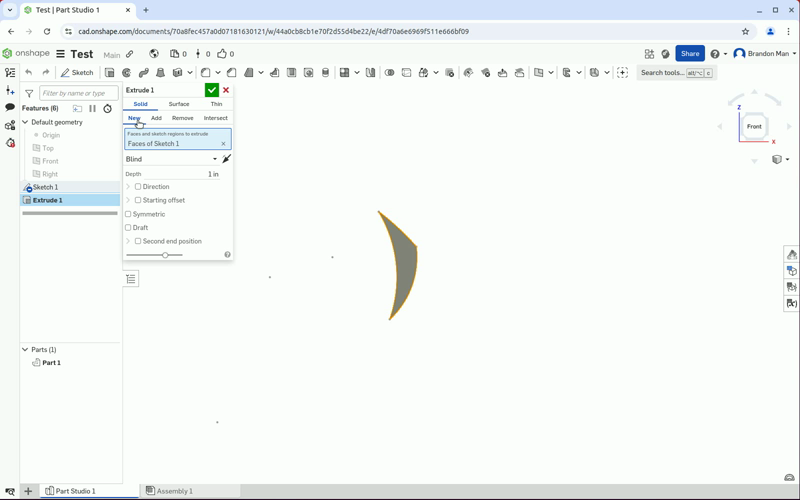
key(tab, 4)
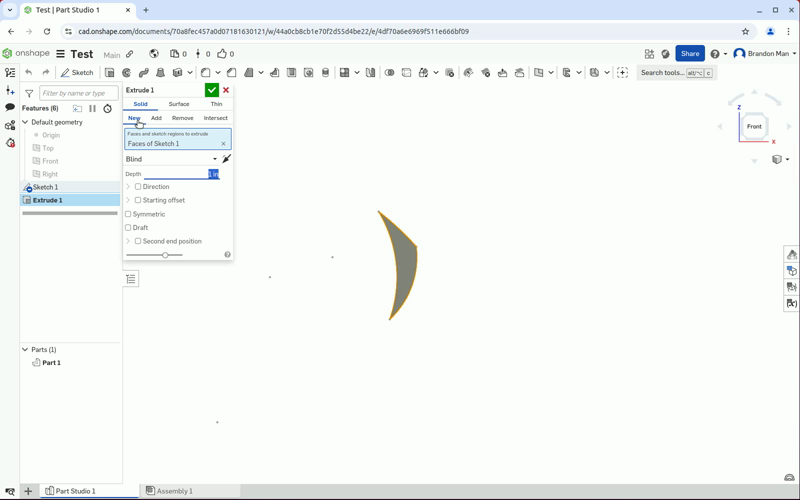
text(8.184)
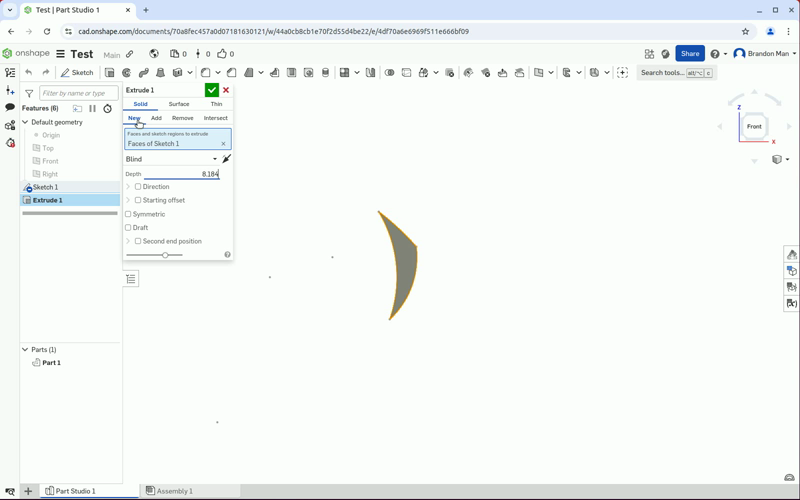
key(enter)
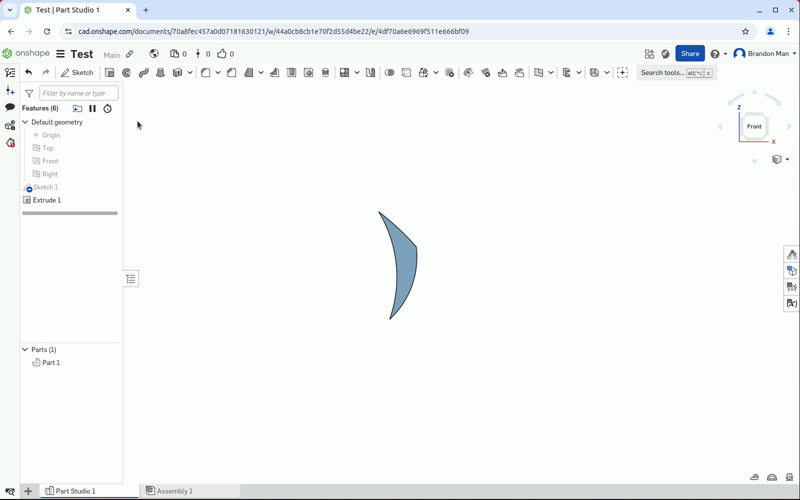
key(shift+h)
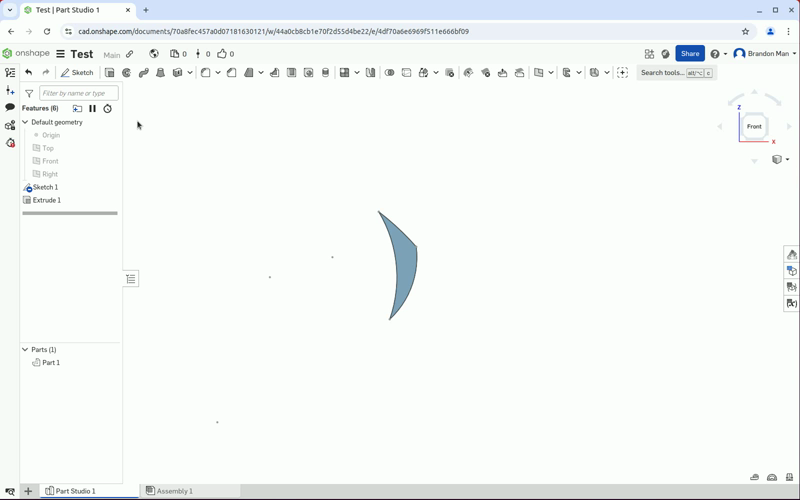
key(shift+h)
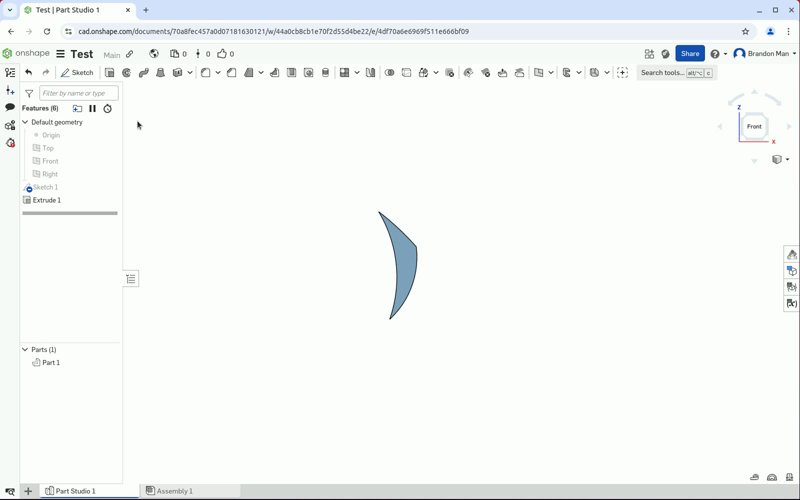
mouse_move(73, 189)
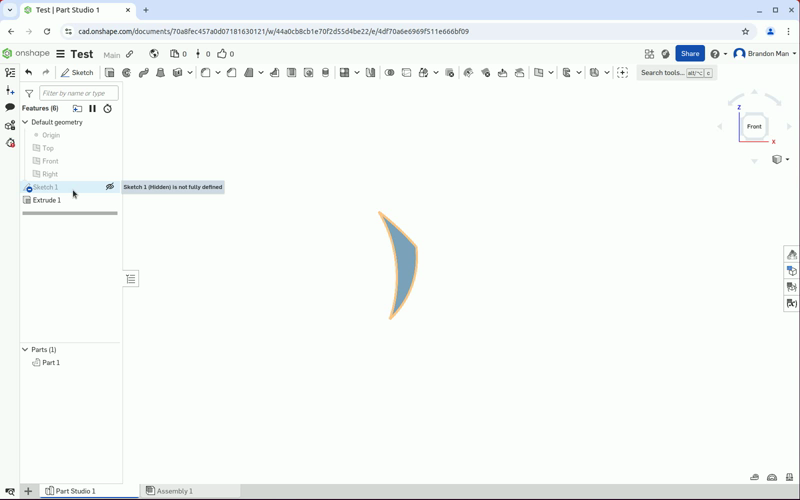
click(73, 189)
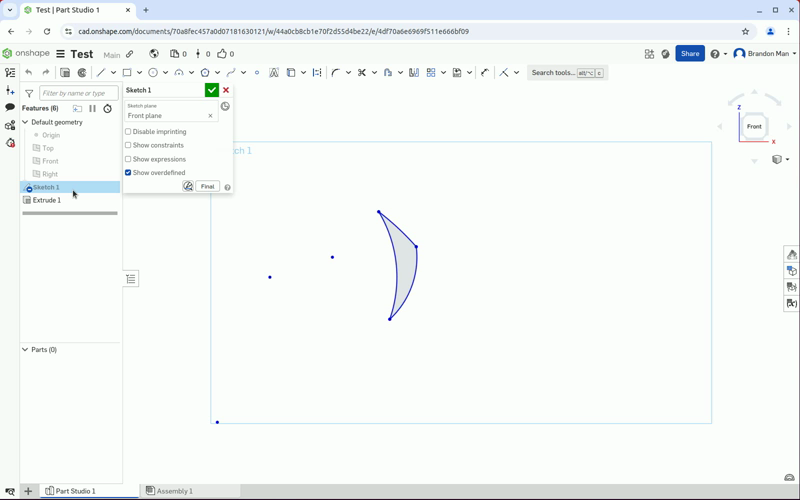
mouse_move(229, 92)
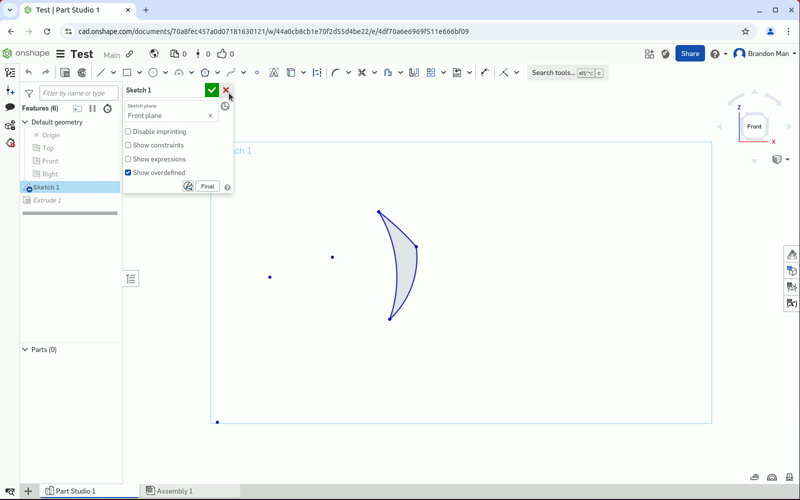
click(229, 92)
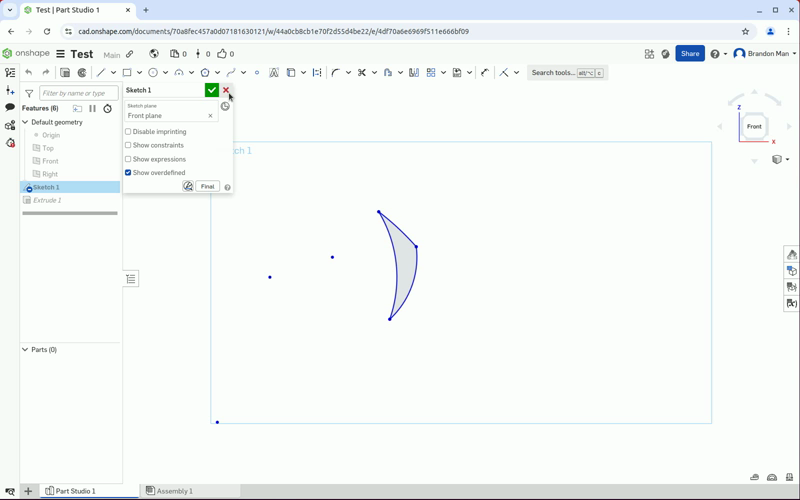
key(shift+s)
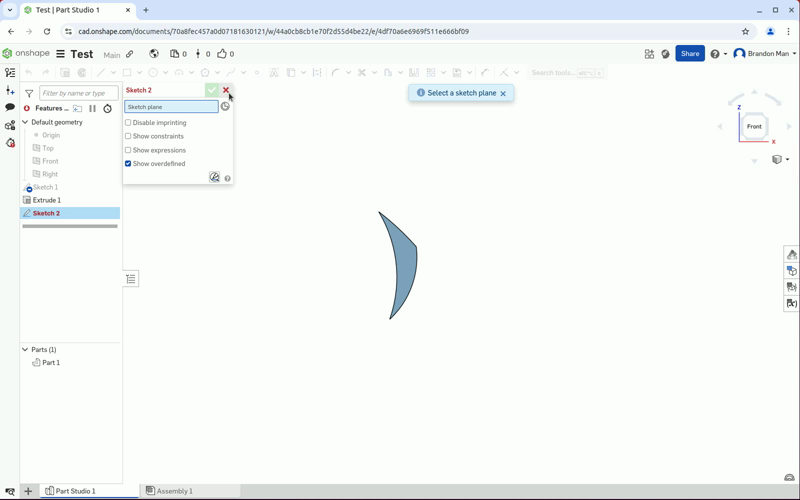
mouse_move(73, 163)
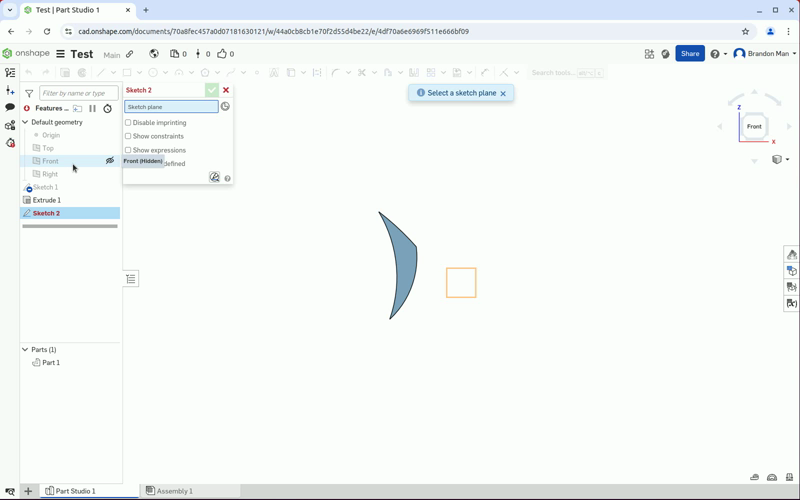
click(73, 163)
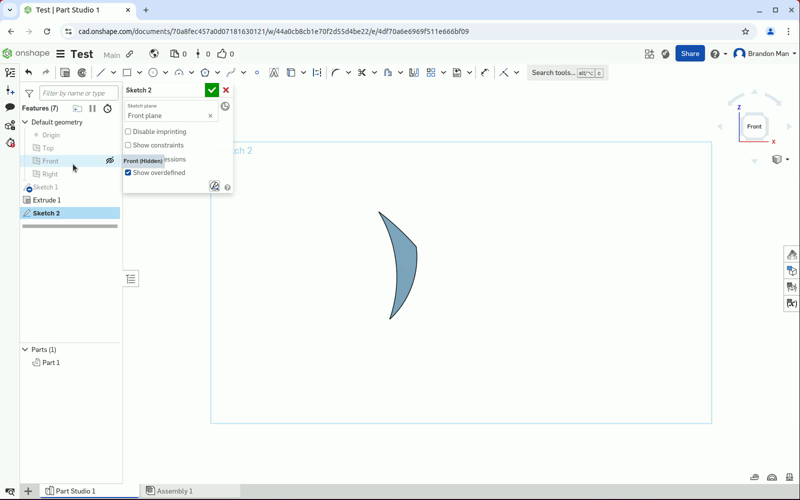
mouse_move(73, 352)
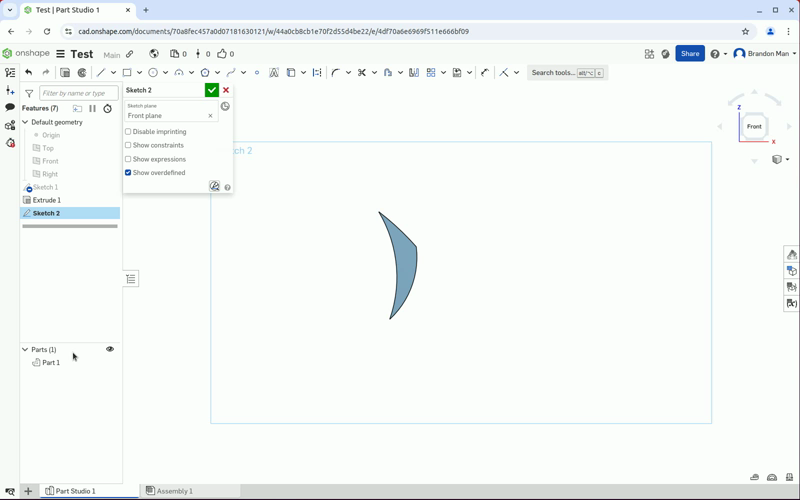
key(y)
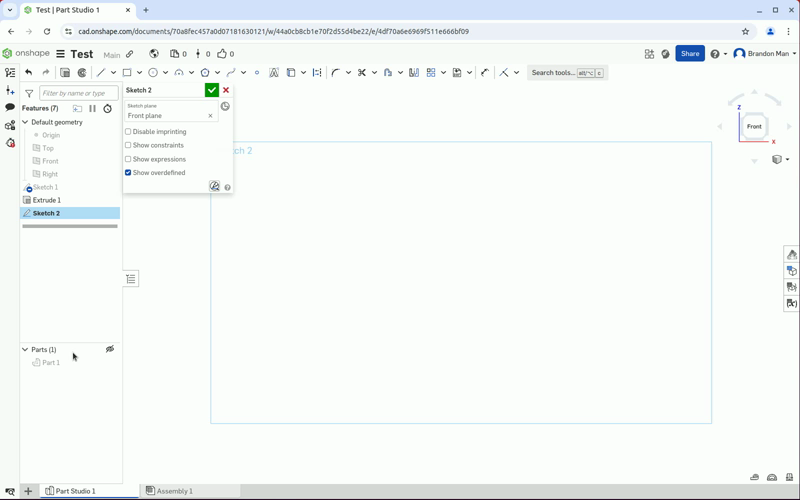
key(a)
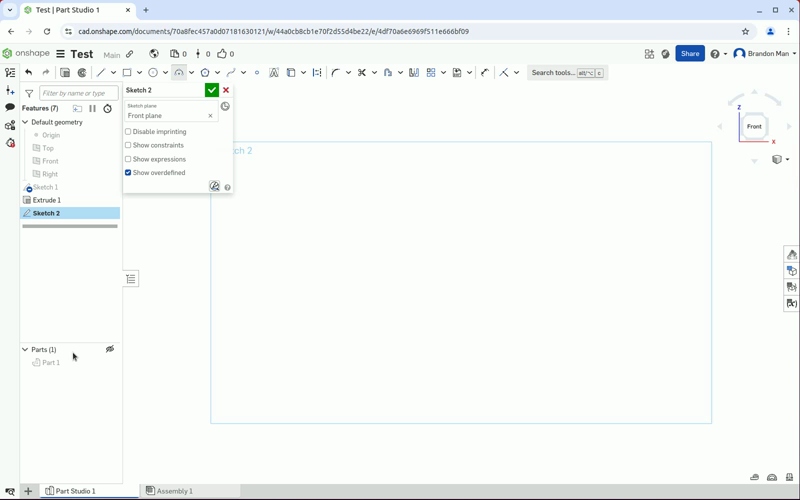
key_down(shift)
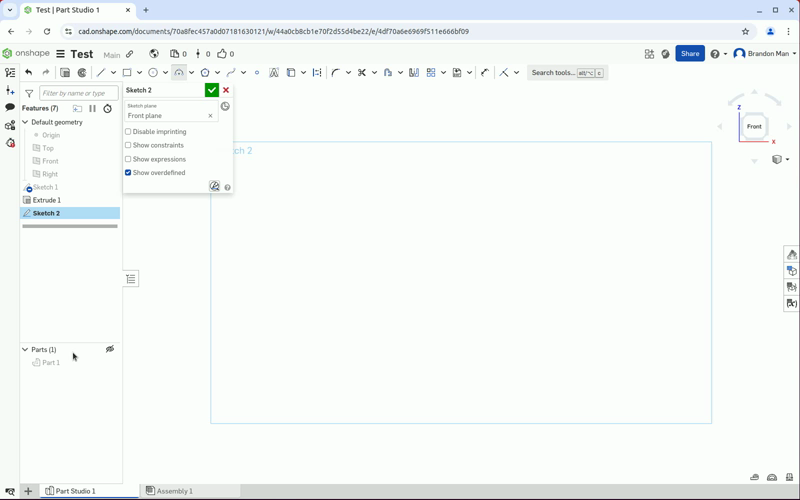
mouse_move(433, 185)
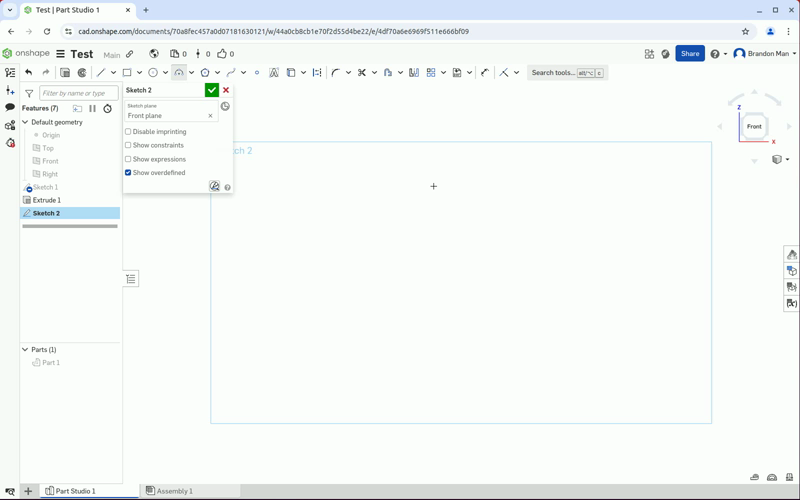
click(433, 185)
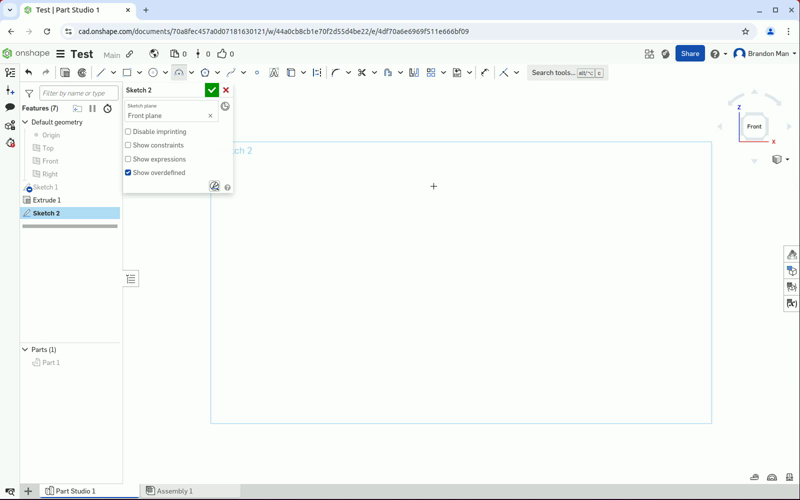
key_up(shift)
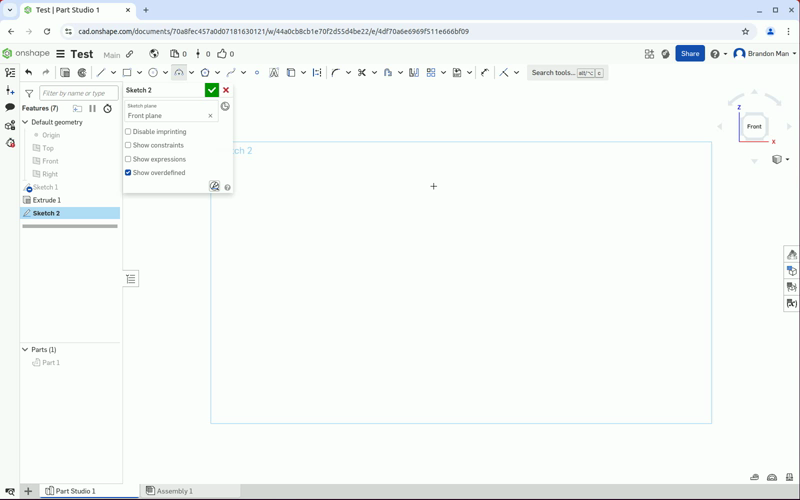
key_down(shift)
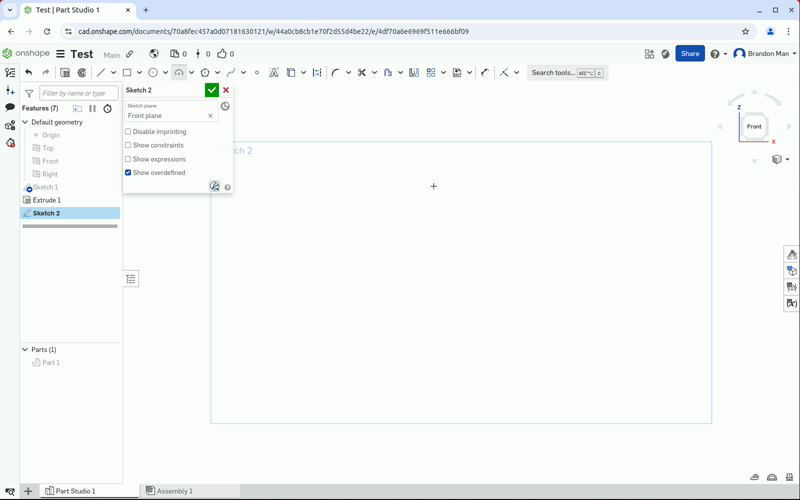
mouse_move(475, 236)
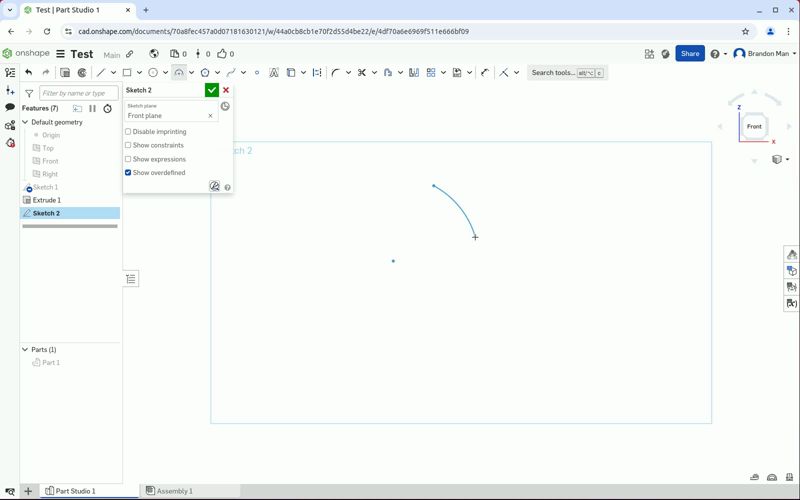
click(475, 236)
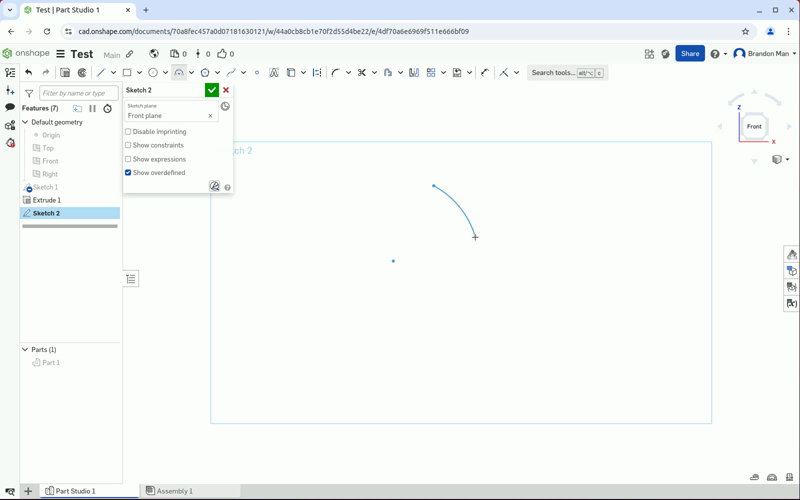
mouse_move(455, 210)
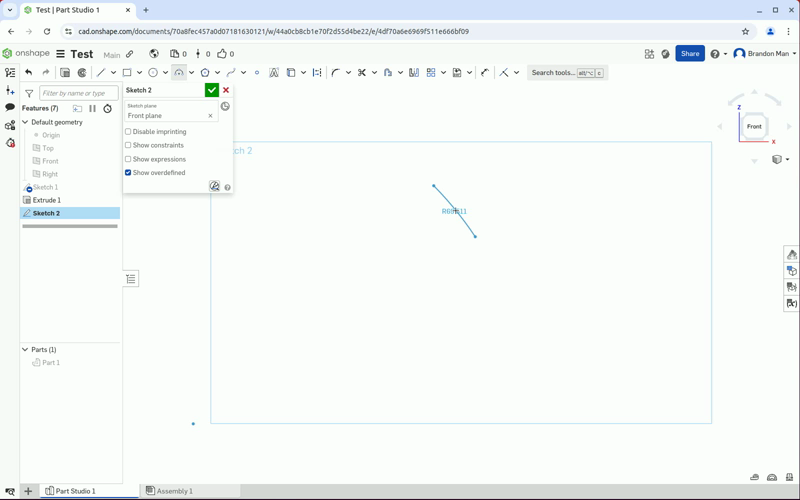
click(455, 210)
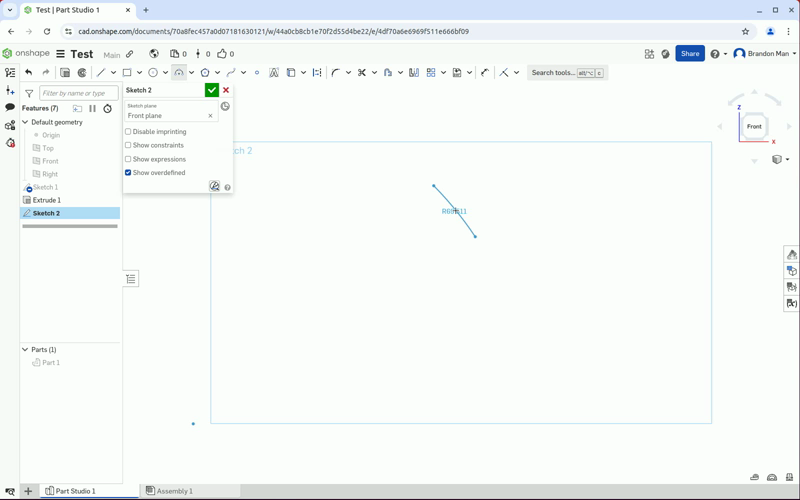
key_up(shift)
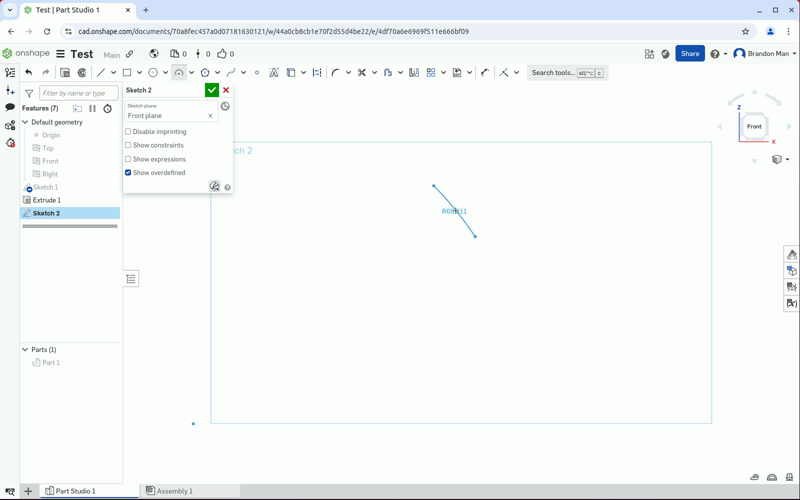
mouse_move(475, 236)
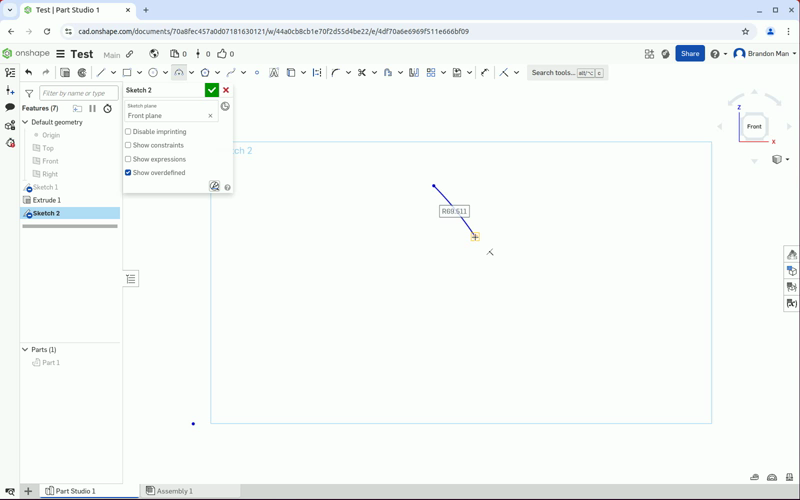
click(475, 236)
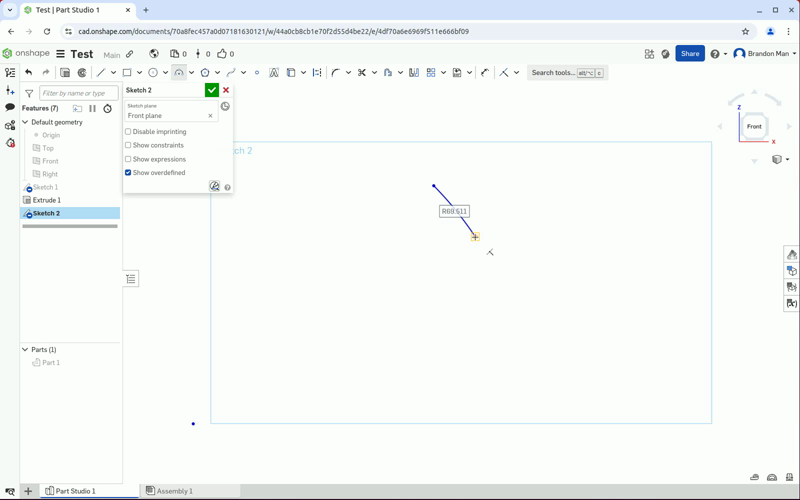
key_down(shift)
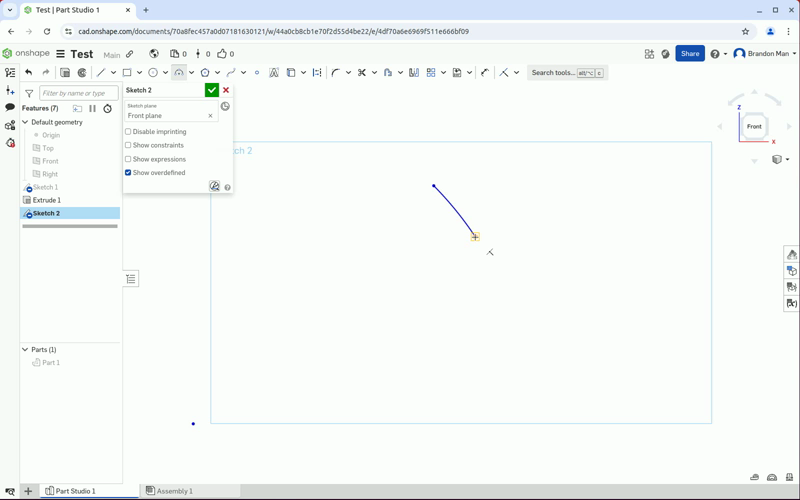
mouse_move(525, 273)
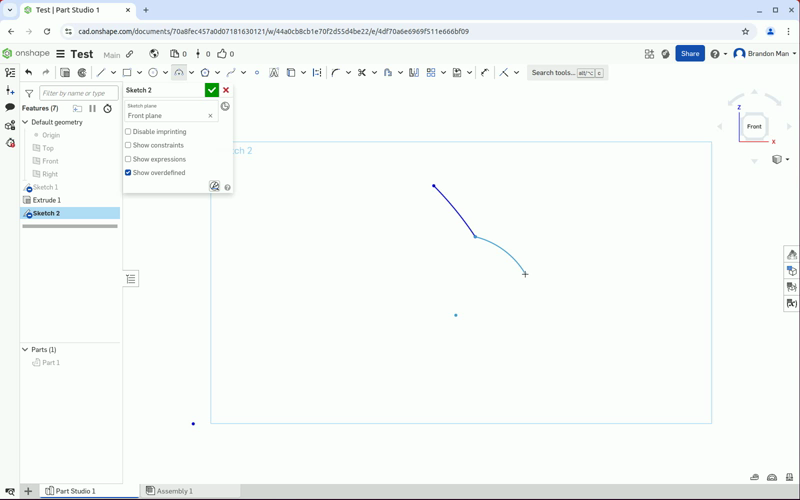
click(525, 273)
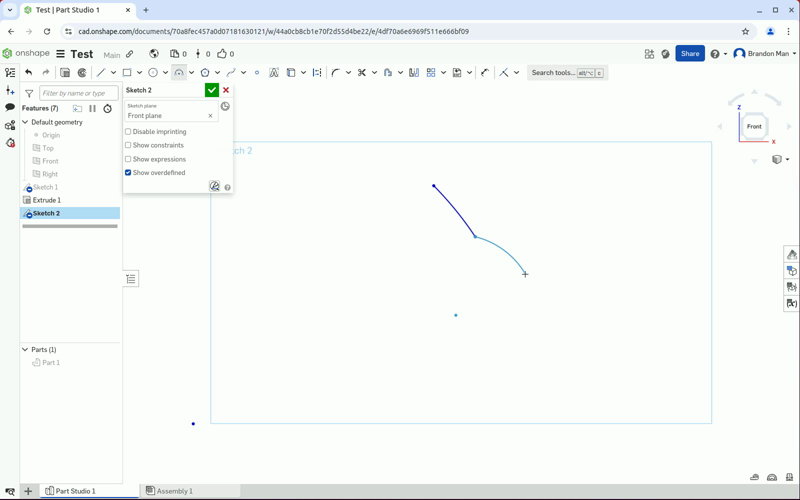
mouse_move(502, 251)
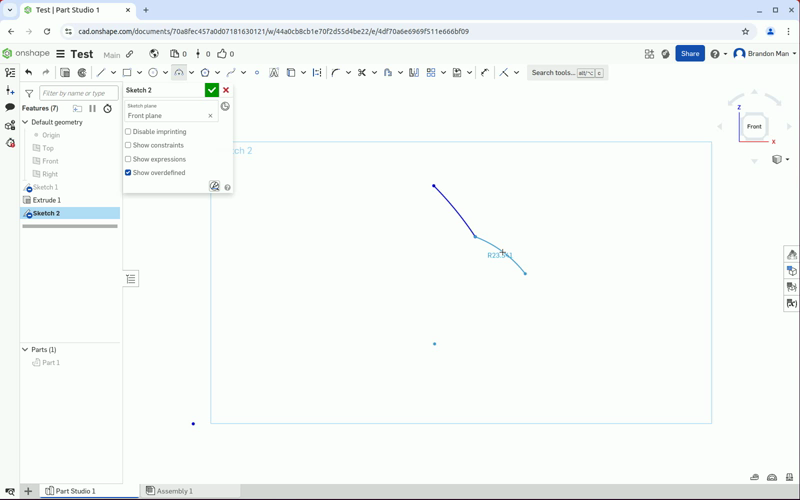
click(502, 251)
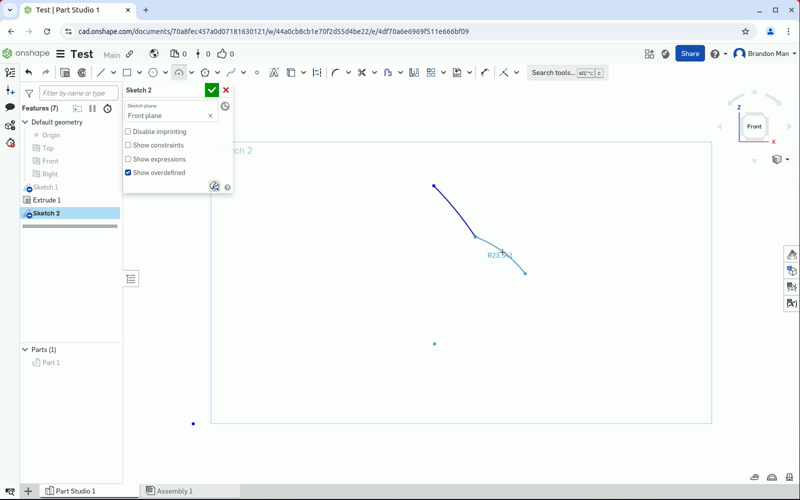
key_up(shift)
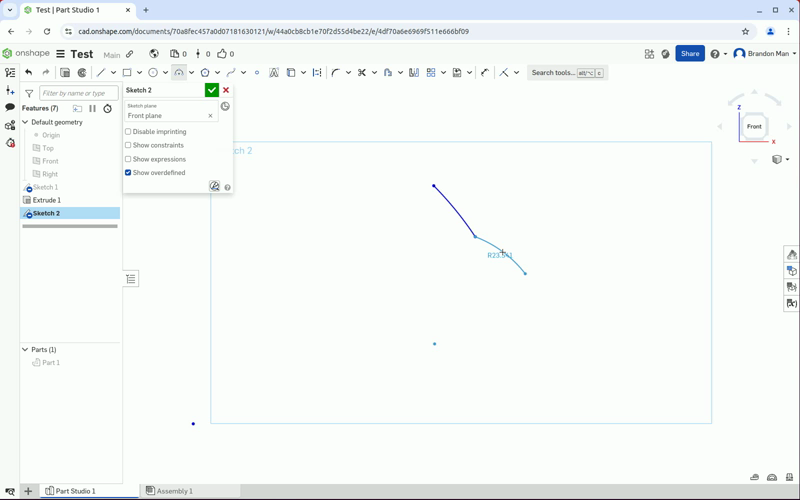
mouse_move(525, 273)
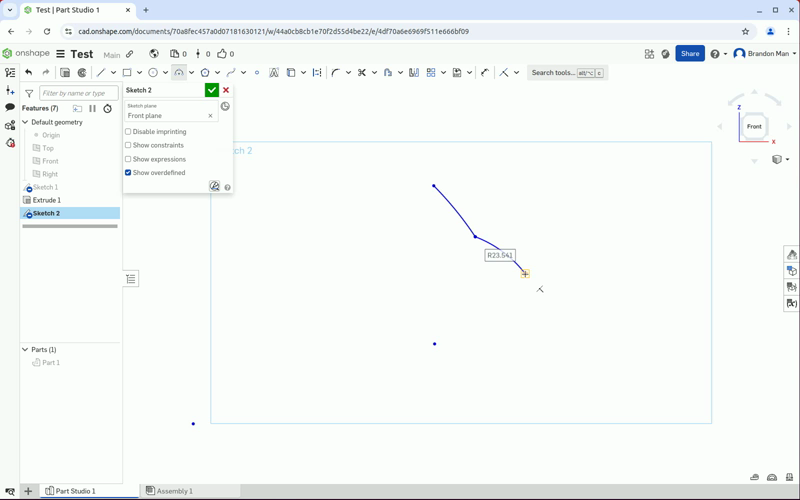
click(525, 273)
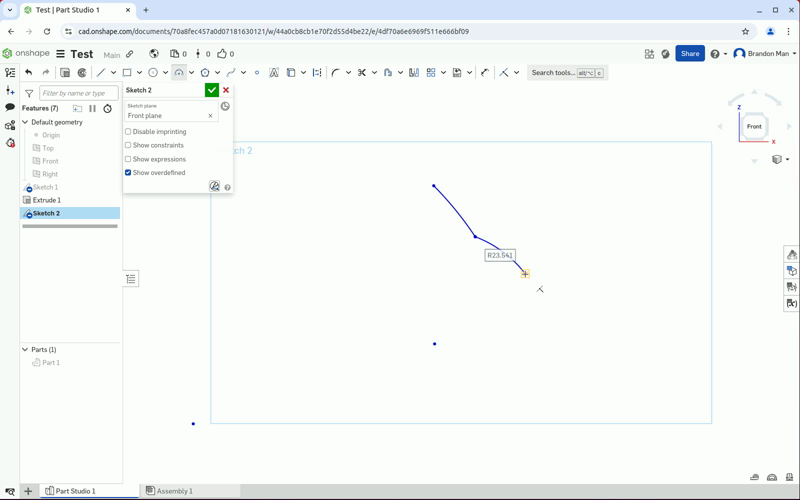
mouse_move(433, 185)
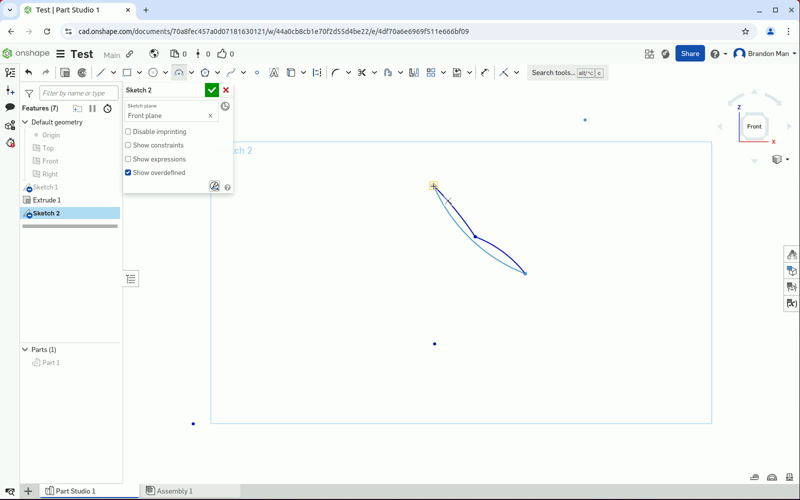
click(433, 185)
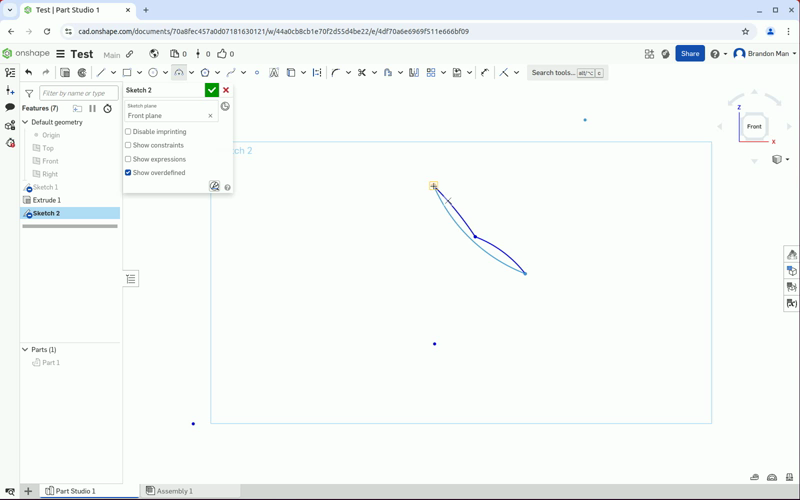
key_down(shift)
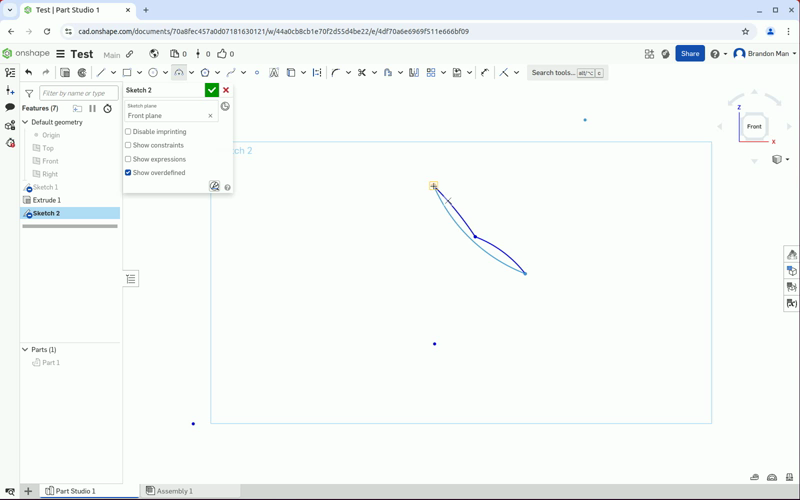
mouse_move(489, 219)
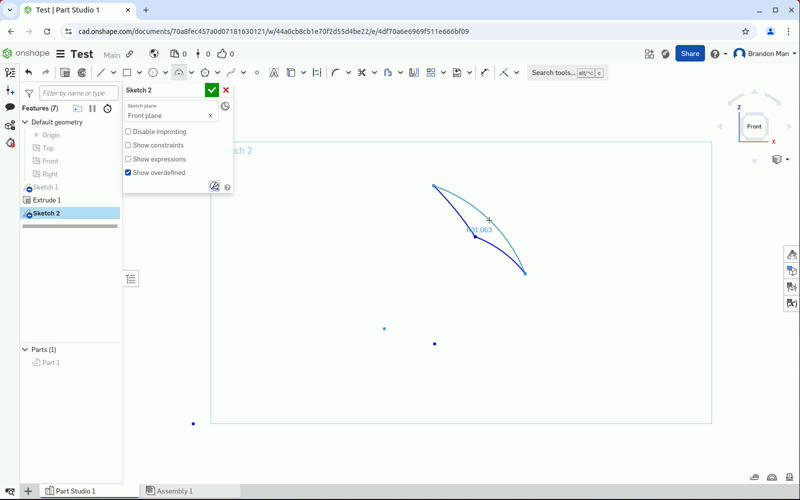
click(489, 219)
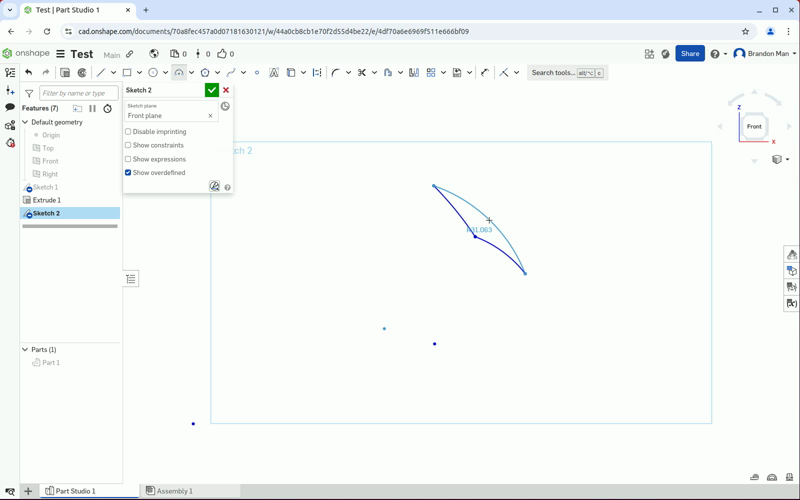
key_up(shift)
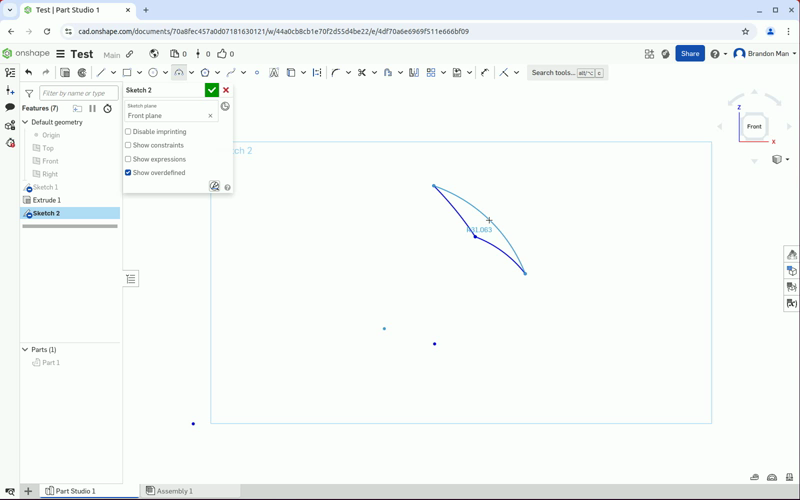
key(esc)
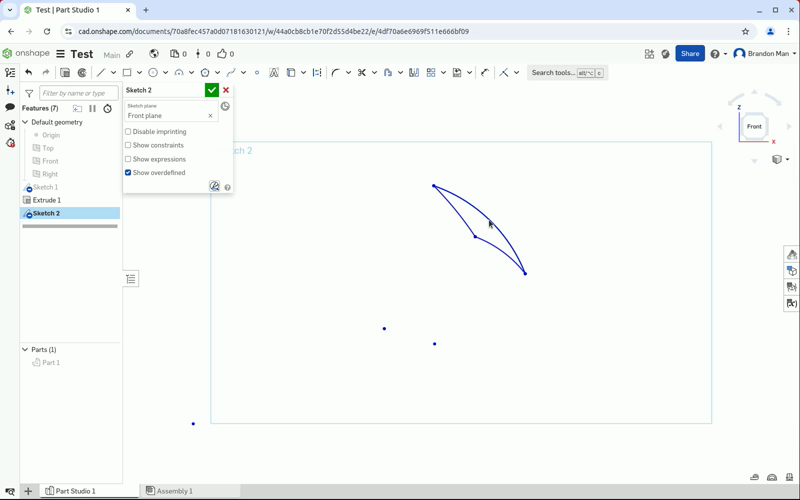
mouse_move(502, 239)
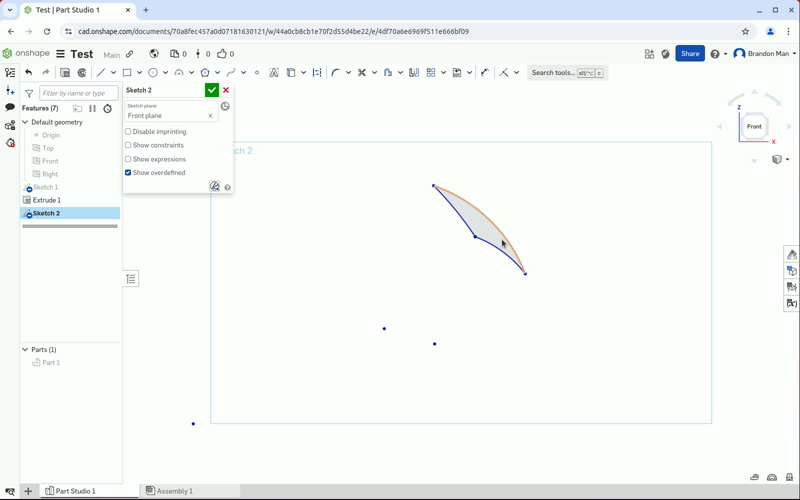
scroll(6)
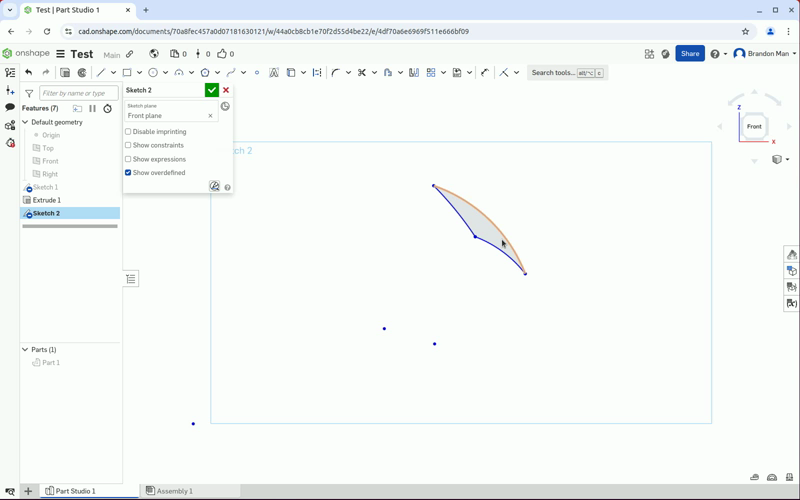
scroll(6)
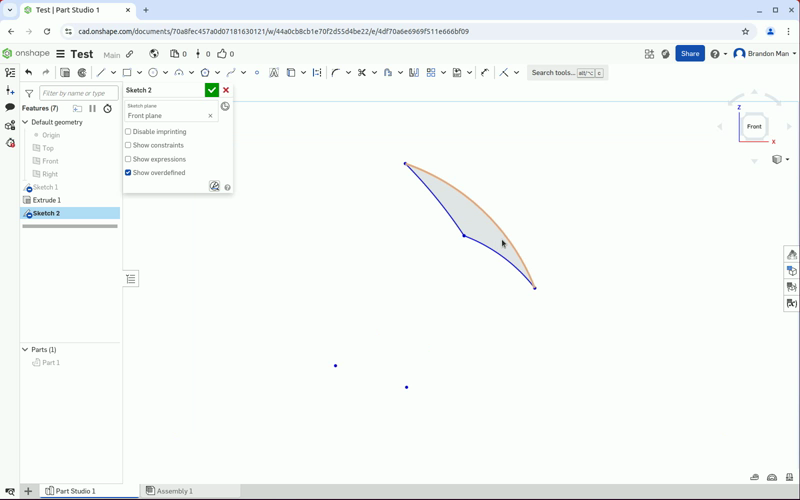
scroll(6)
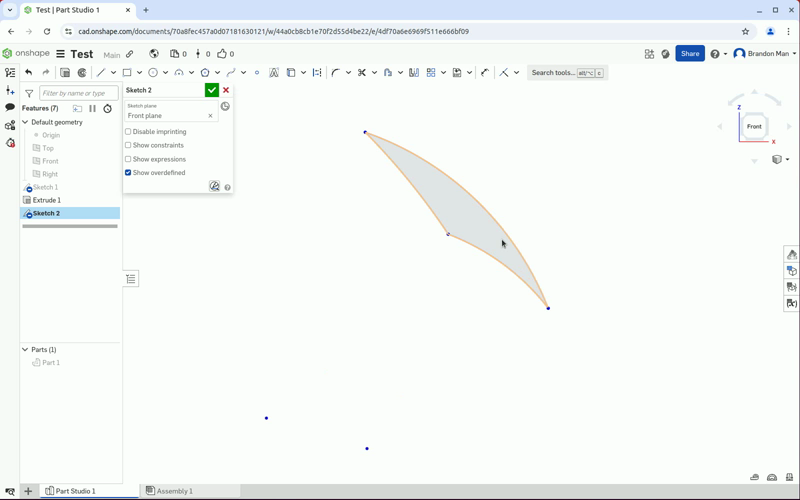
scroll(6)
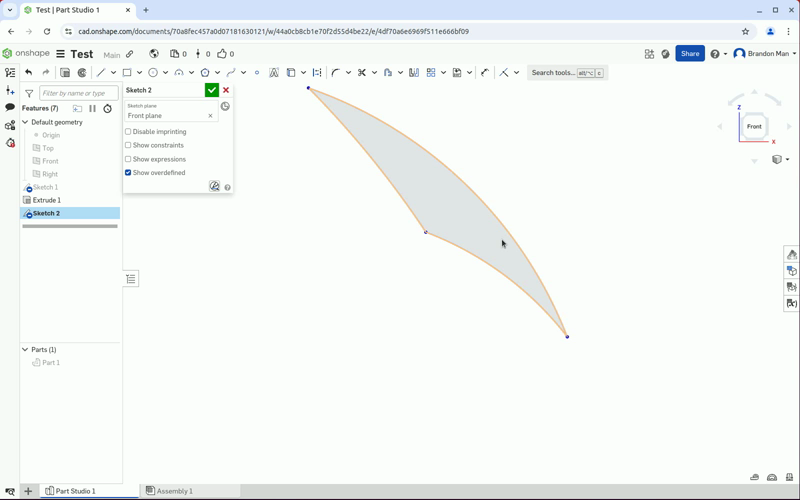
scroll(6)
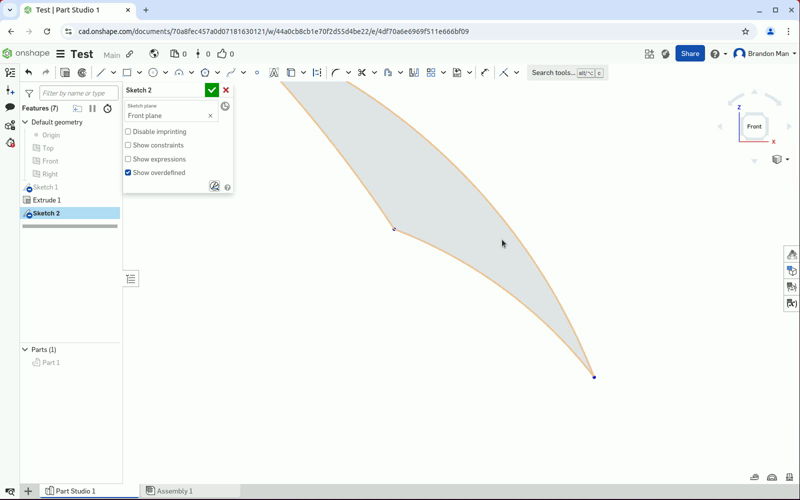
scroll(6)
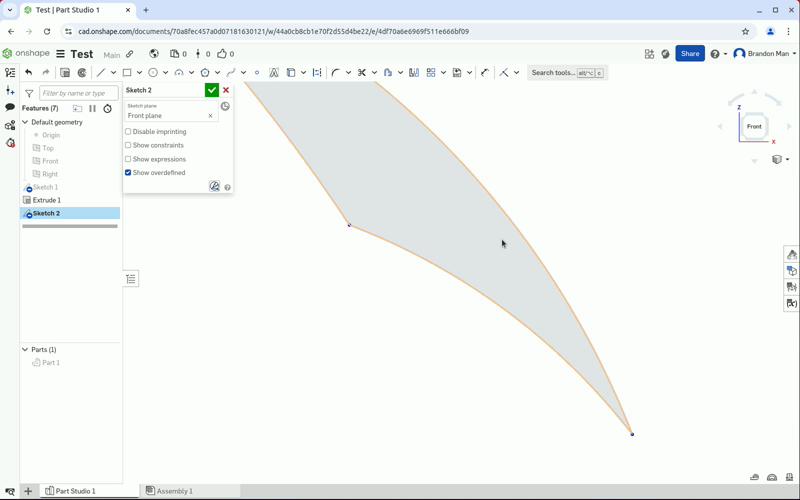
scroll(6)
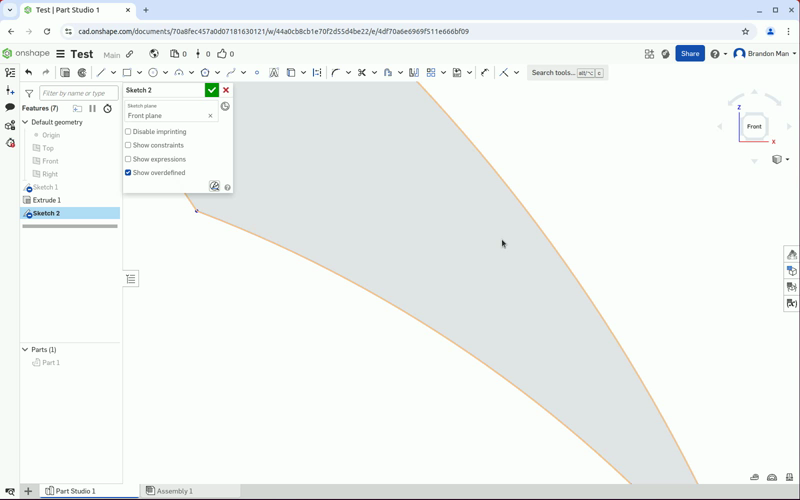
click(502, 239)
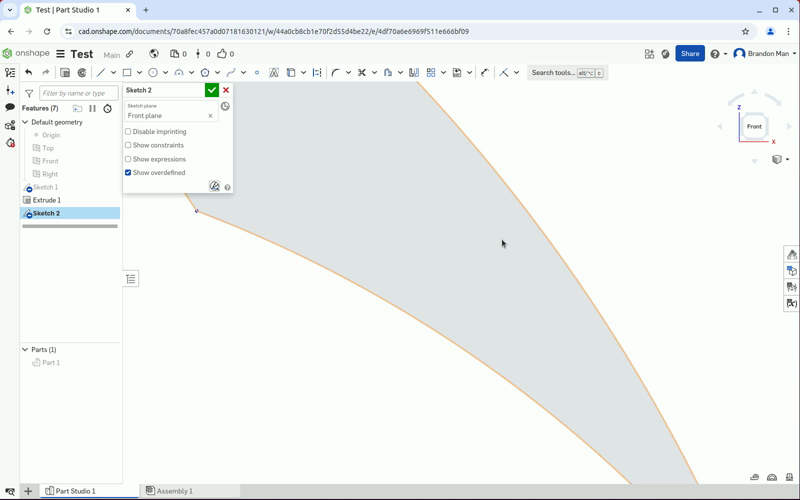
scroll(-6)
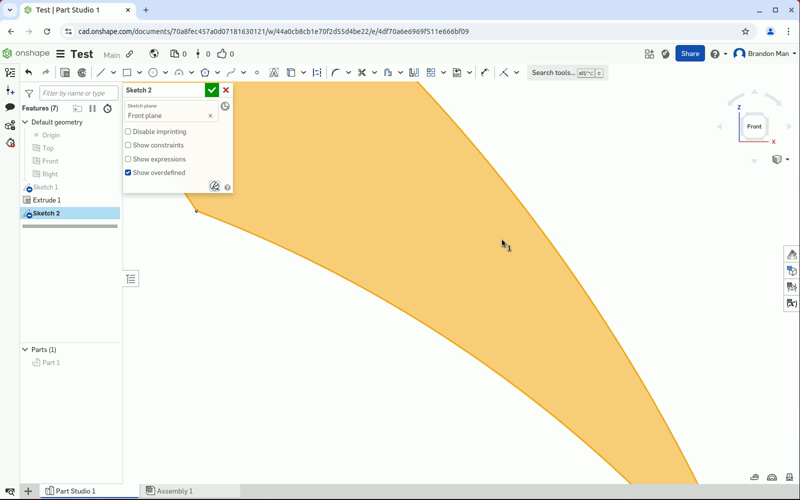
scroll(-6)
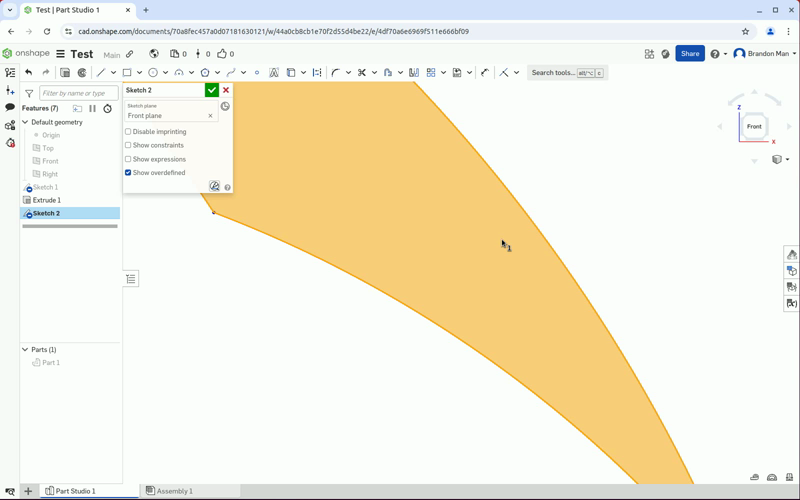
scroll(-6)
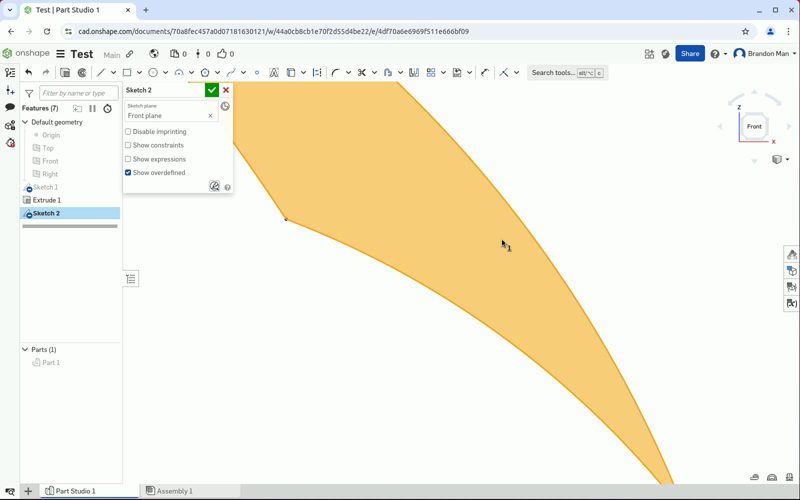
scroll(-6)
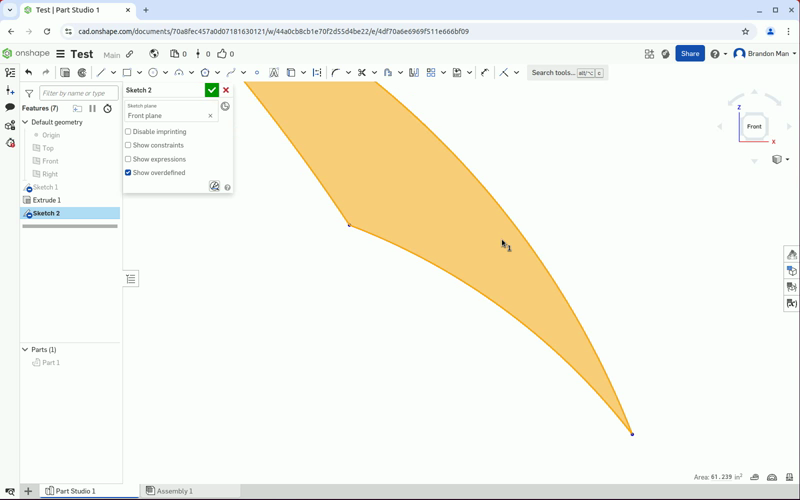
scroll(-6)
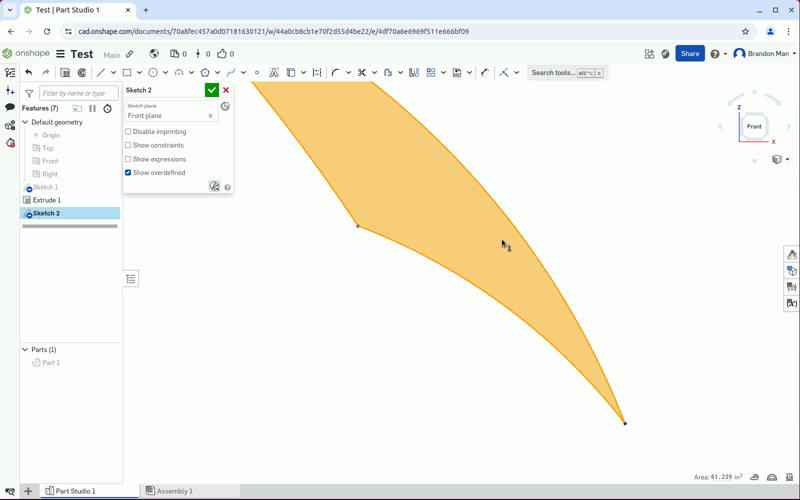
scroll(-6)
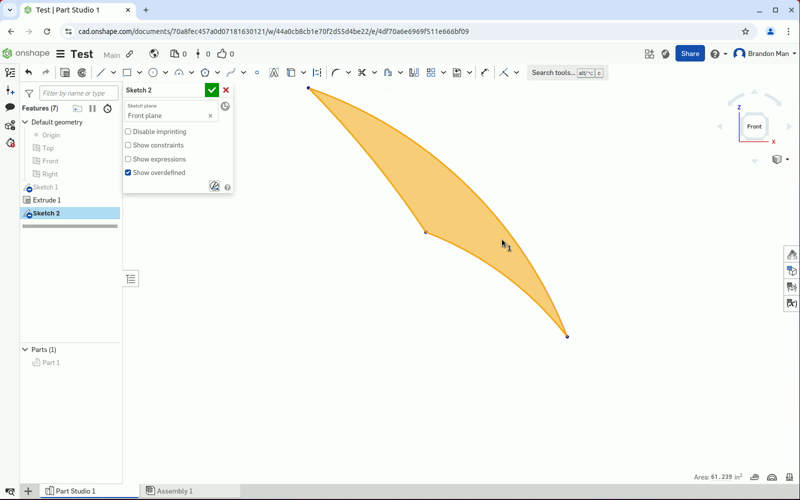
scroll(-6)
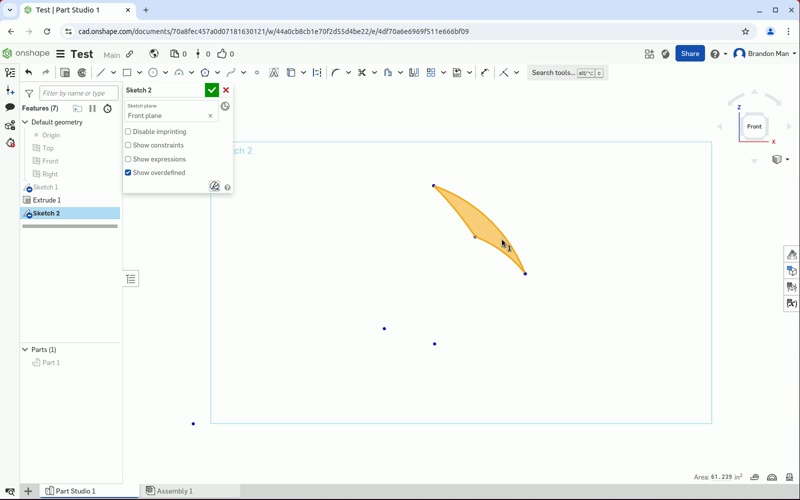
mouse_move(73, 352)
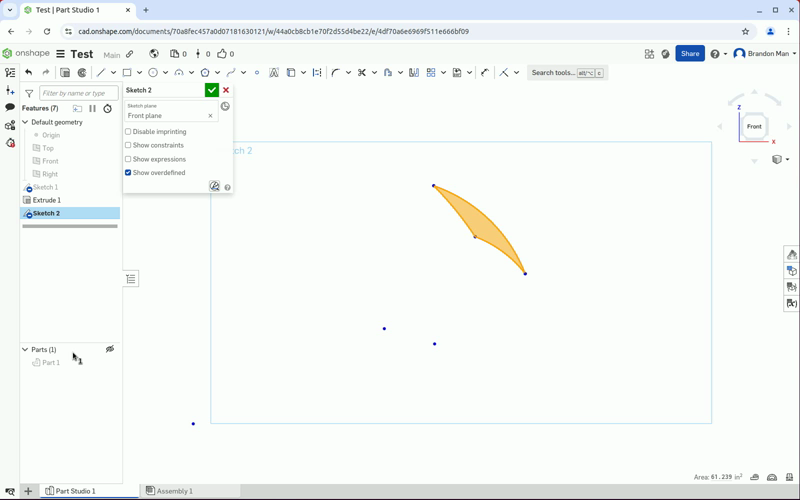
key(shift+y)
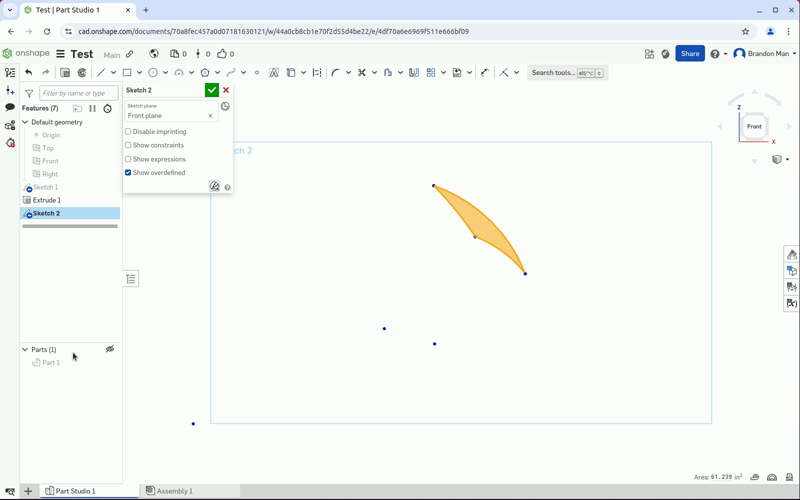
key(shift+e)
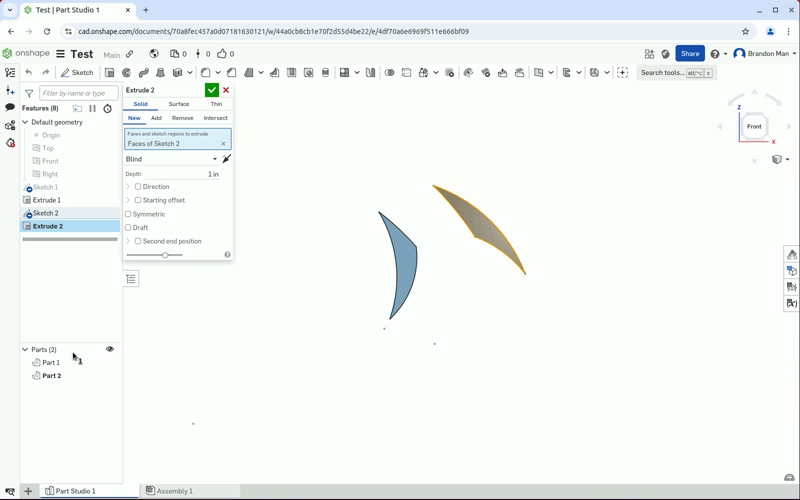
mouse_move(143, 106)
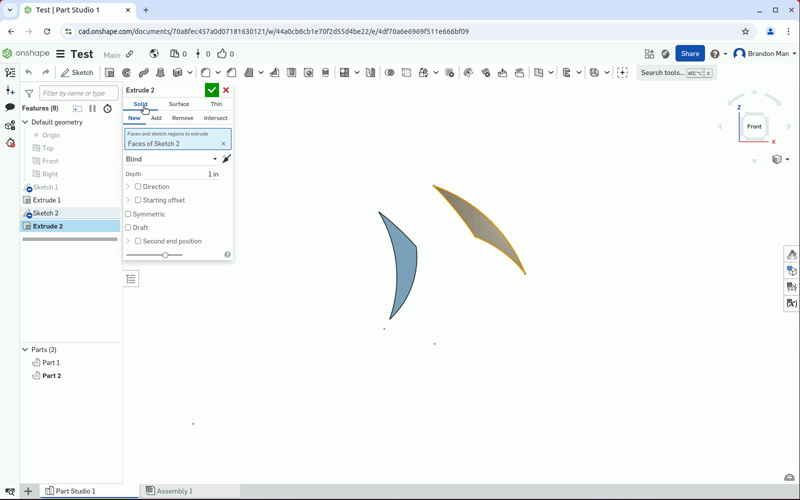
click(143, 106)
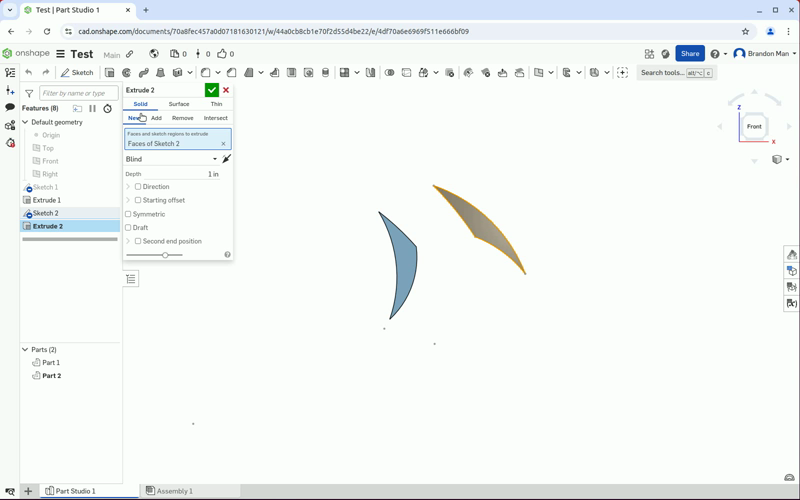
mouse_move(137, 120)
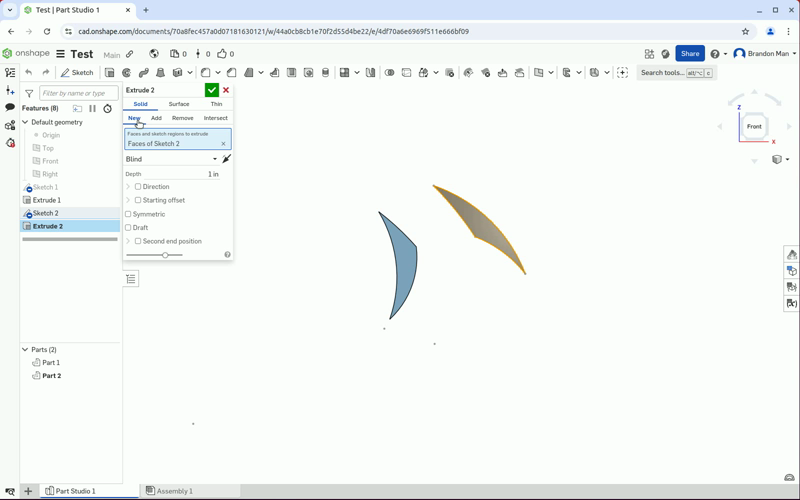
click(137, 120)
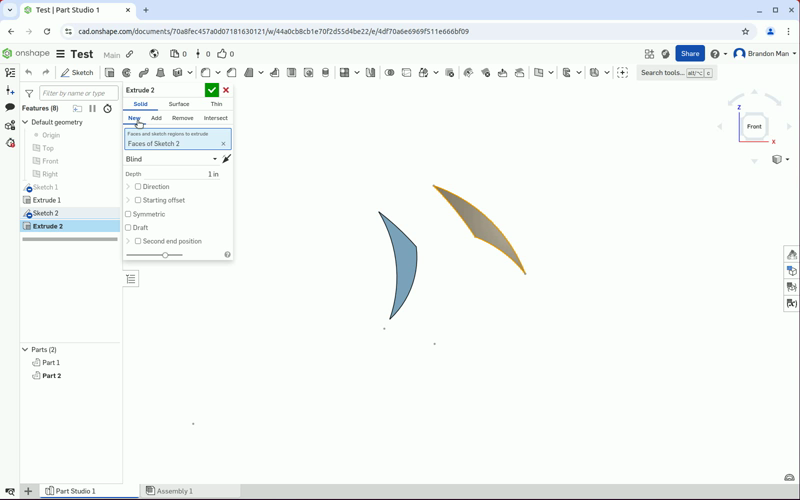
key(tab, 4)
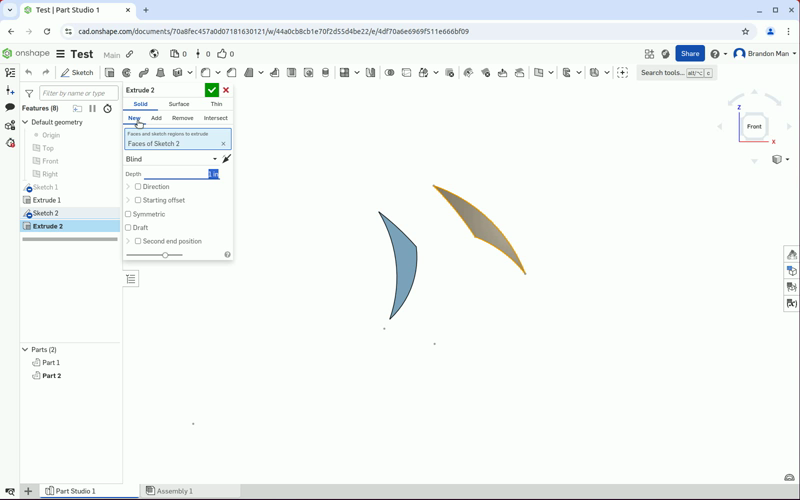
text(8.184)
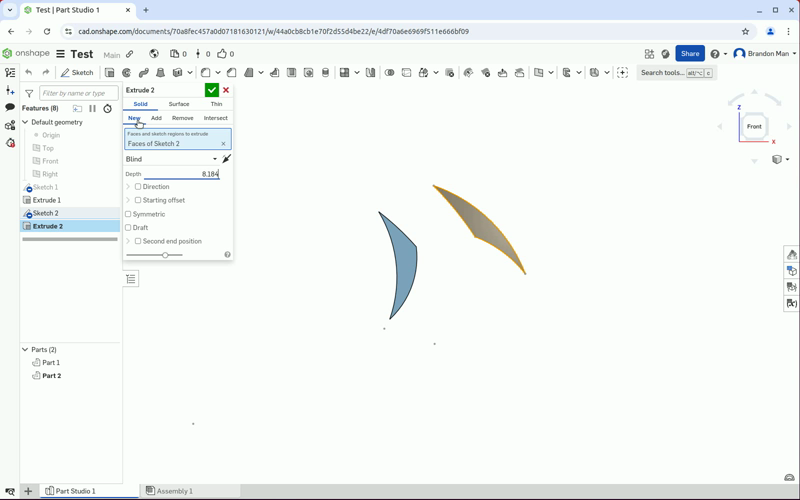
key(enter)
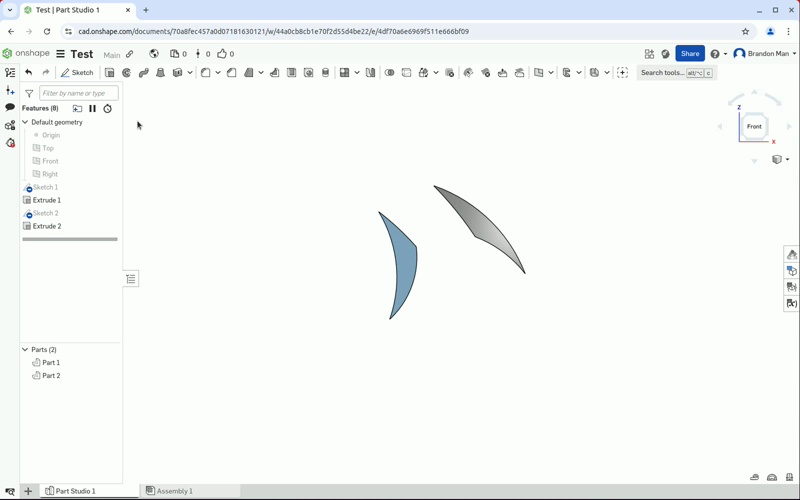
key(shift+h)
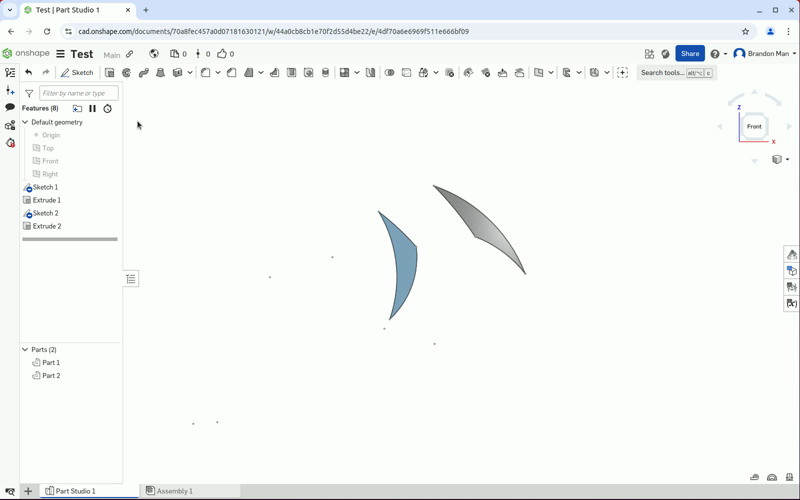
key(shift+h)
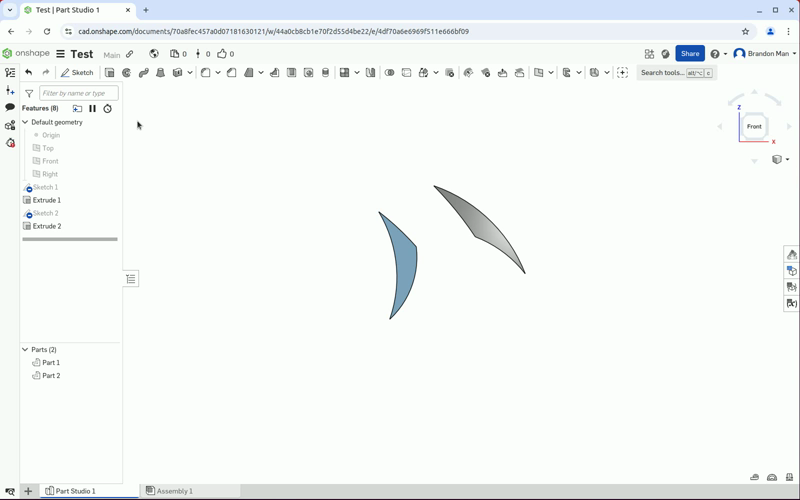
mouse_move(73, 189)
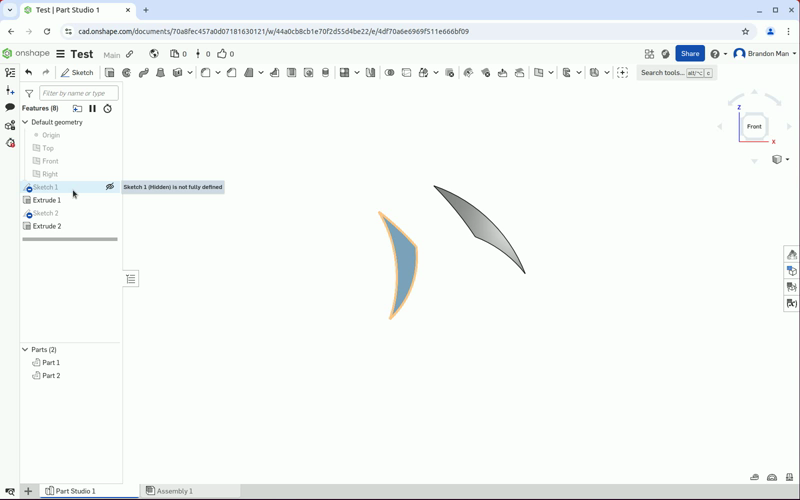
click(73, 189)
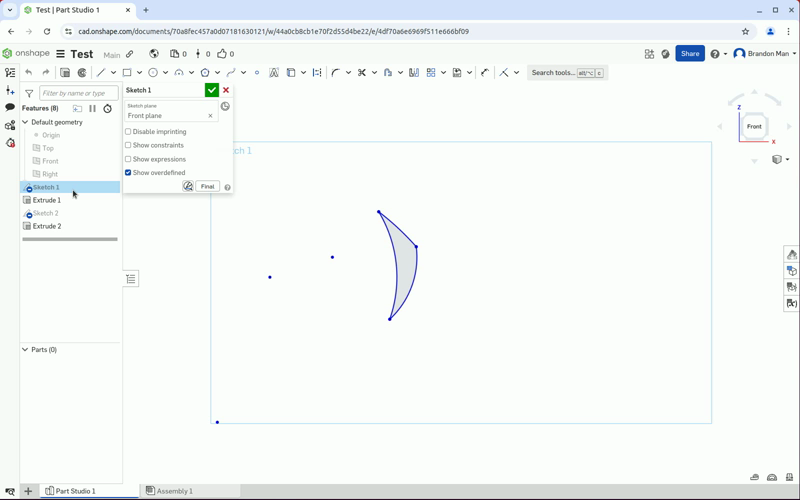
mouse_move(229, 92)
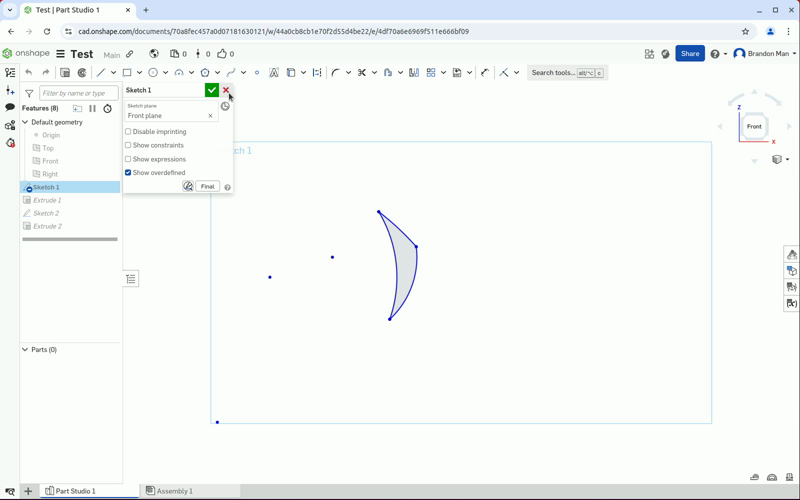
click(229, 92)
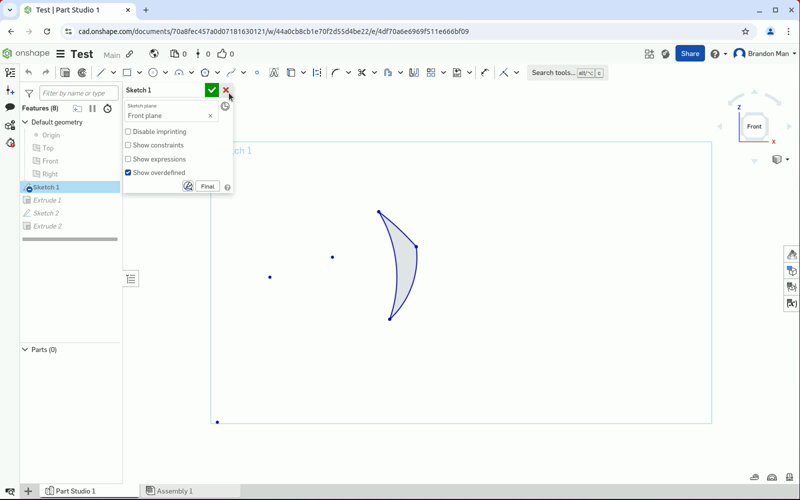
key(shift+s)
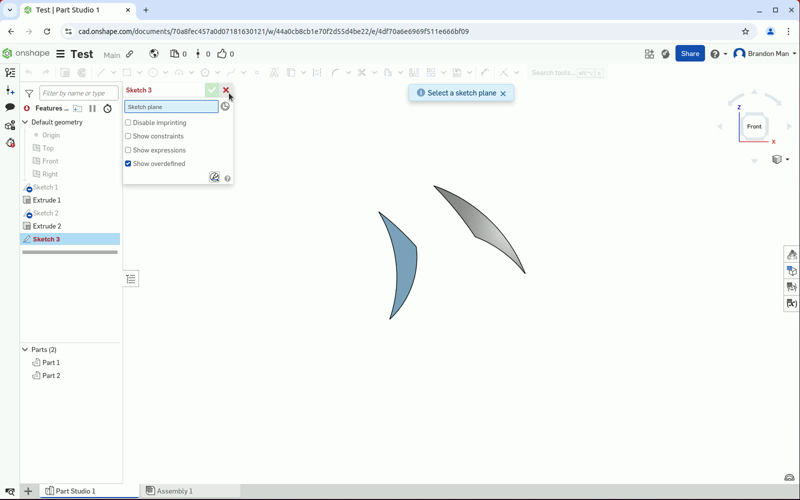
mouse_move(73, 163)
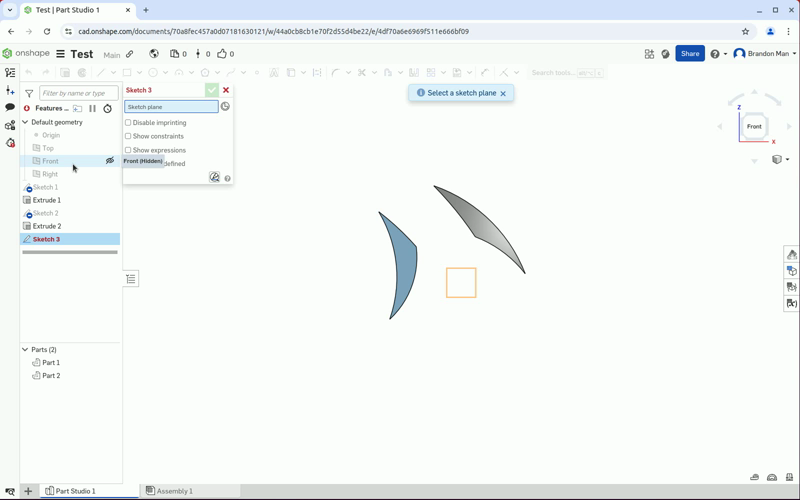
click(73, 163)
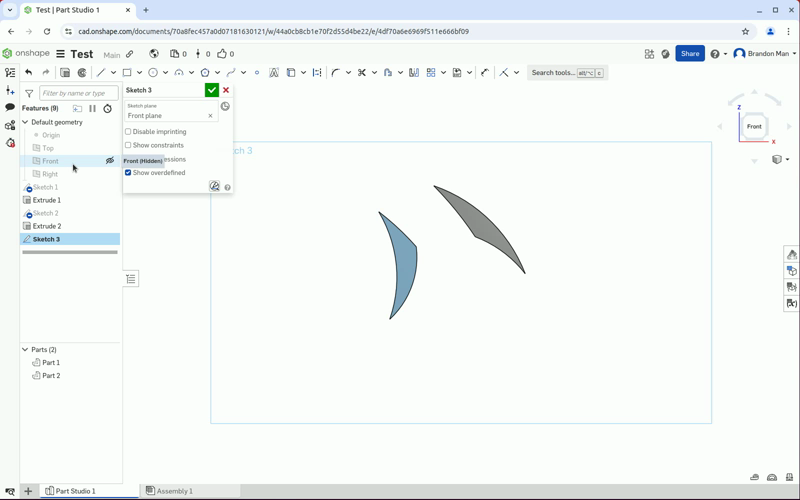
mouse_move(73, 352)
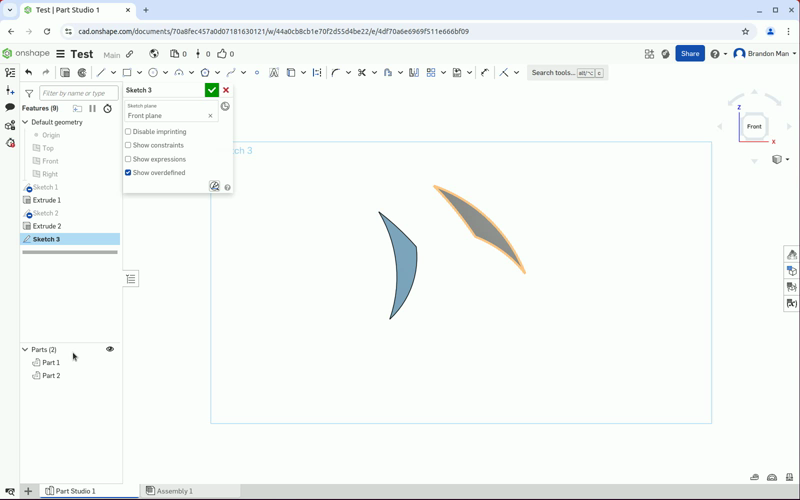
key(y)
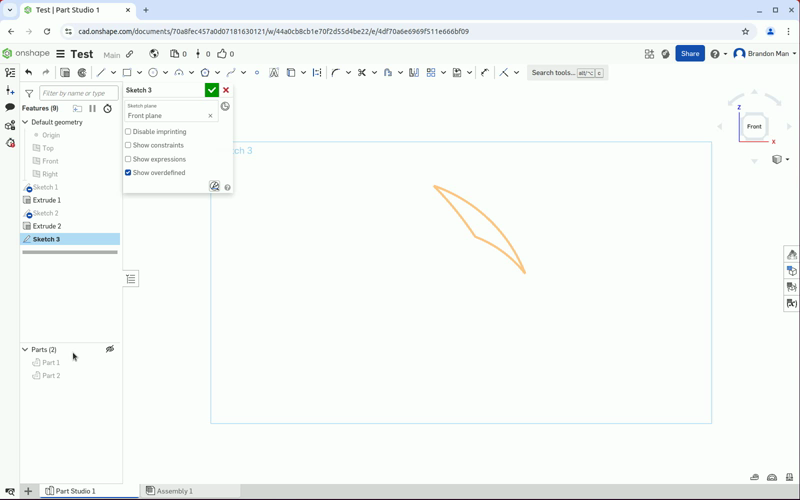
key(a)
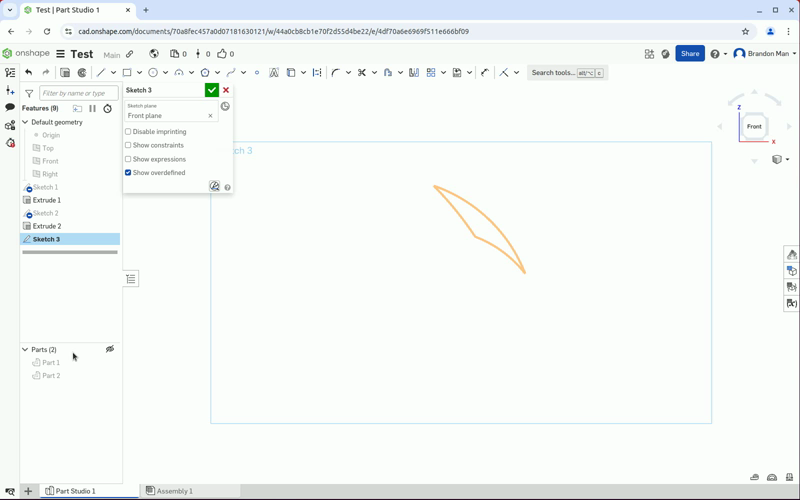
key_down(shift)
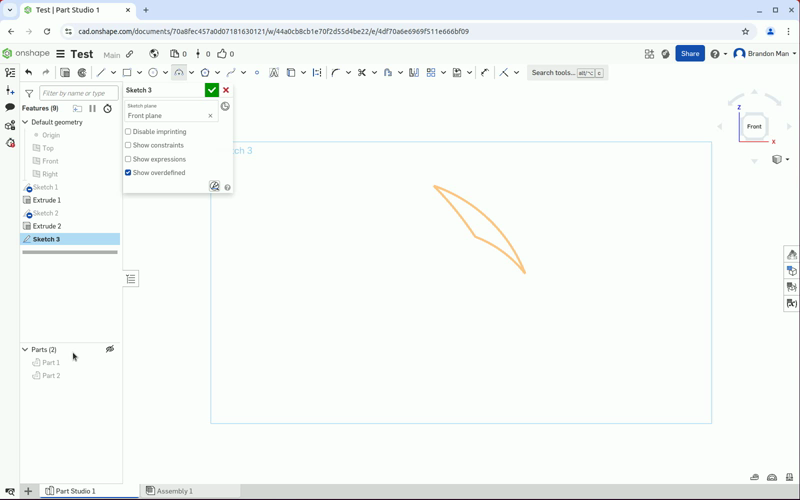
mouse_move(378, 211)
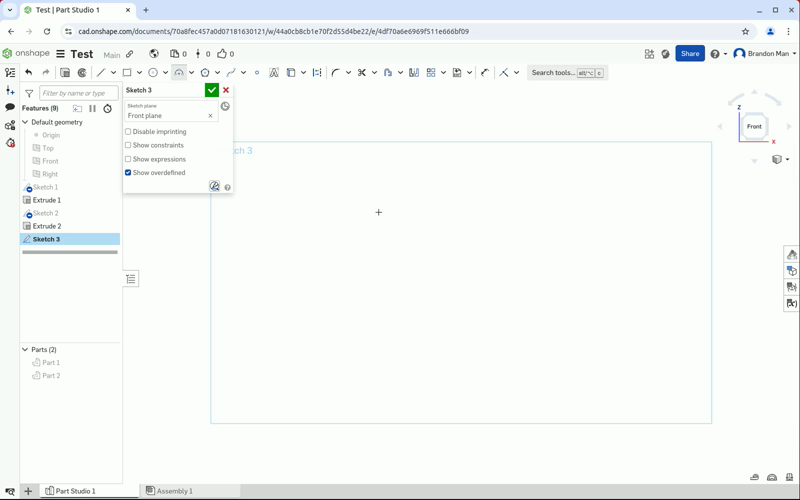
click(378, 211)
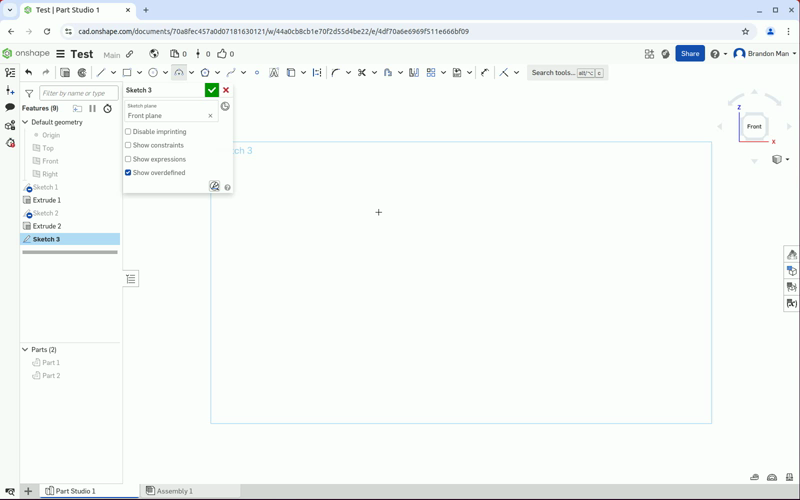
key_up(shift)
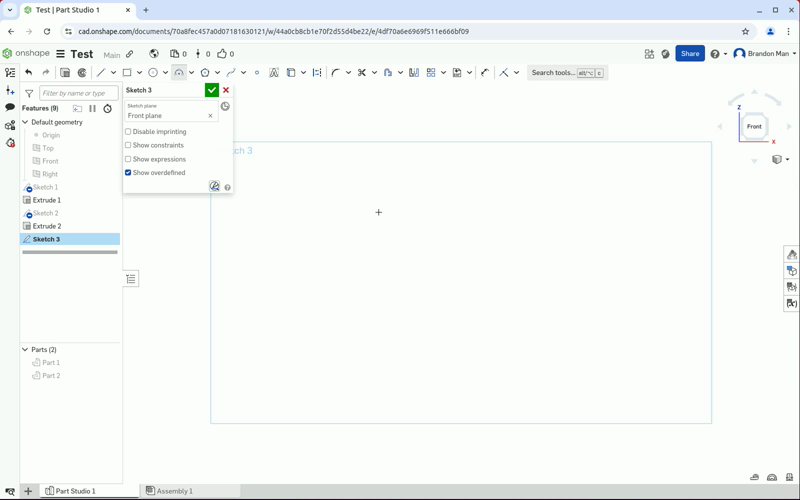
key_down(shift)
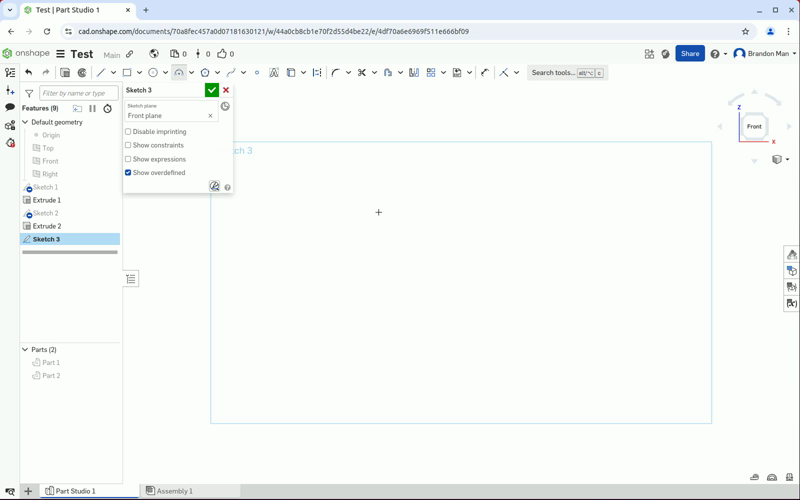
mouse_move(475, 394)
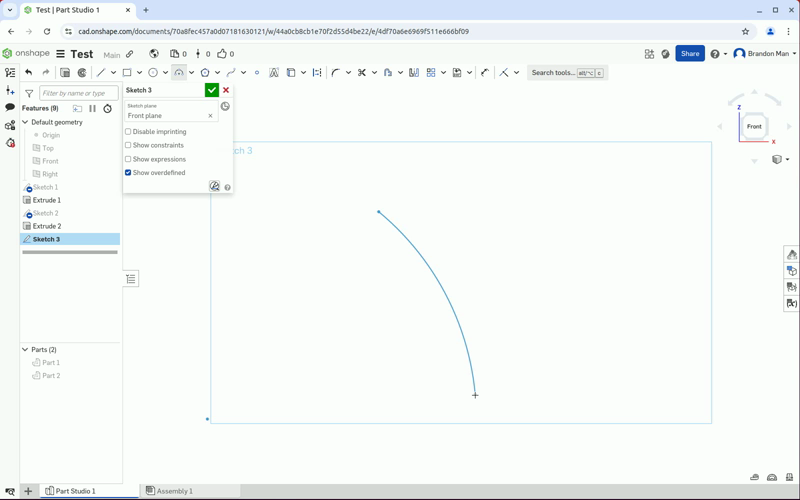
click(475, 394)
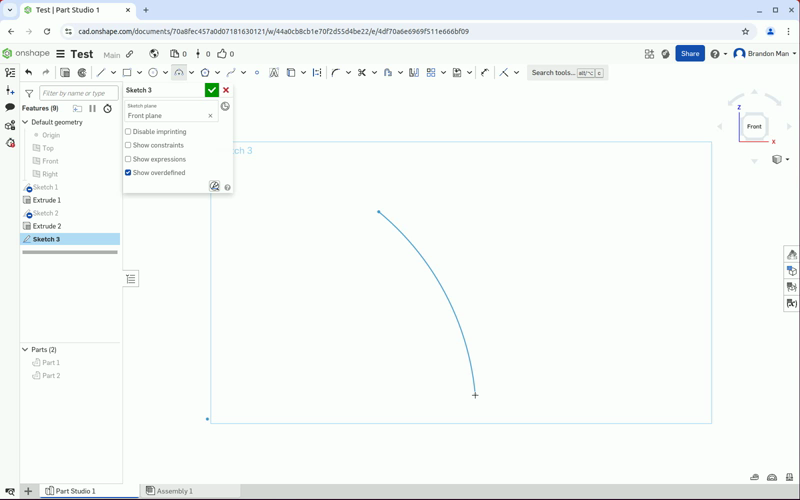
mouse_move(446, 292)
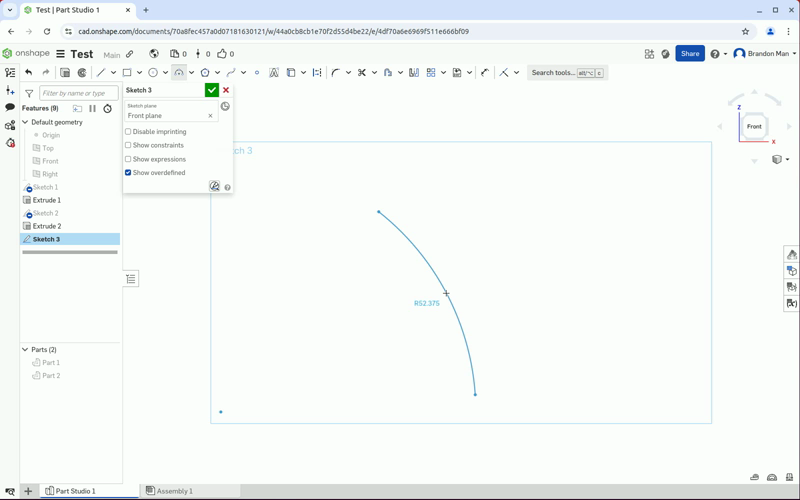
click(446, 292)
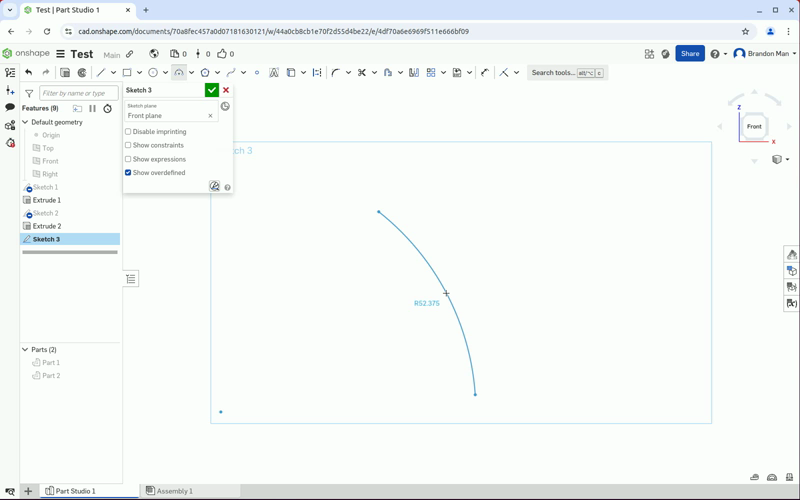
key_up(shift)
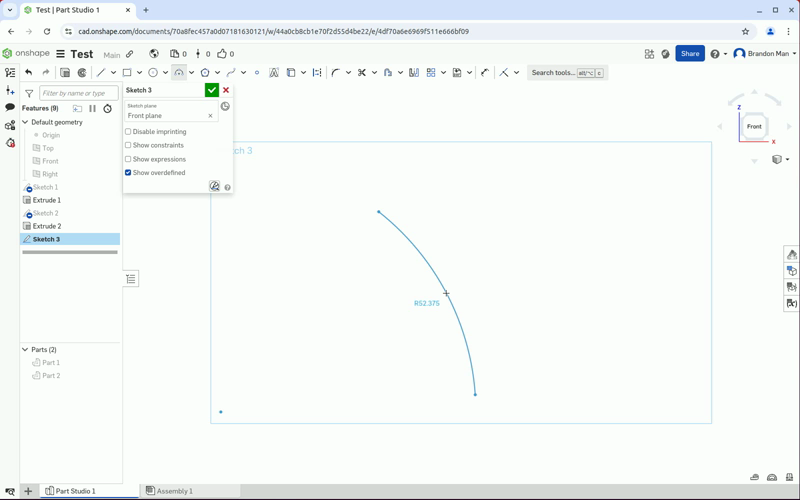
key(esc)
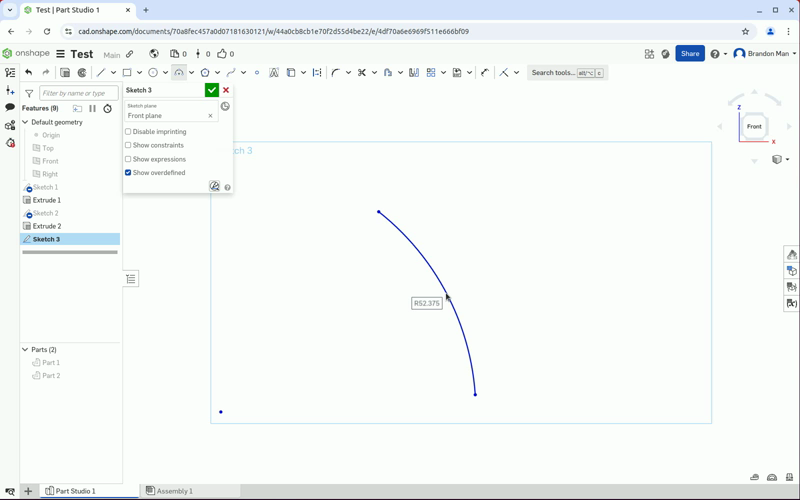
key(l)
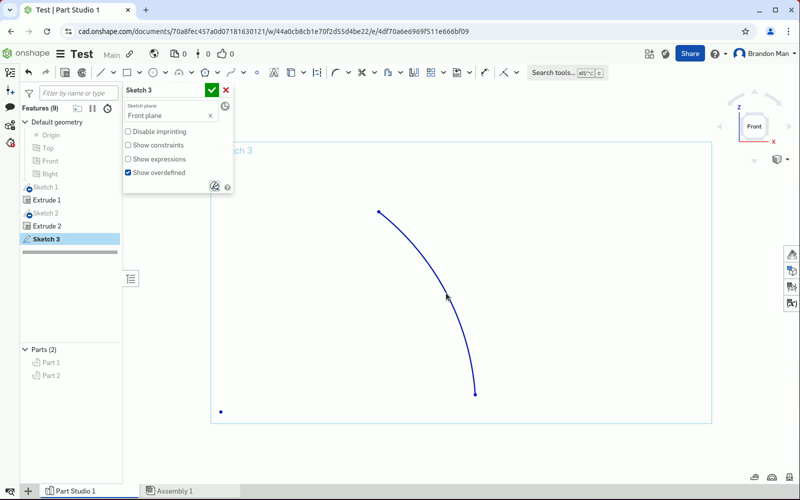
mouse_move(475, 394)
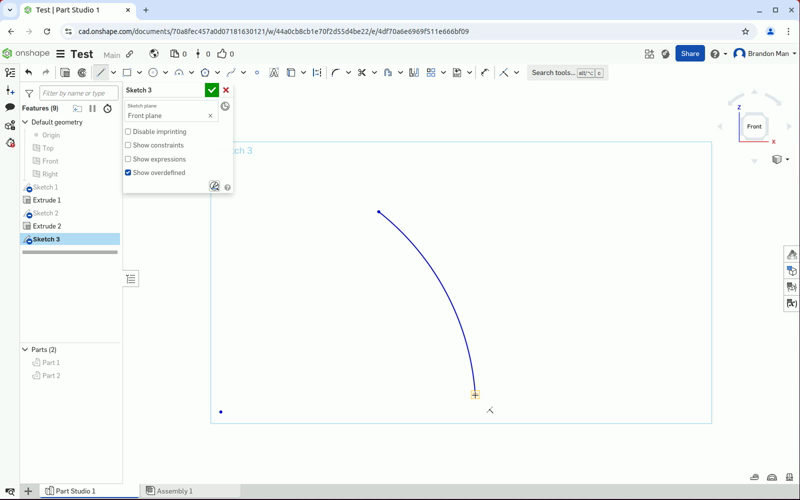
click(475, 394)
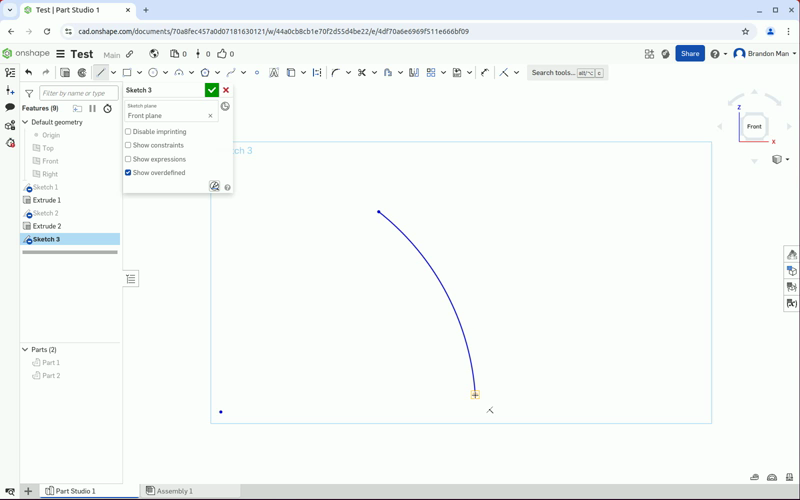
key_down(shift)
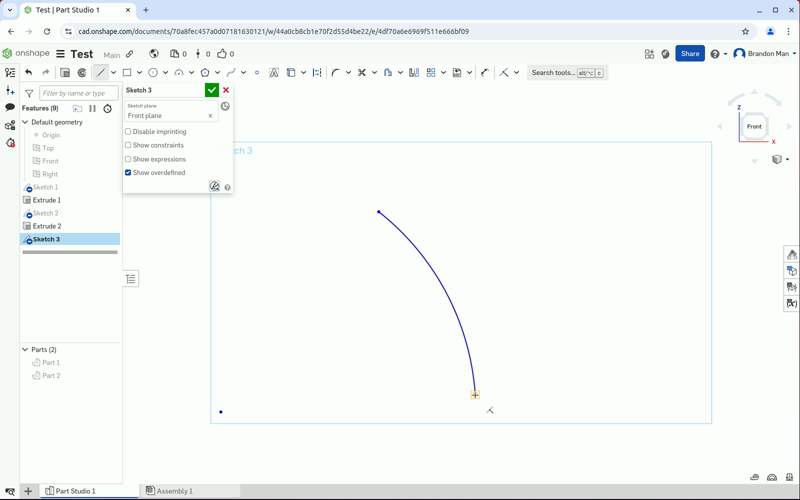
mouse_move(505, 394)
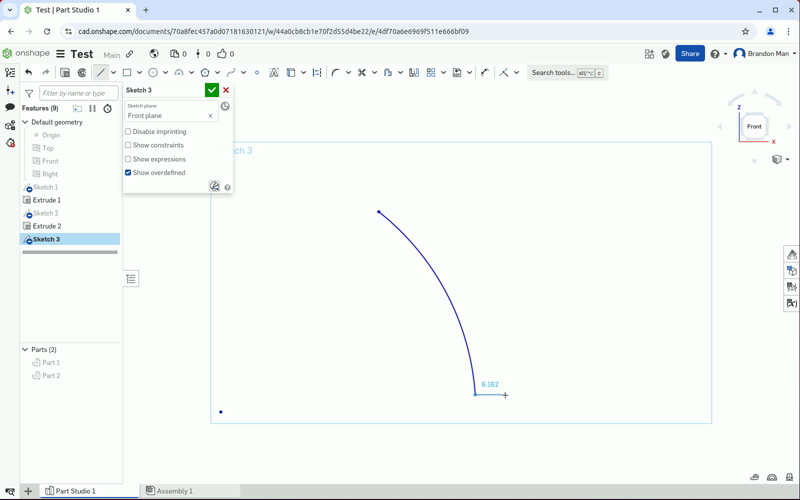
mouse_move(525, 371)
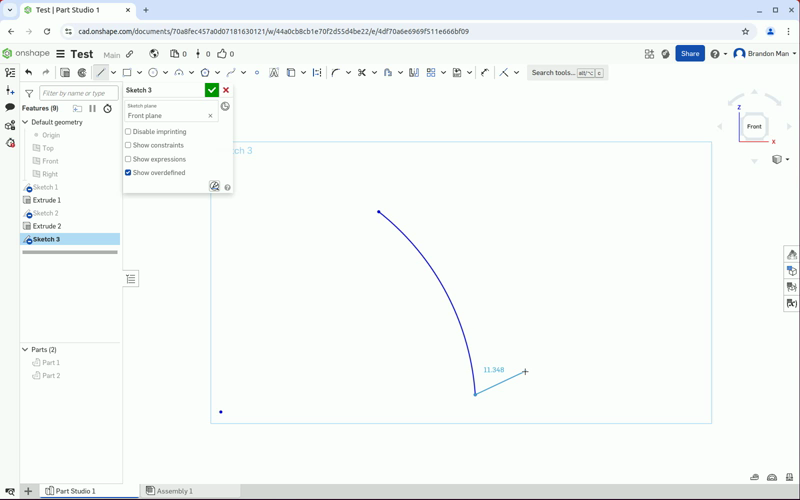
click(525, 371)
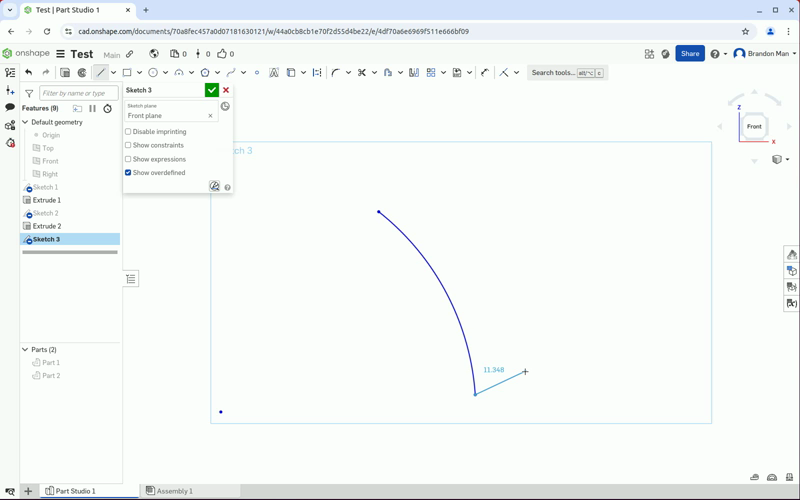
key_up(shift)
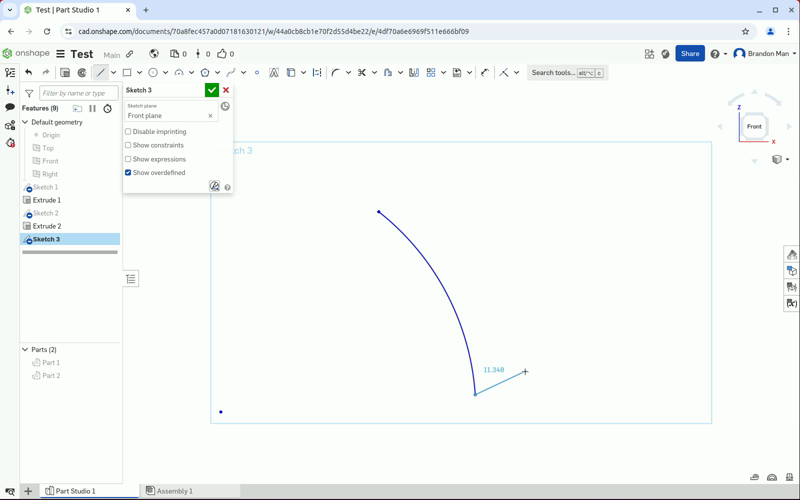
key(esc)
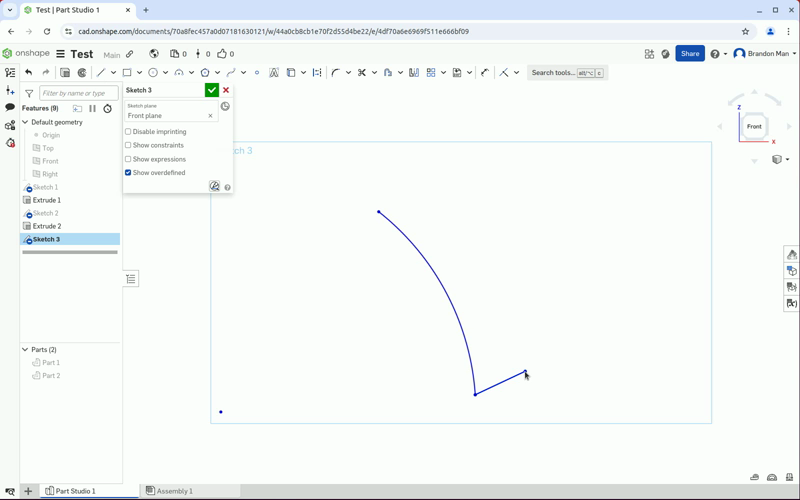
key(a)
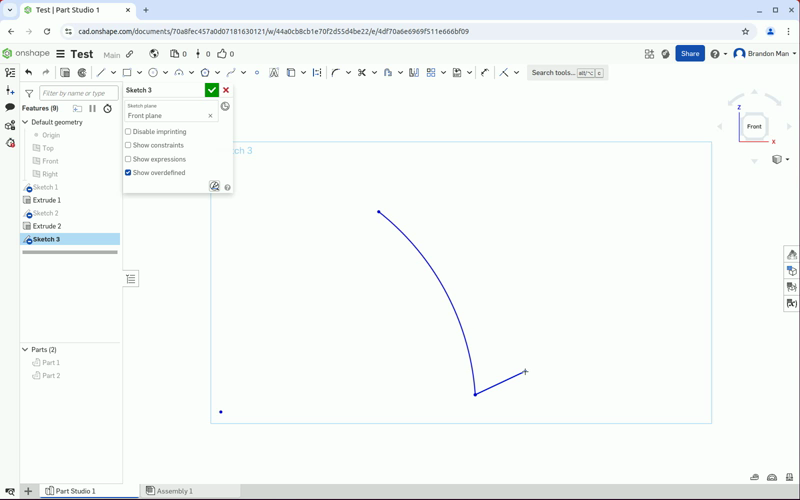
mouse_move(525, 371)
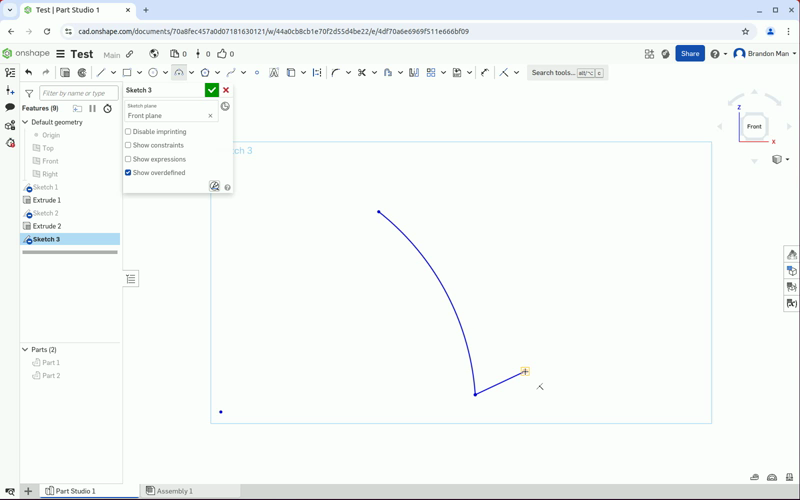
click(525, 371)
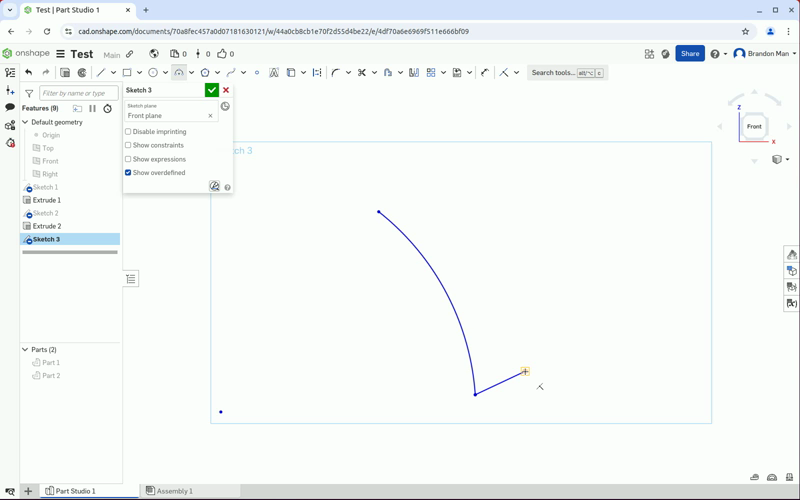
key_down(shift)
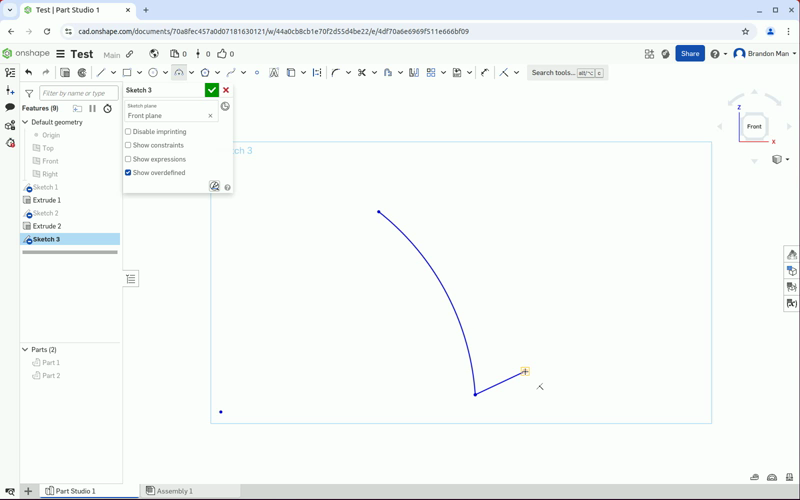
mouse_move(432, 186)
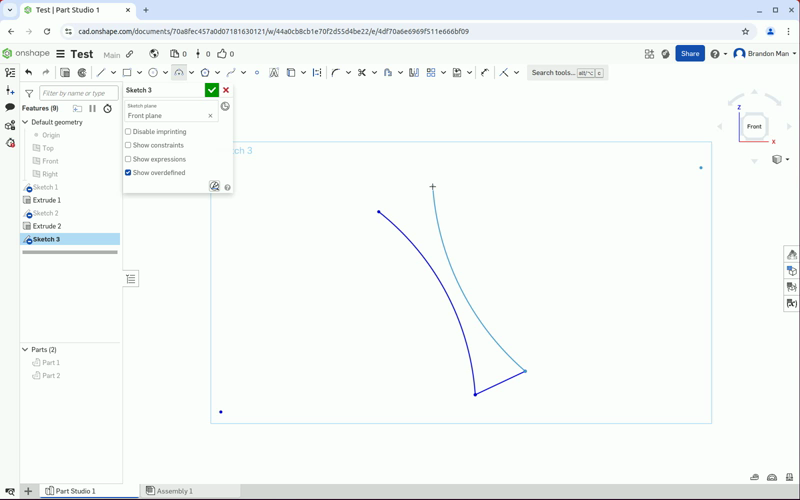
click(432, 186)
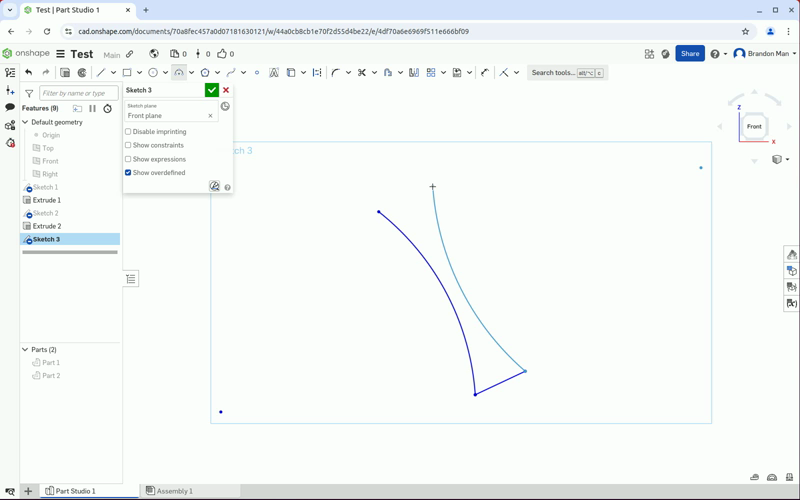
mouse_move(494, 271)
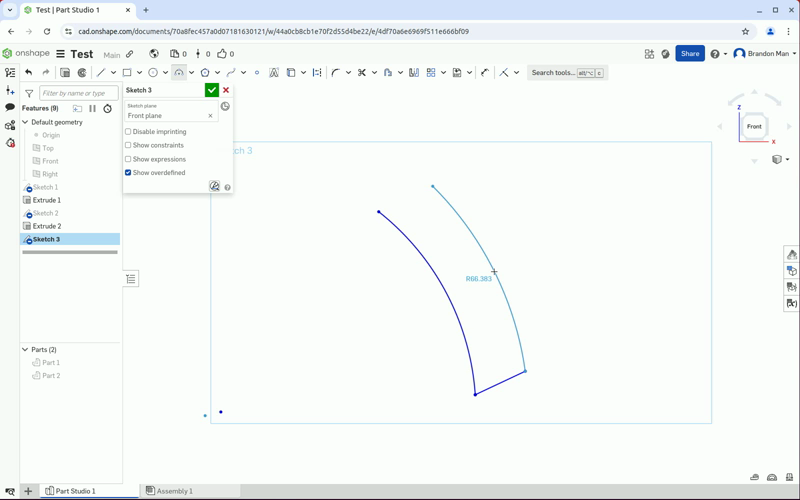
click(494, 271)
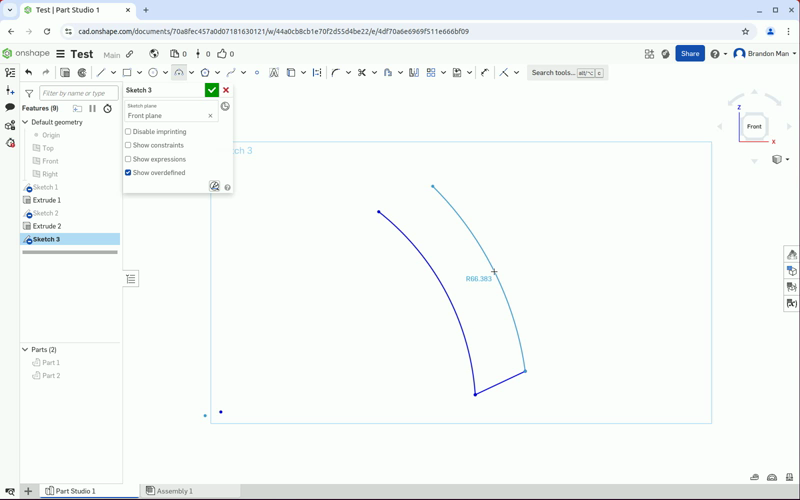
key_up(shift)
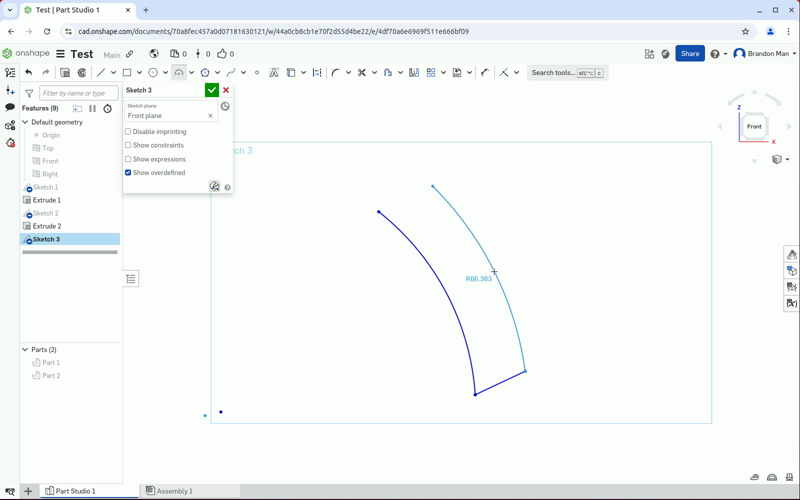
key(esc)
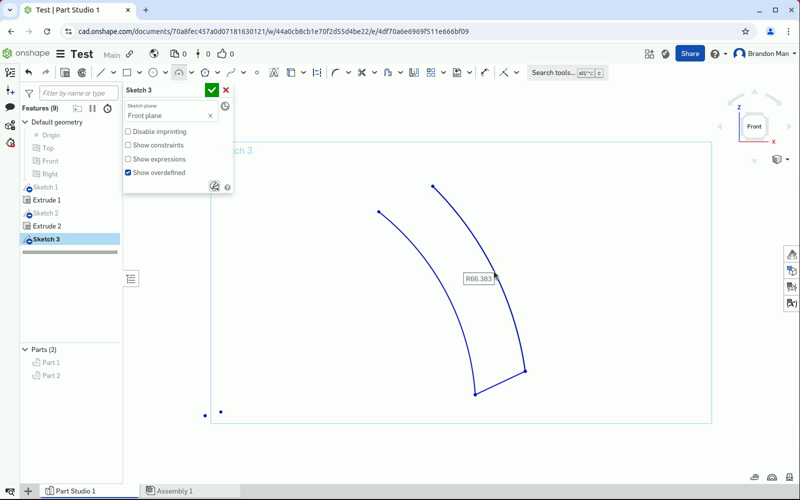
key(l)
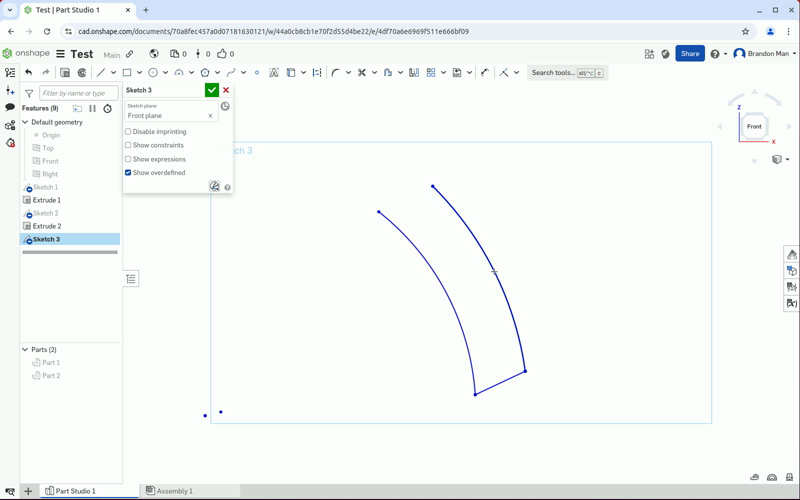
mouse_move(432, 186)
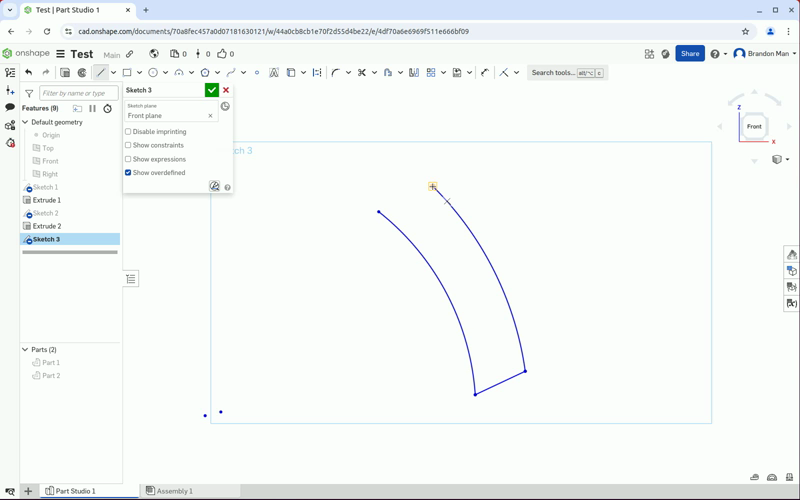
click(432, 186)
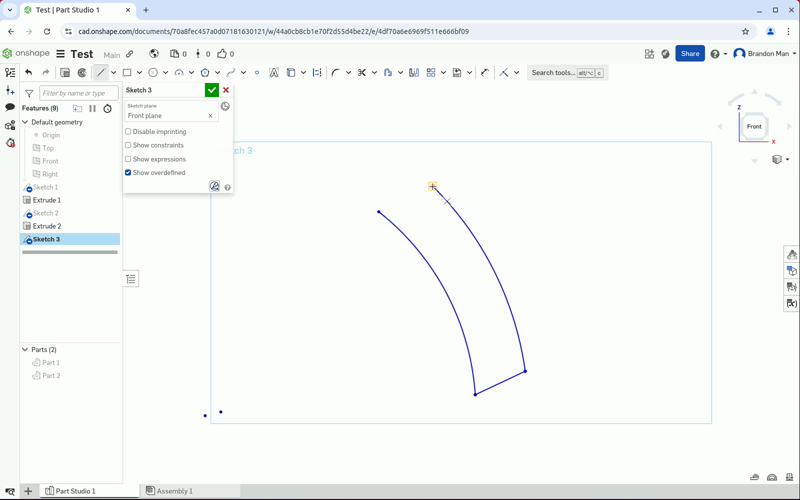
mouse_move(462, 186)
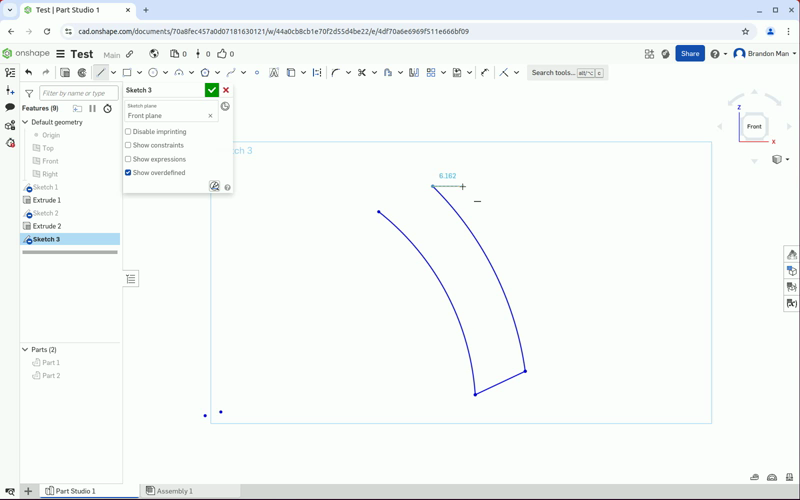
key_down(shift)
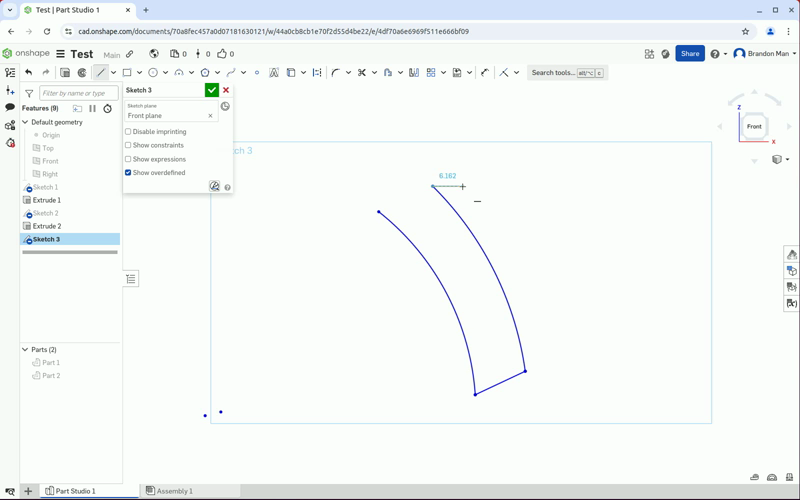
mouse_move(378, 211)
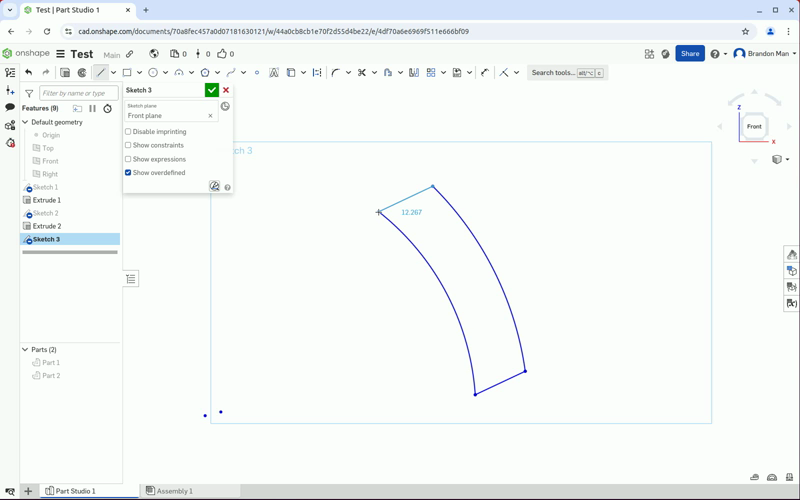
key_up(shift)
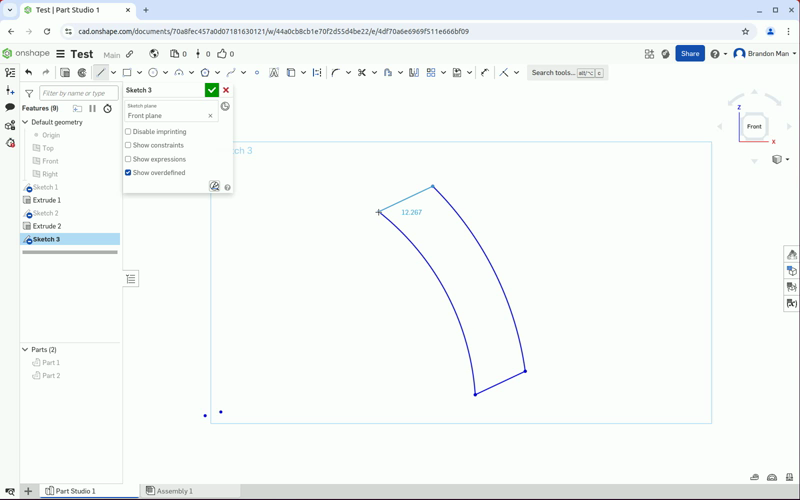
click(378, 211)
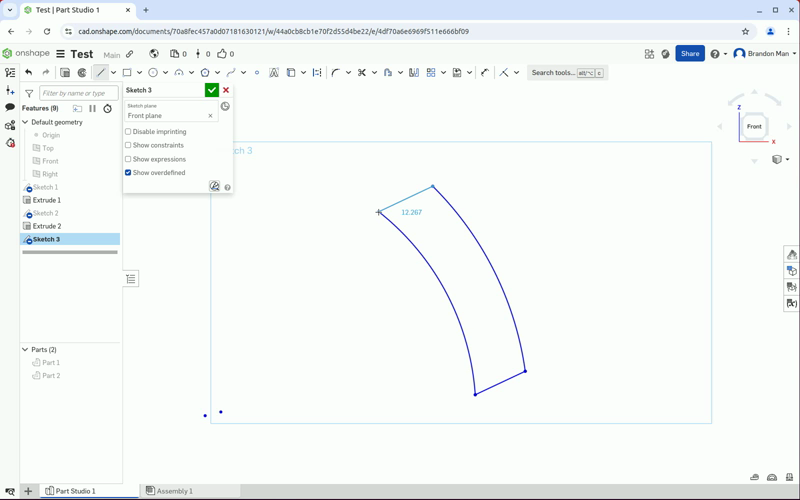
key(esc)
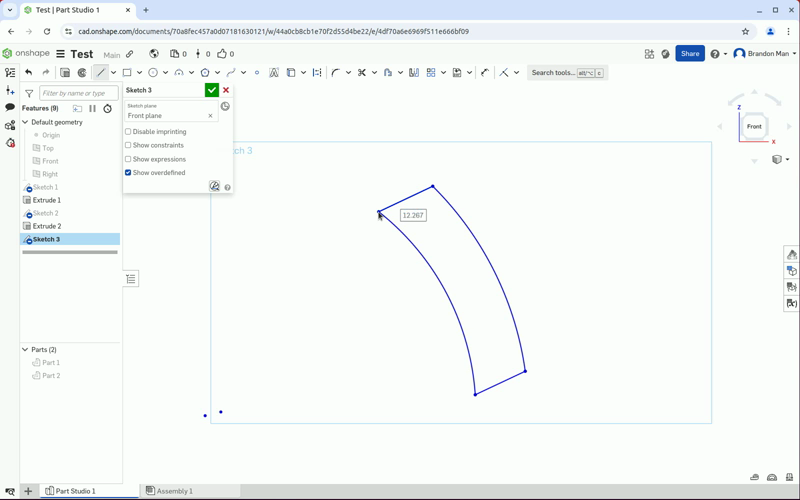
mouse_move(445, 263)
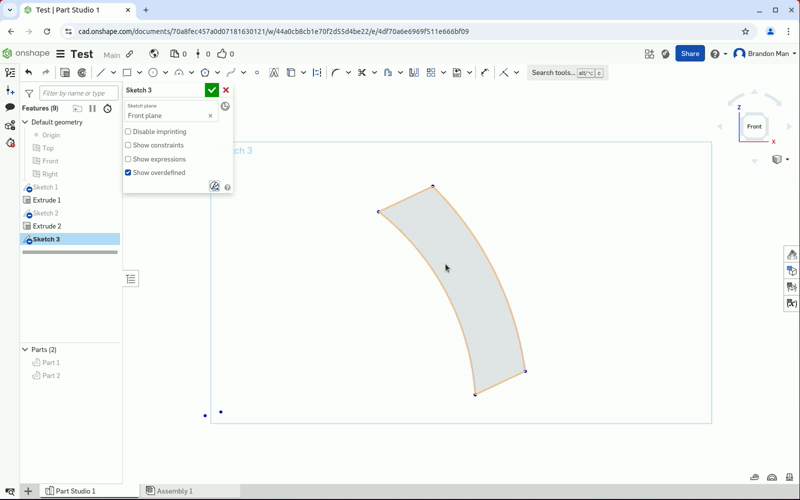
click(445, 263)
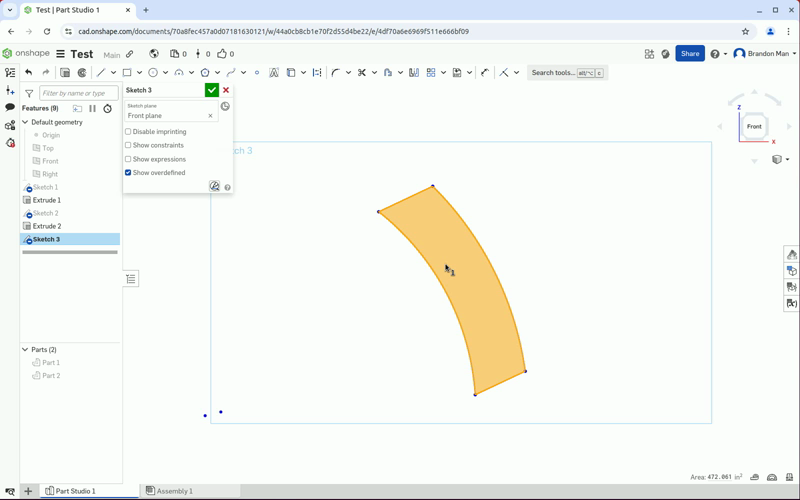
mouse_move(73, 352)
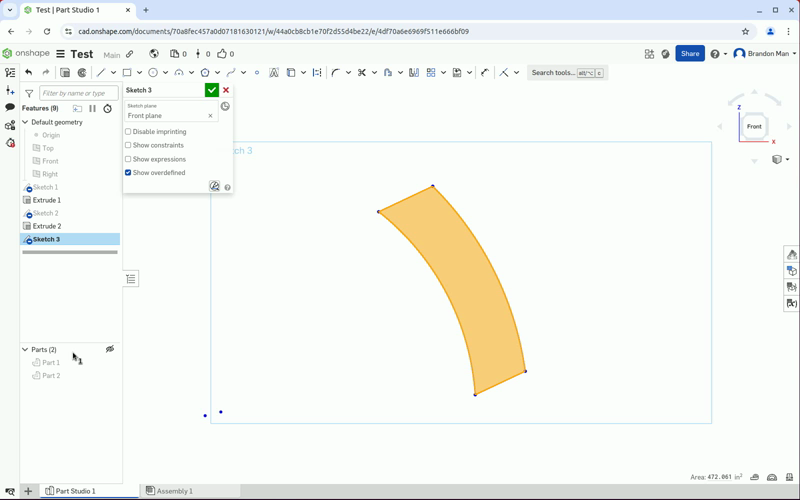
key(shift+y)
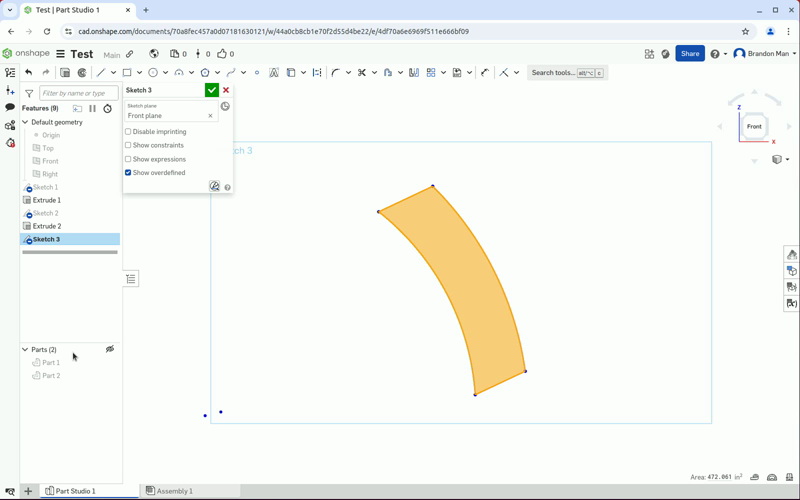
key(shift+e)
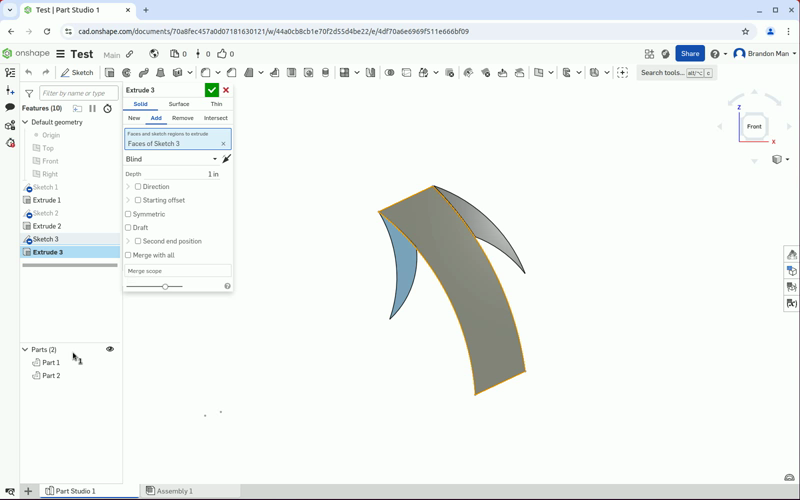
mouse_move(143, 106)
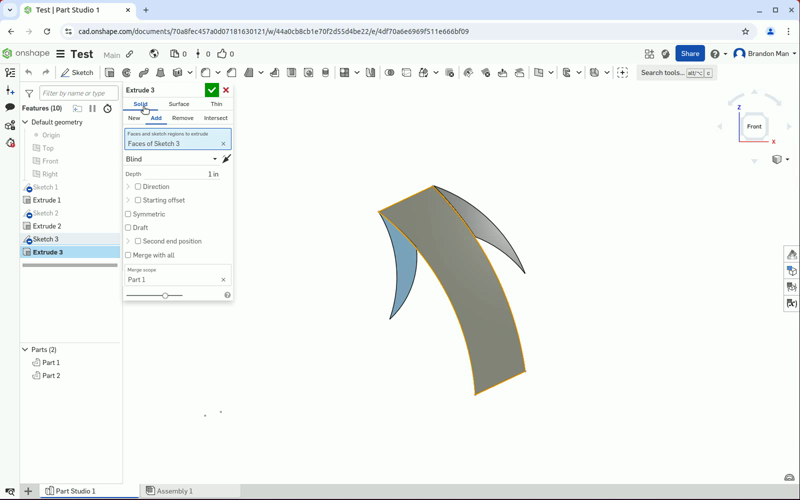
click(143, 106)
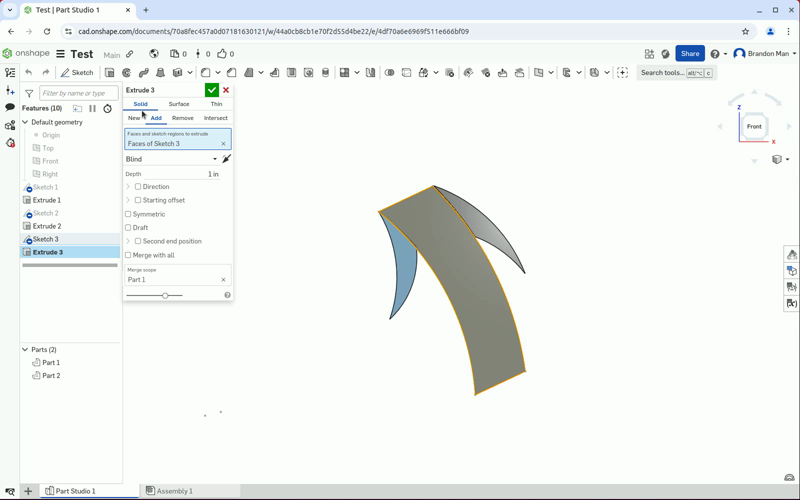
mouse_move(137, 120)
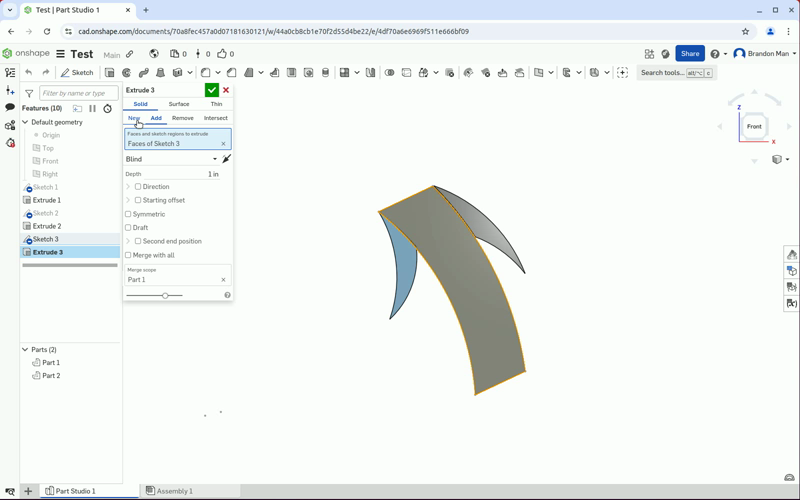
click(137, 120)
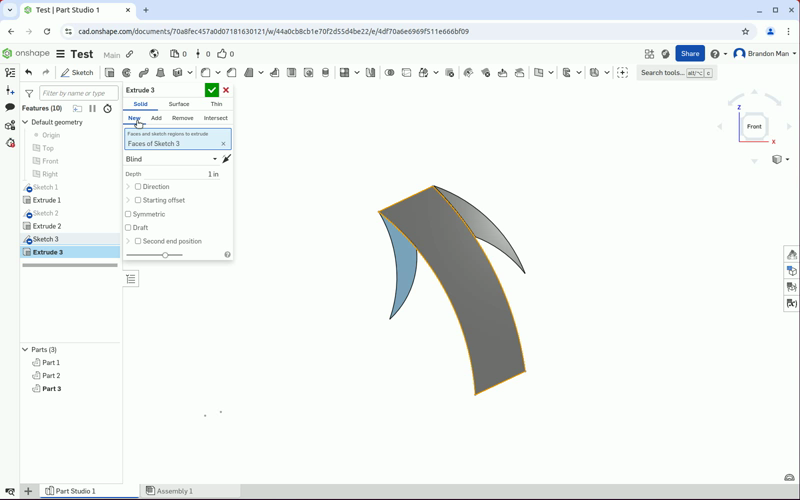
key(tab, 4)
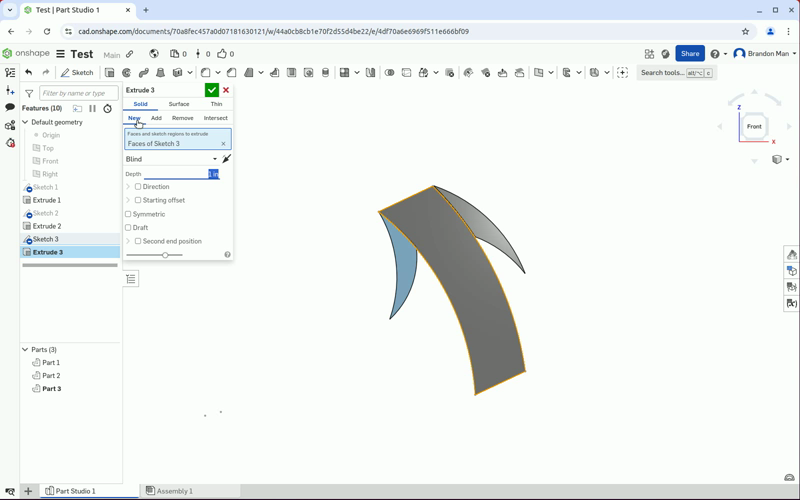
text(8.184)
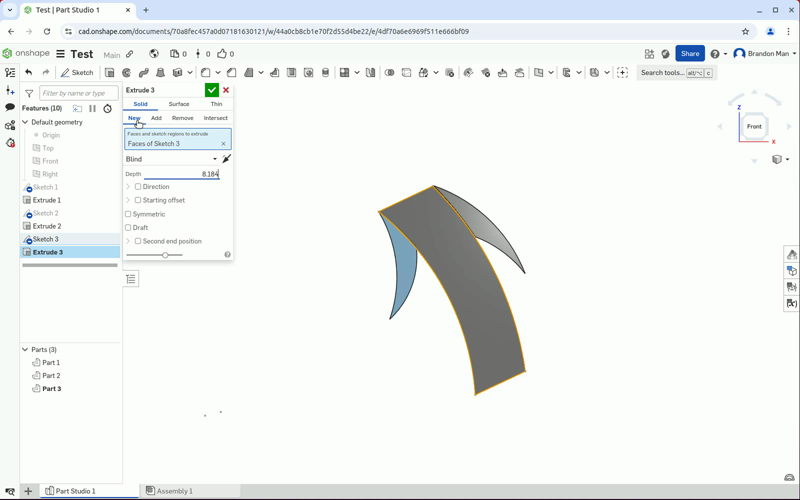
key(enter)
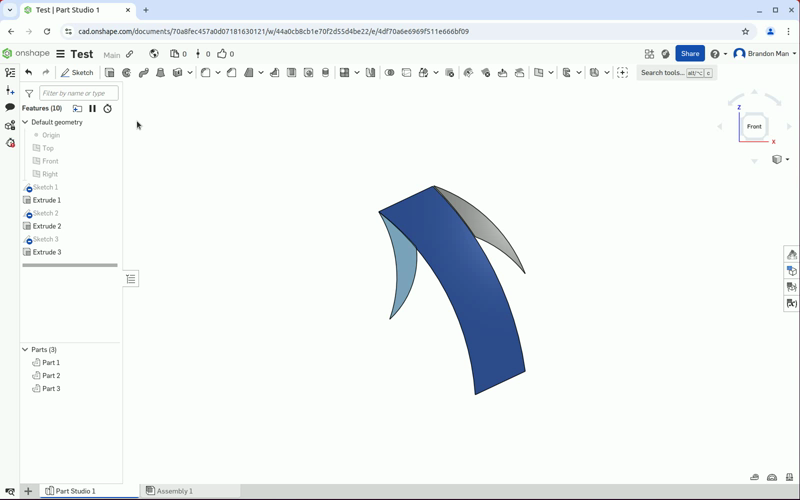
key(shift+h)
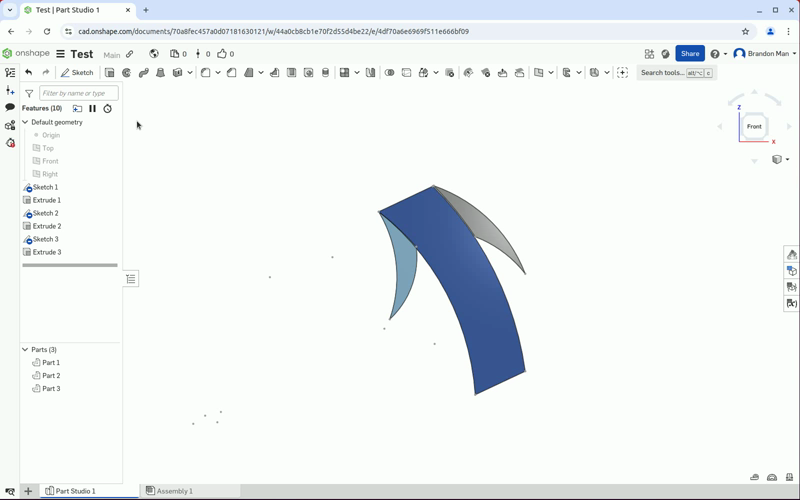
key(shift+h)
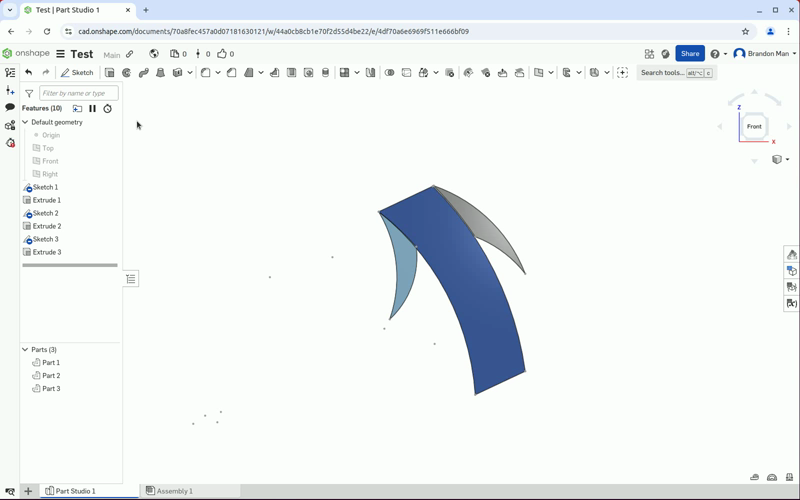
key(shift+7)
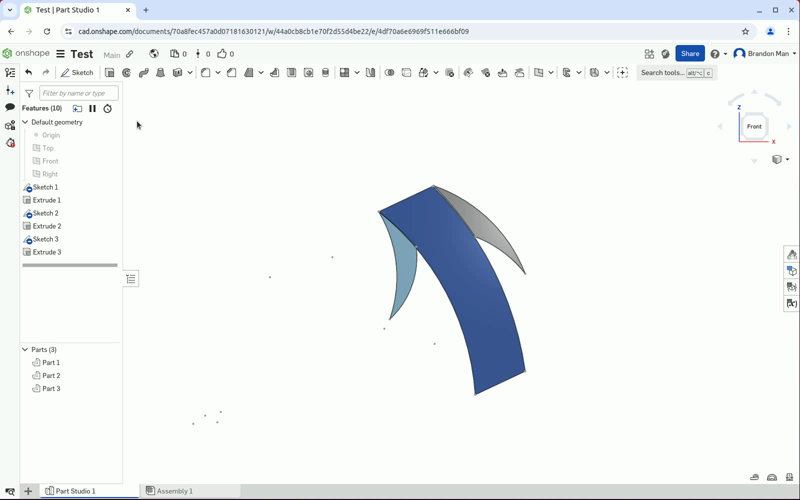
key(left, 2)
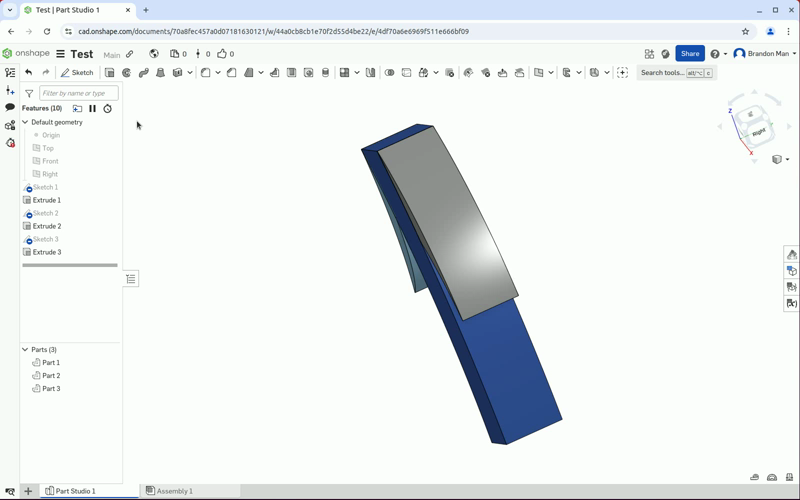
key(down, 2)
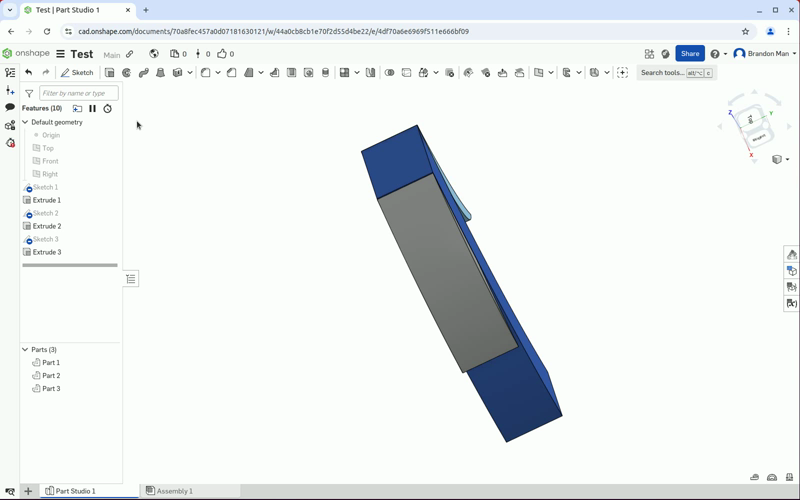
key(up, 2)
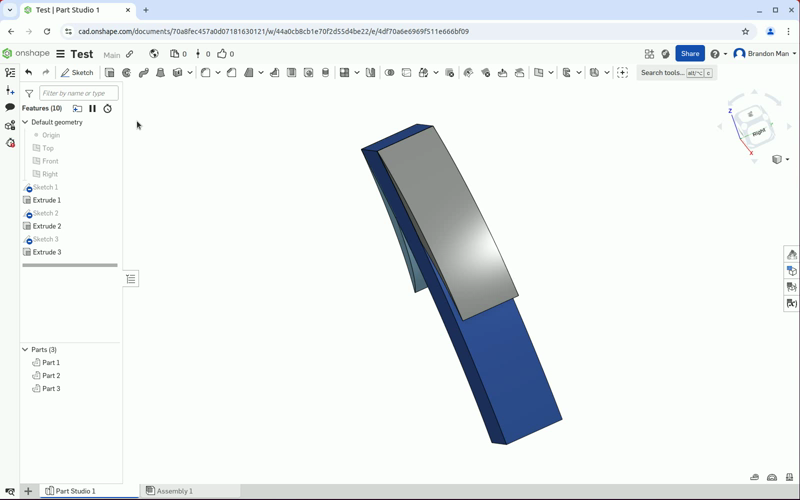
key(right, 2)
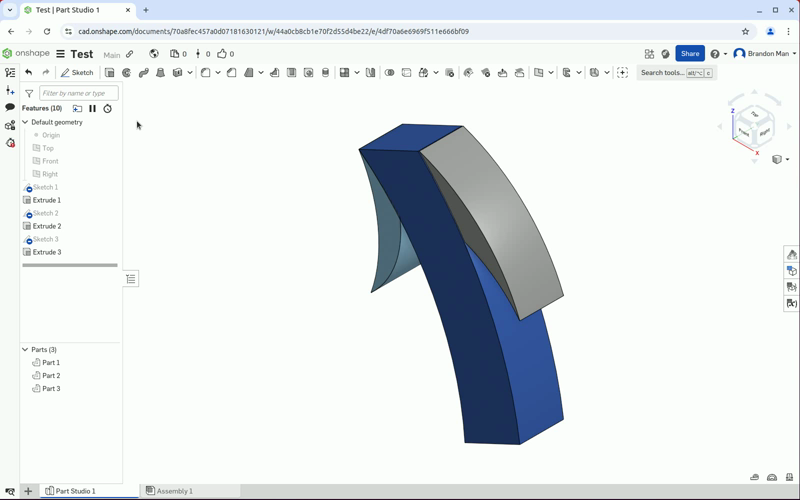
mouse_move(73, 189)
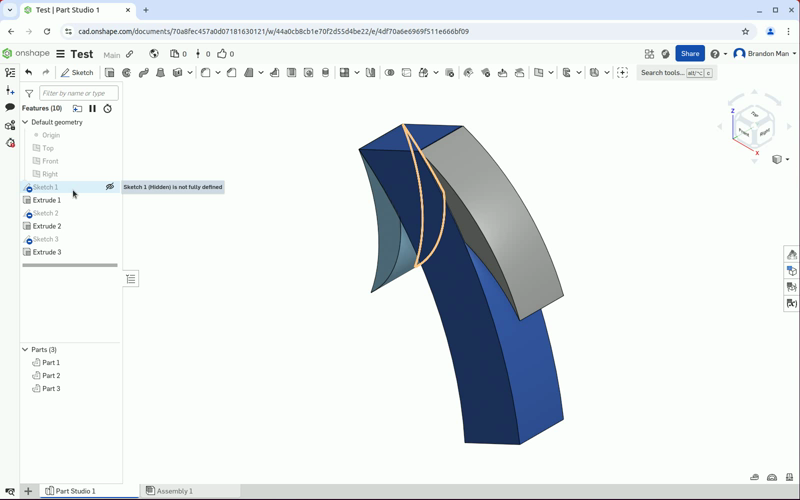
click(73, 189)